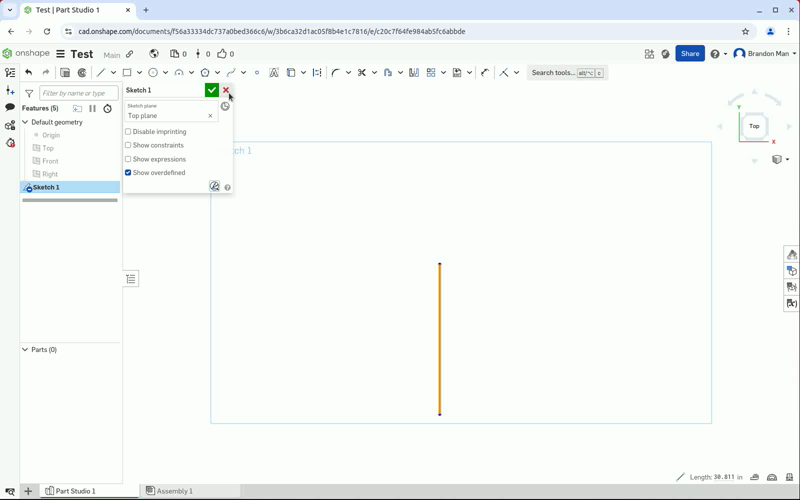
key(shift+h)
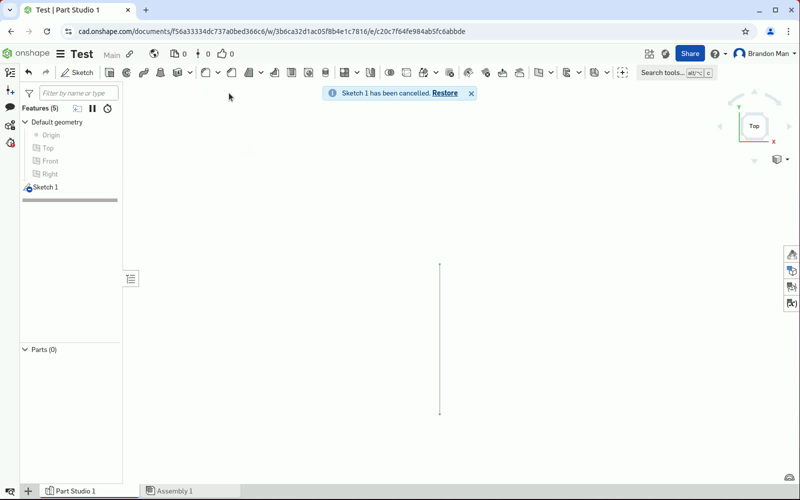
key(shift+s)
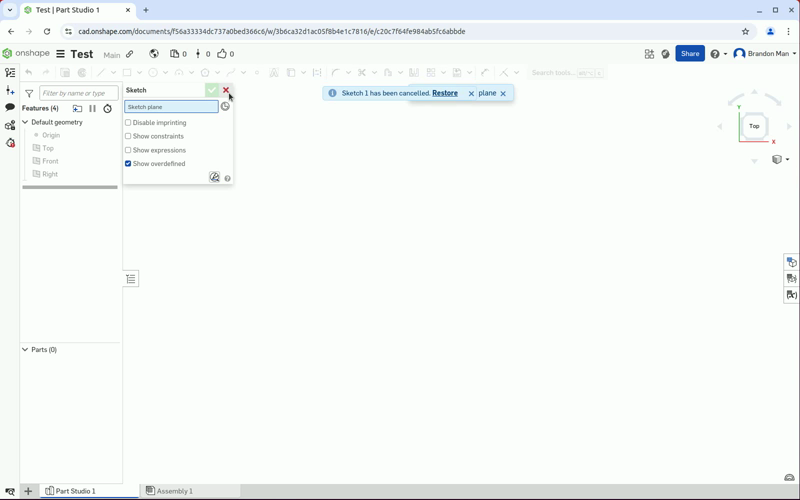
mouse_move(73, 150)
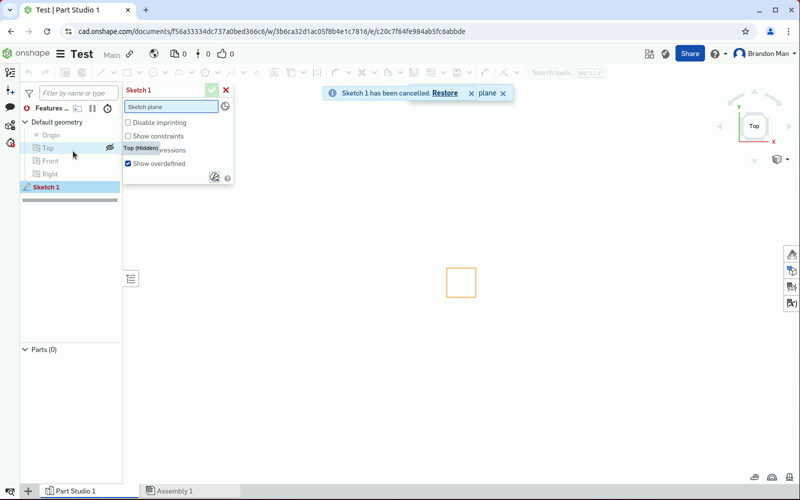
click(73, 150)
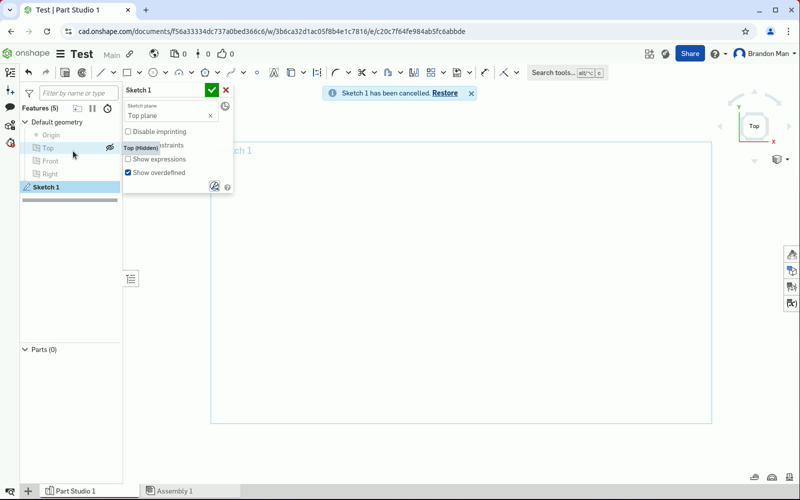
mouse_move(73, 352)
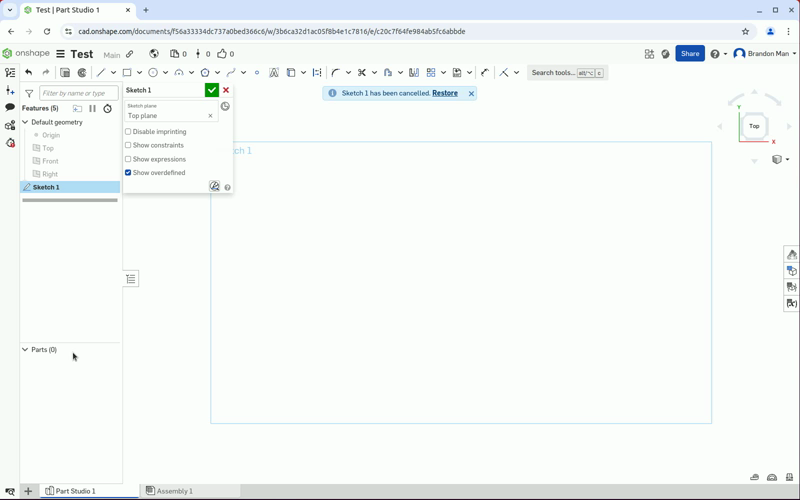
key(y)
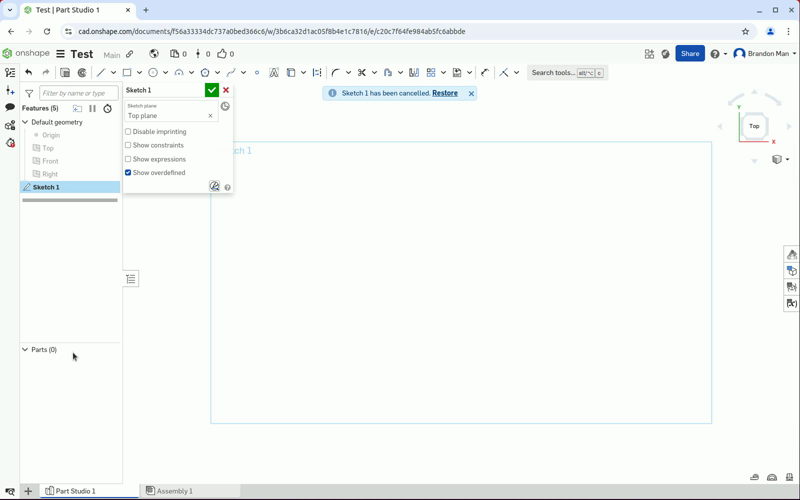
key(c)
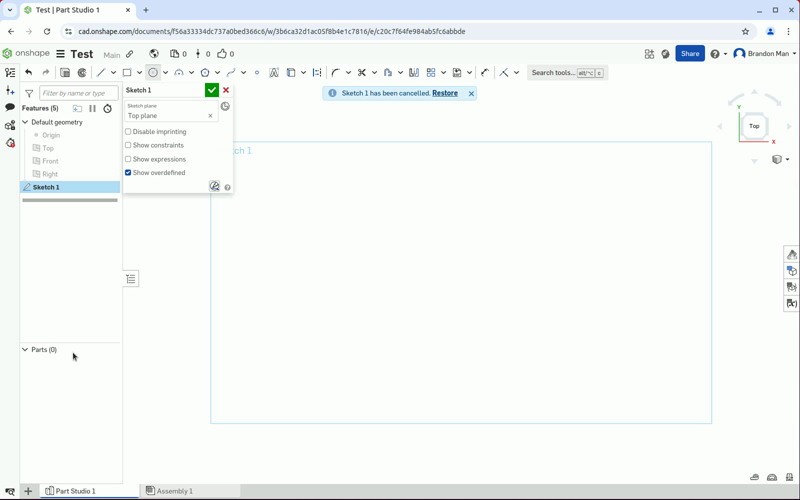
key_down(shift)
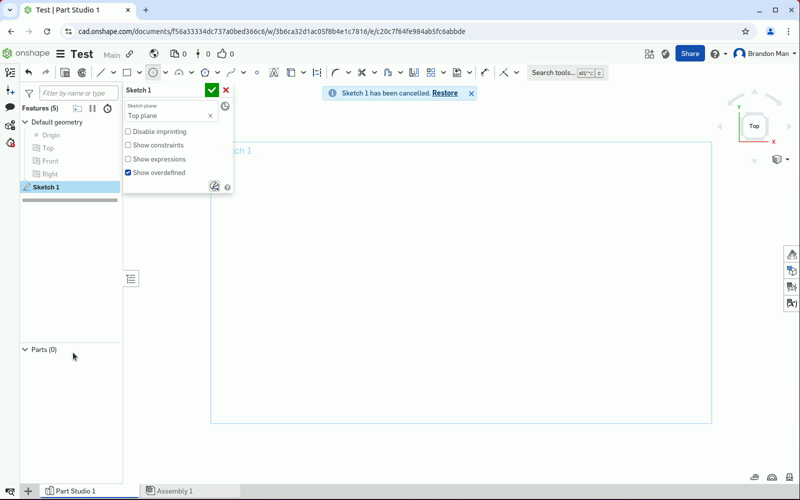
mouse_move(461, 282)
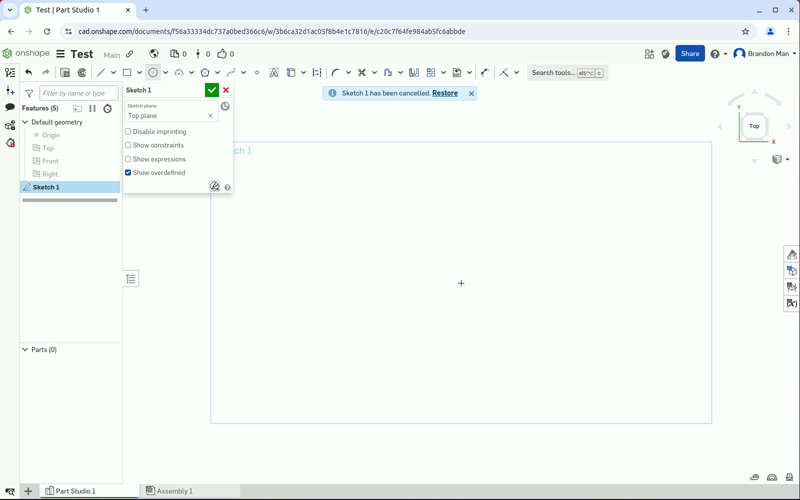
click(461, 282)
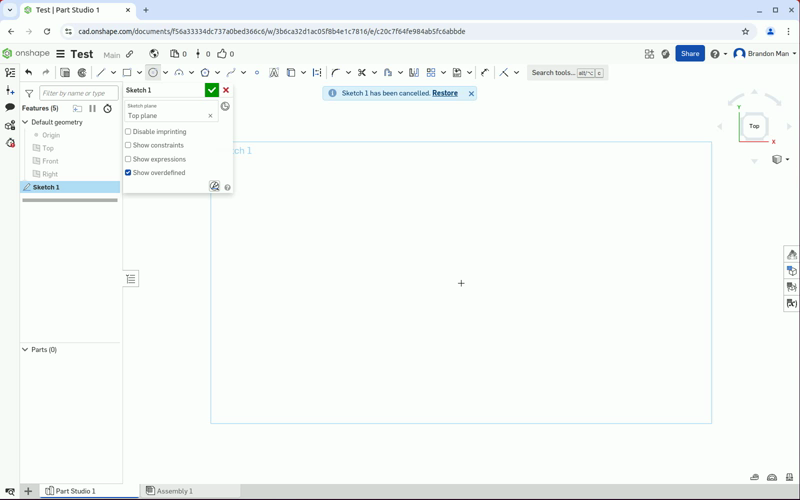
key_up(shift)
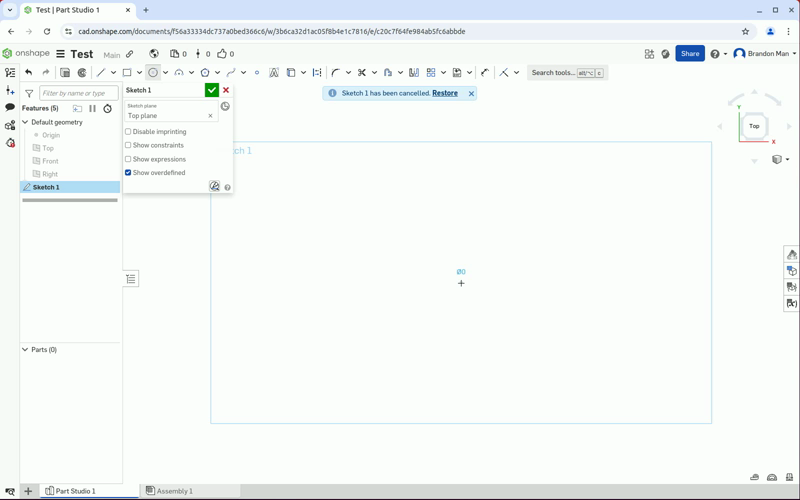
mouse_move(537, 282)
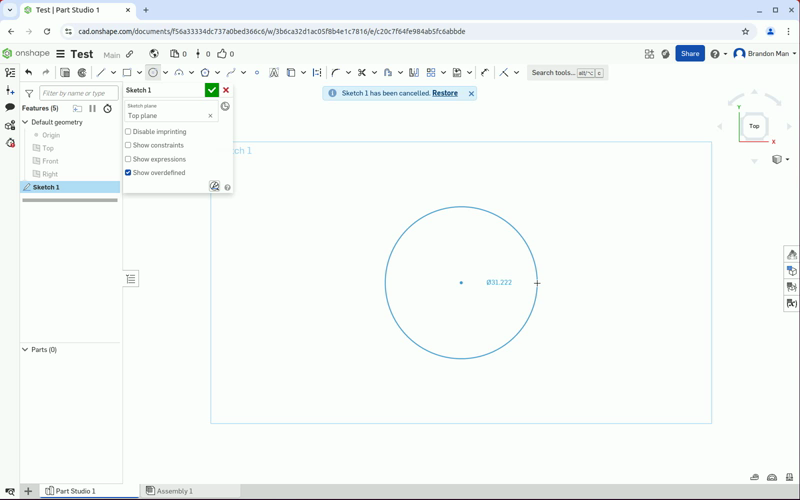
click(537, 282)
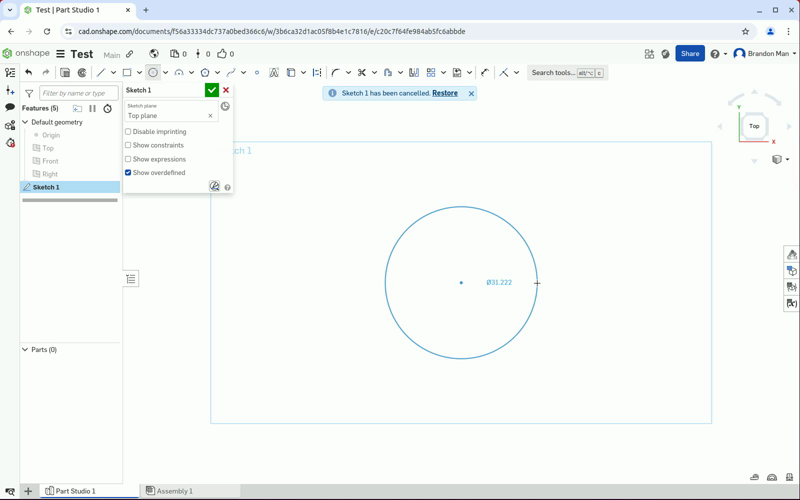
key(esc)
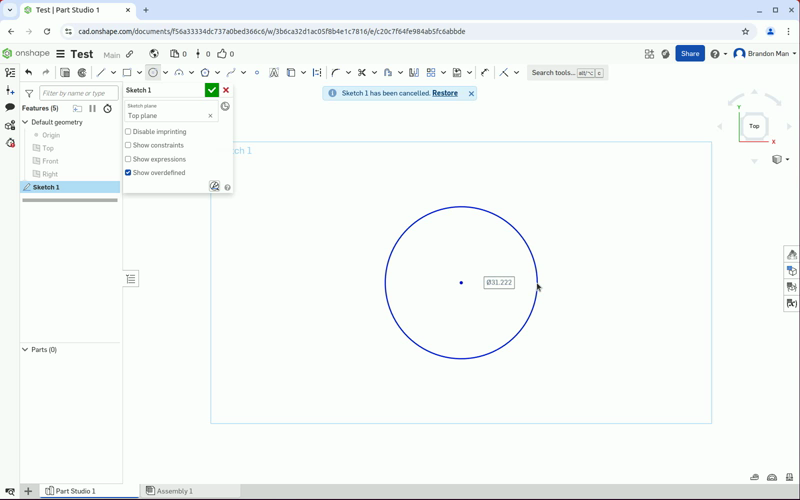
key(c)
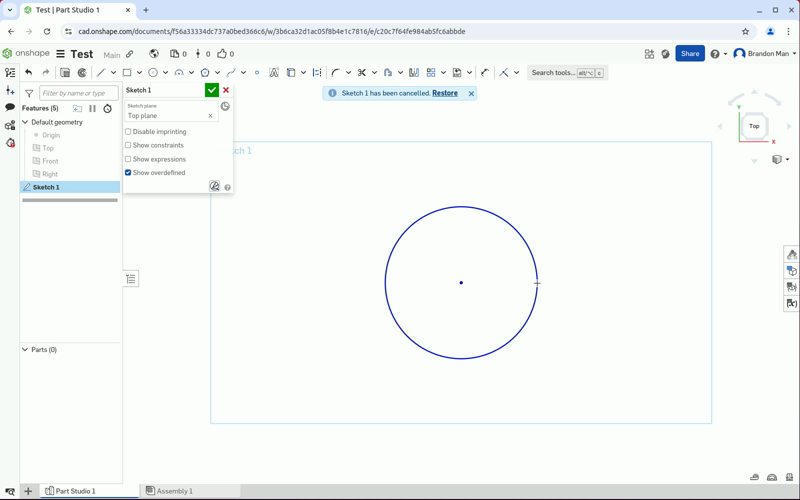
key_down(shift)
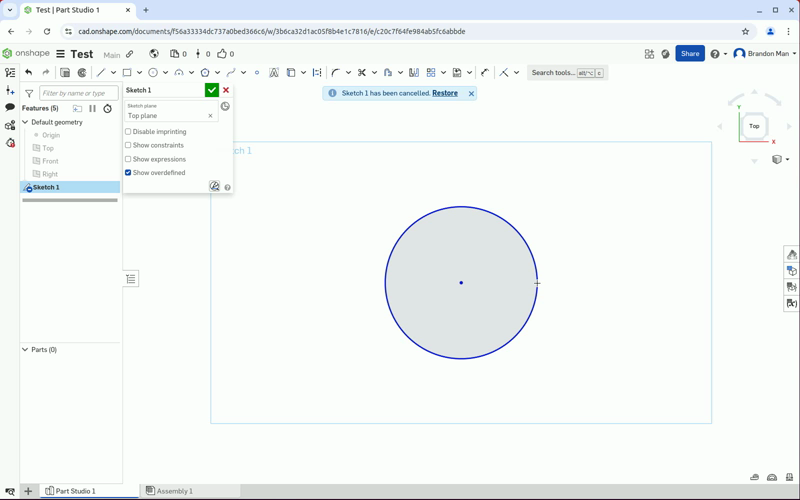
mouse_move(461, 282)
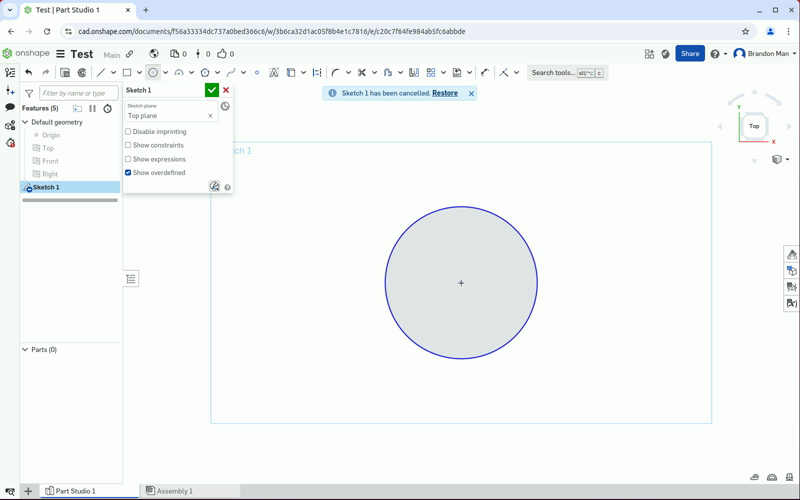
click(461, 282)
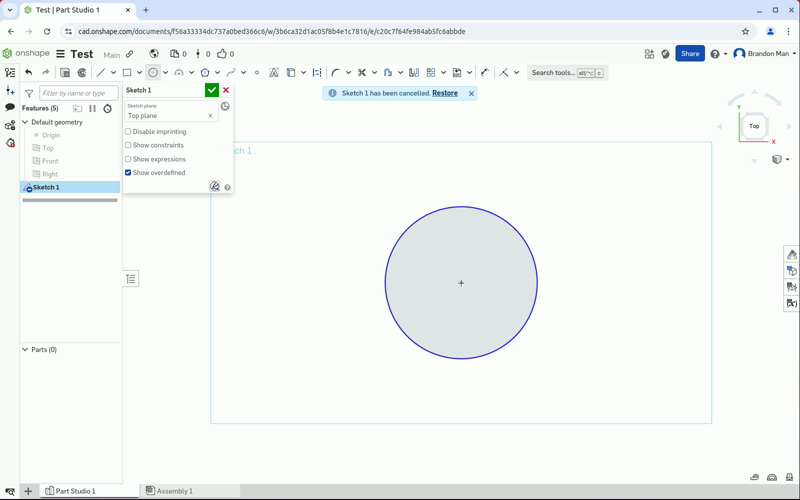
key_up(shift)
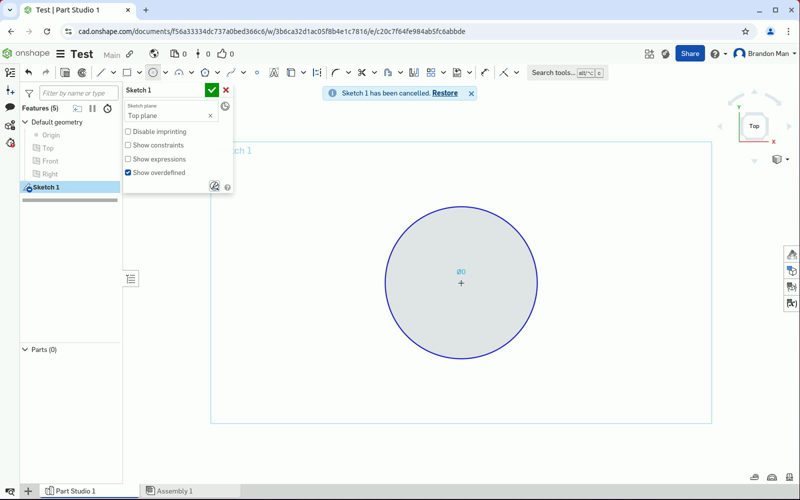
mouse_move(508, 282)
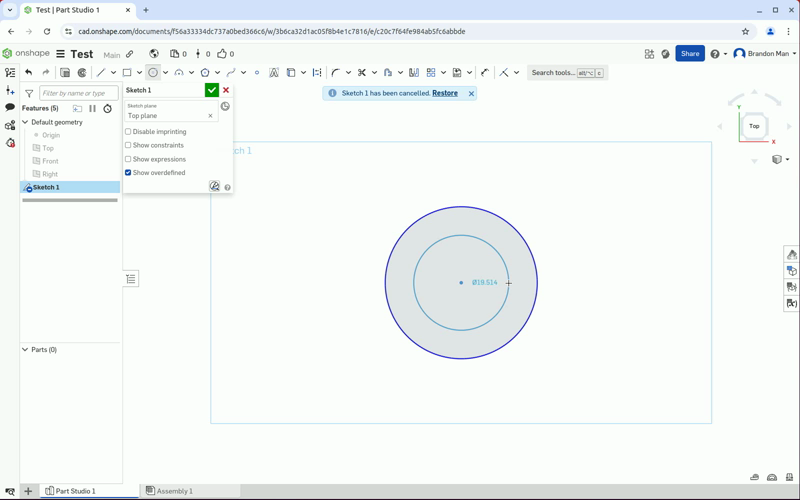
click(508, 282)
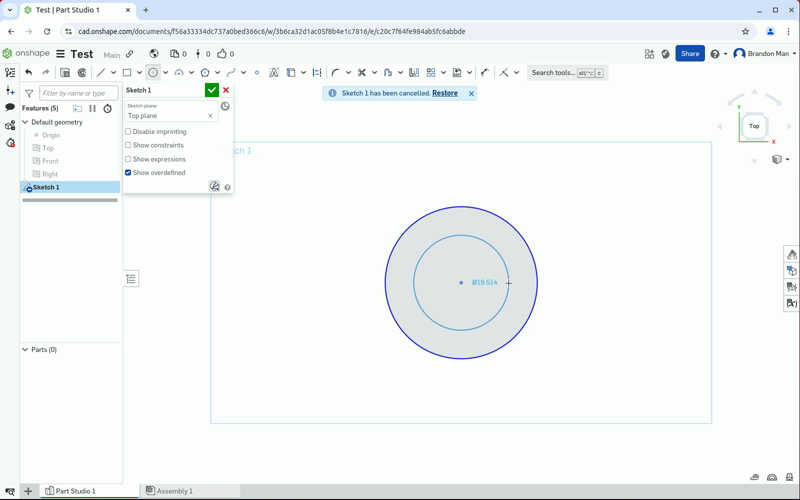
key(esc)
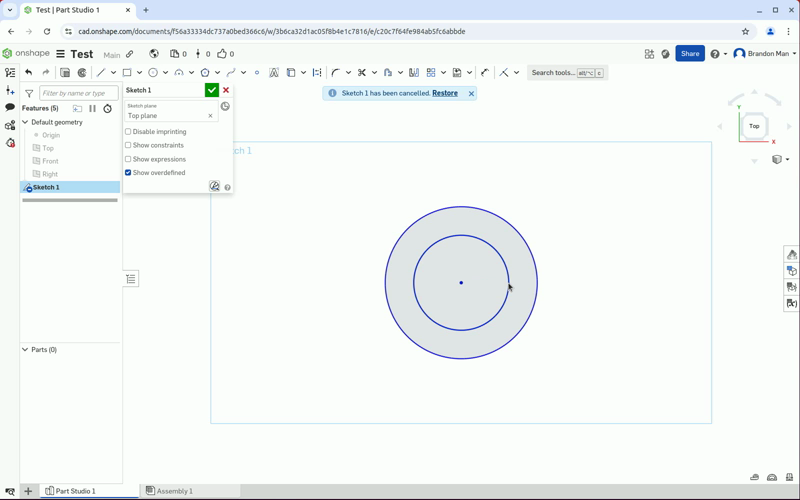
mouse_move(484, 229)
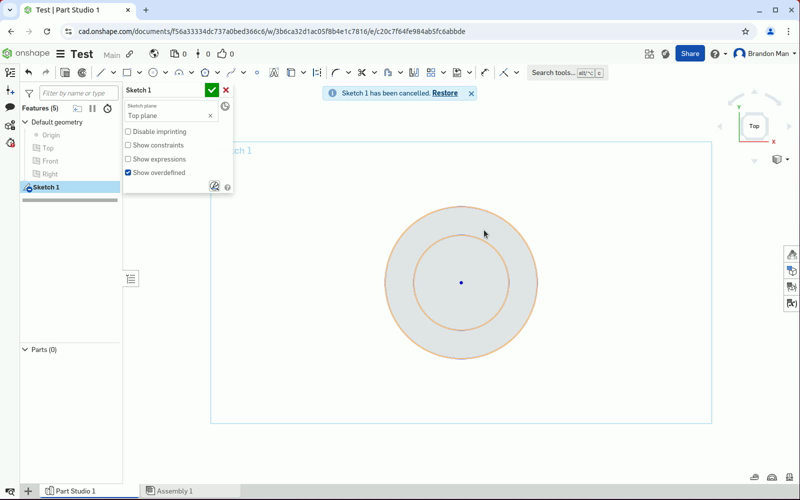
click(484, 229)
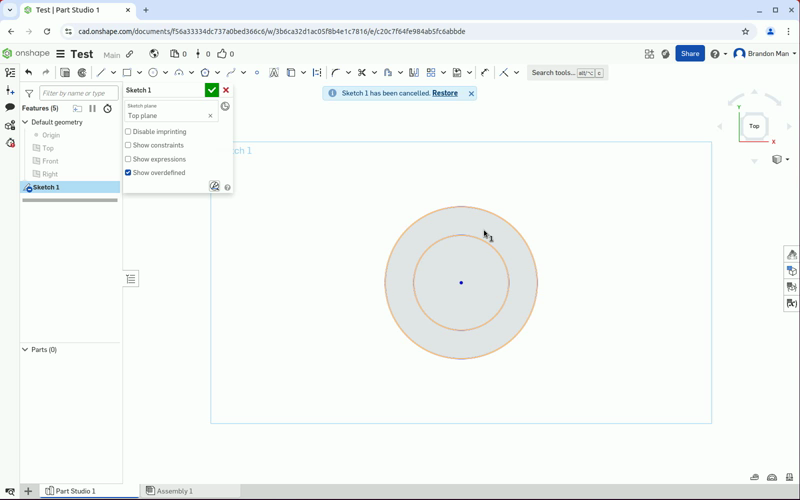
mouse_move(73, 352)
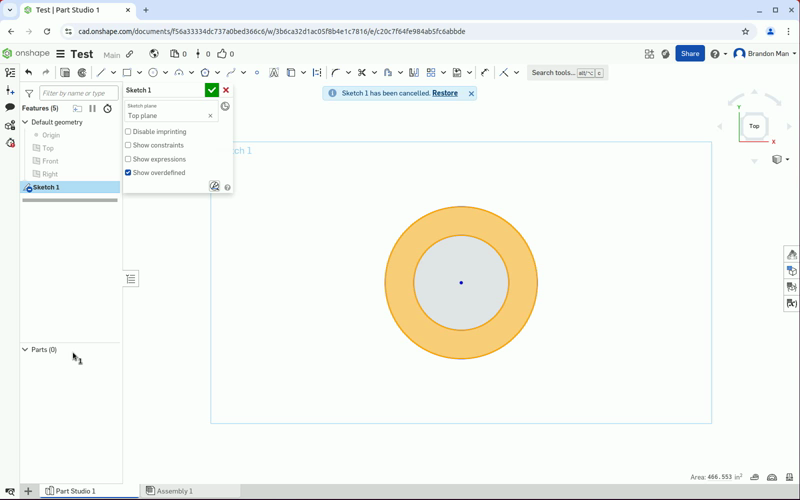
key(shift+y)
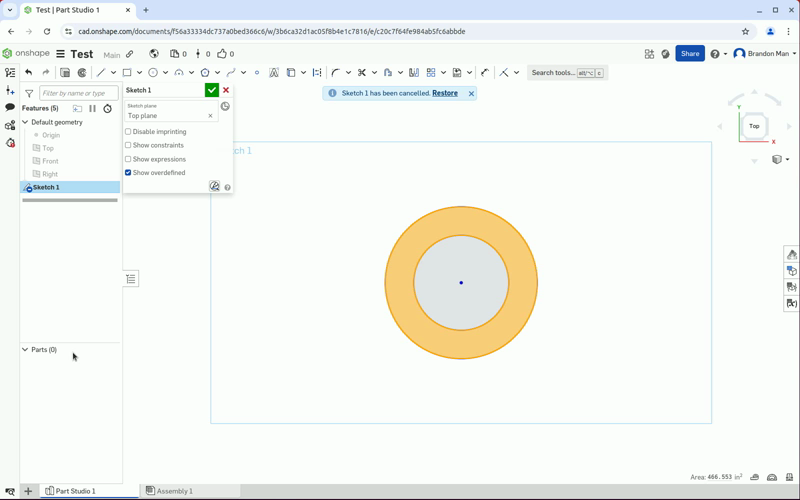
key(shift+e)
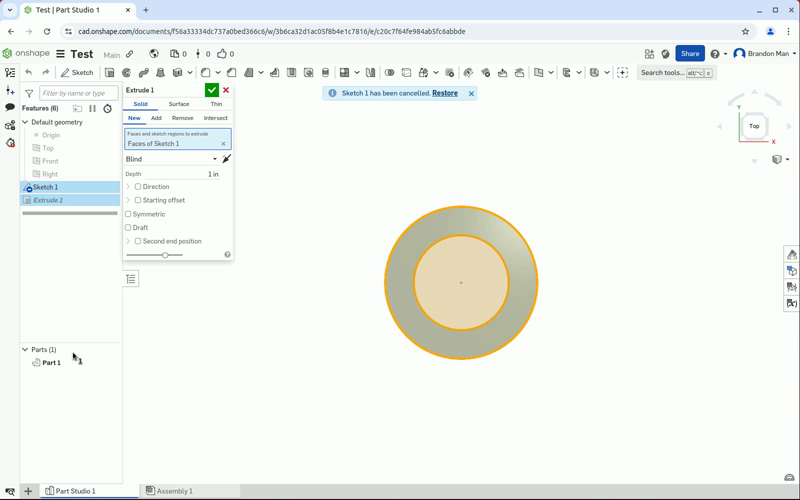
mouse_move(143, 106)
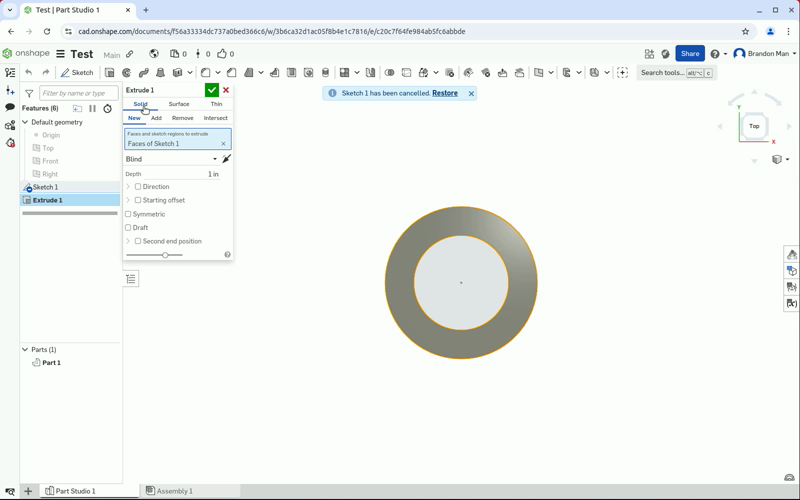
click(143, 106)
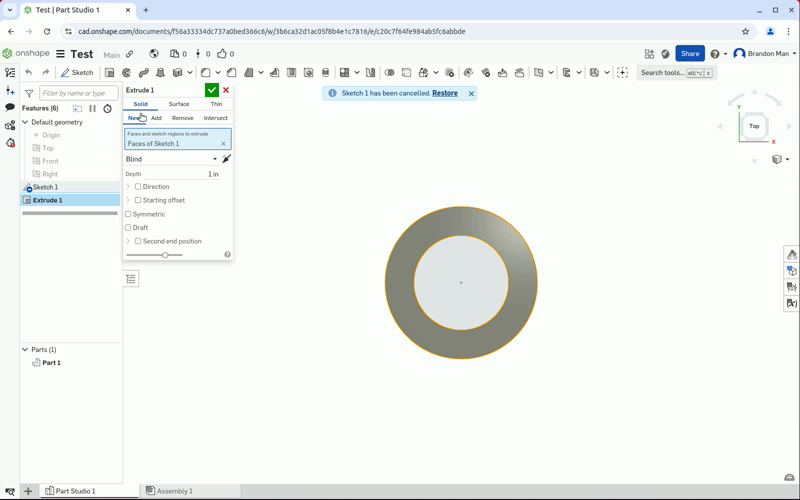
mouse_move(137, 120)
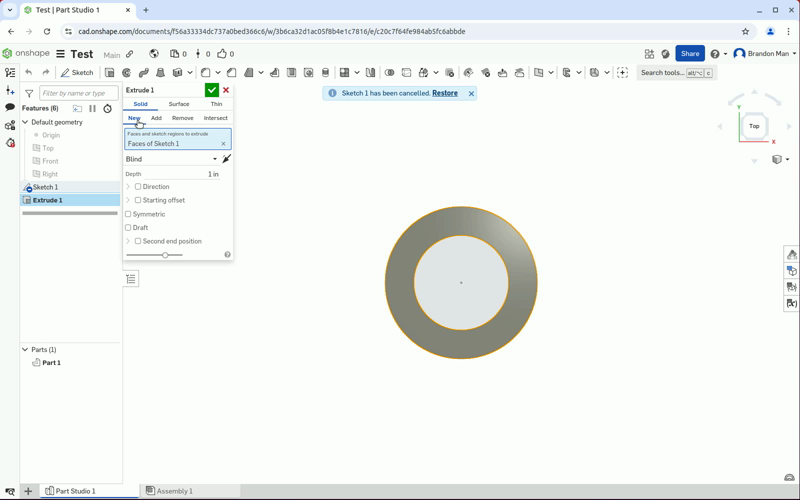
click(137, 120)
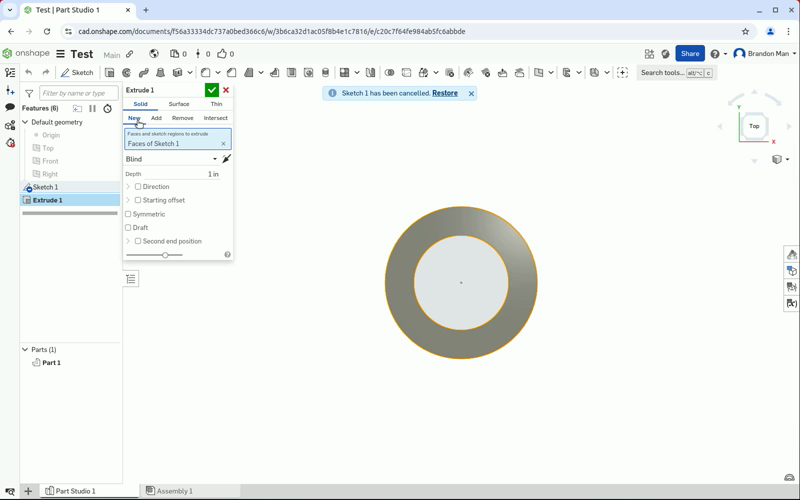
key(tab, 4)
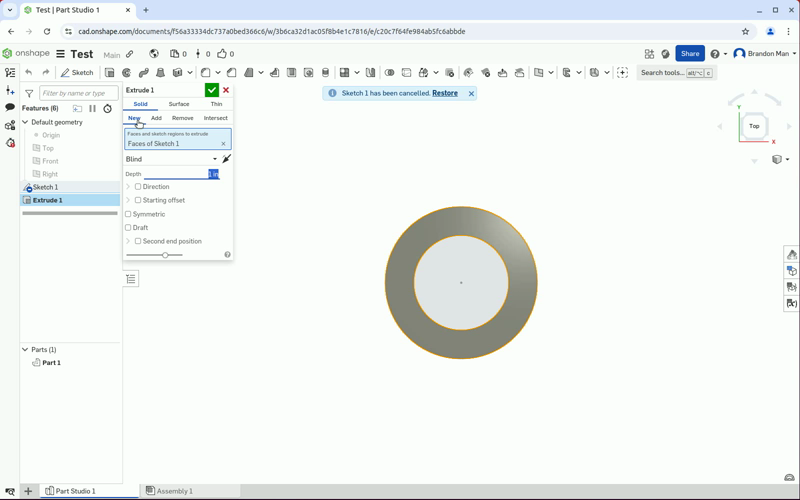
text(3.851)
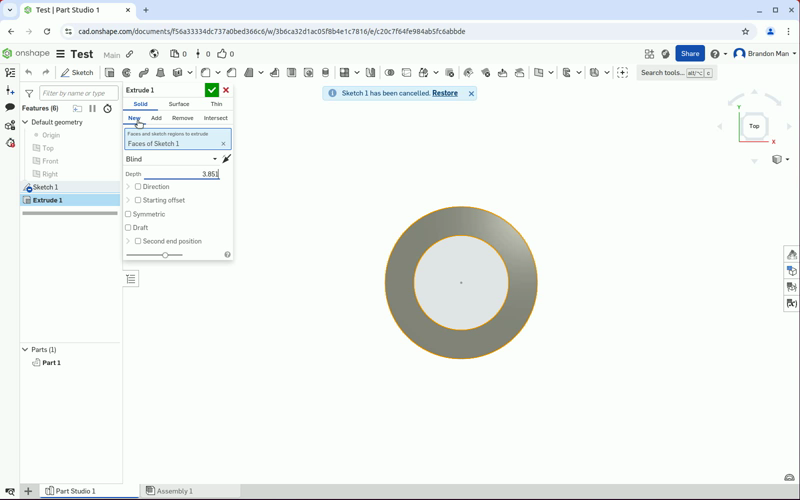
key(enter)
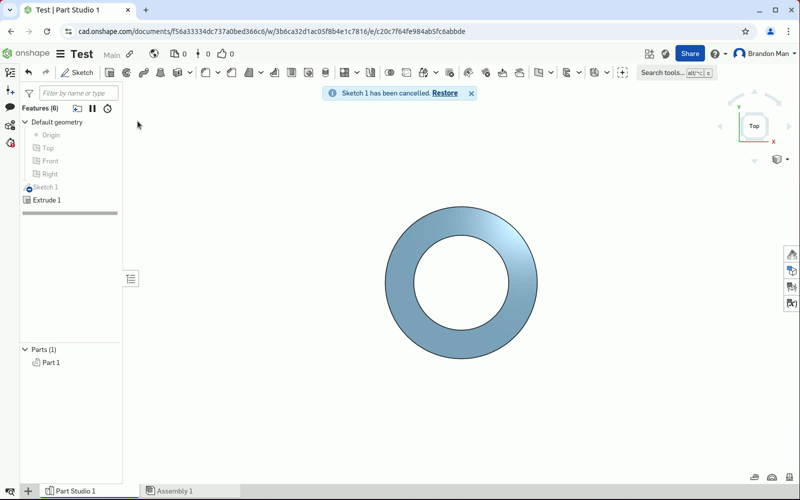
key(shift+h)
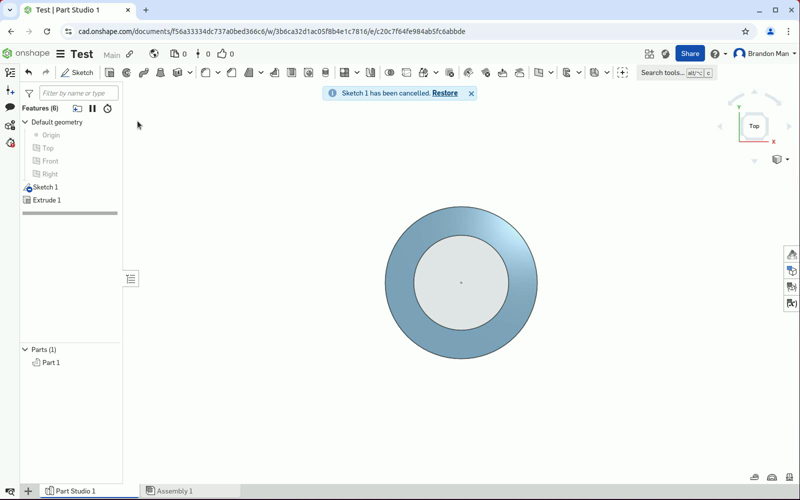
key(shift+h)
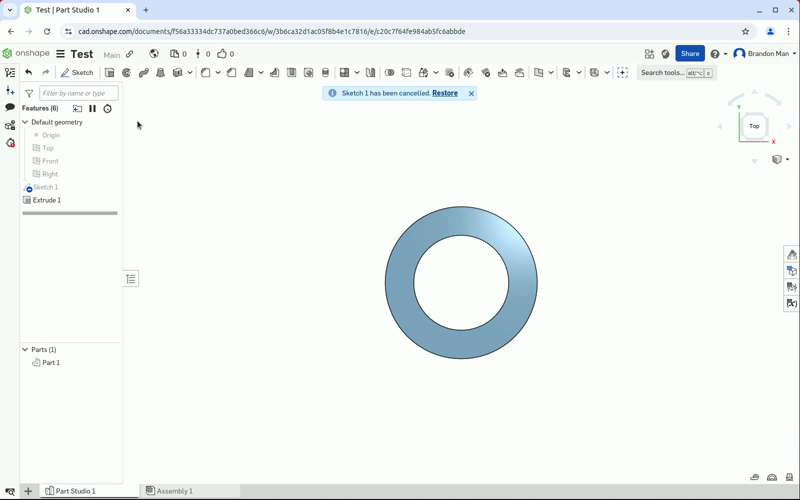
mouse_move(73, 189)
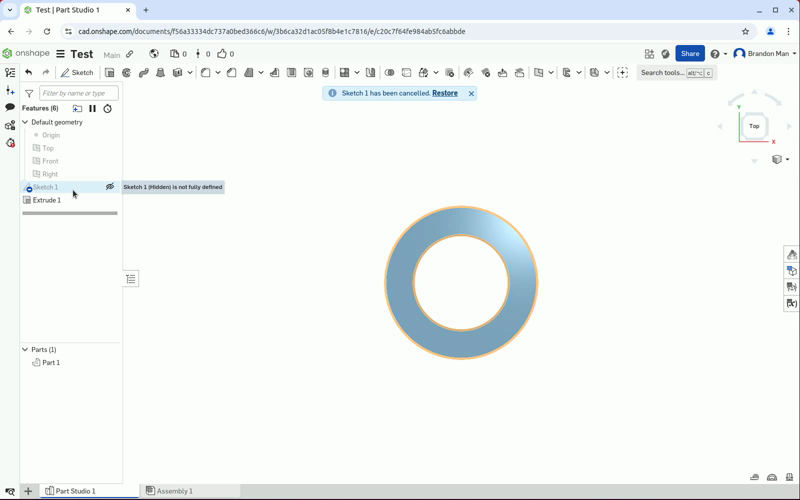
click(73, 189)
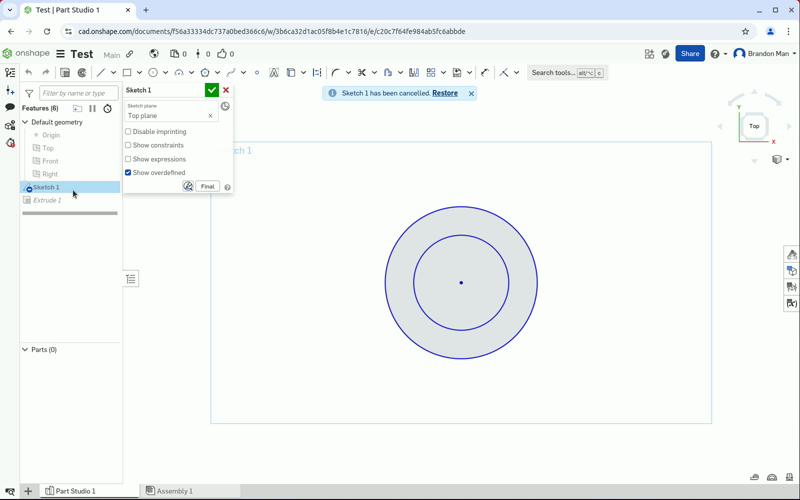
mouse_move(229, 92)
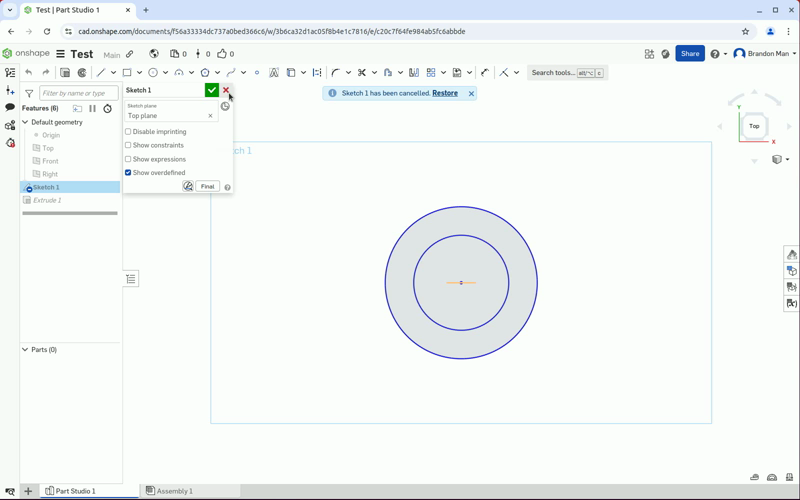
click(229, 92)
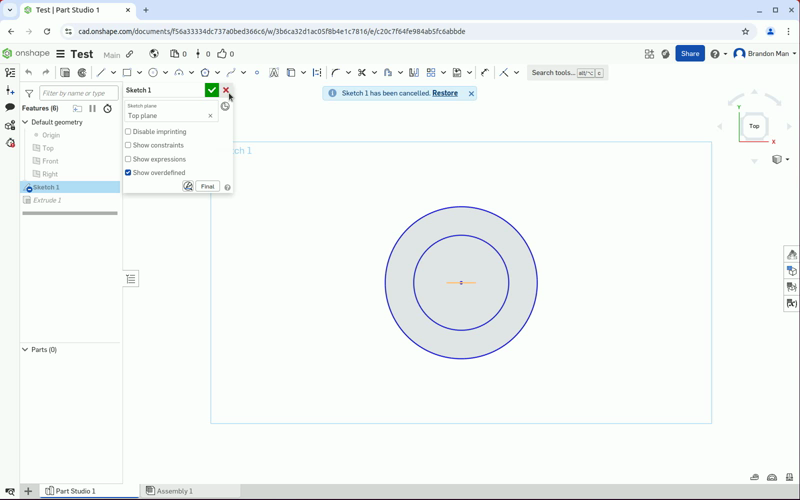
key(shift+s)
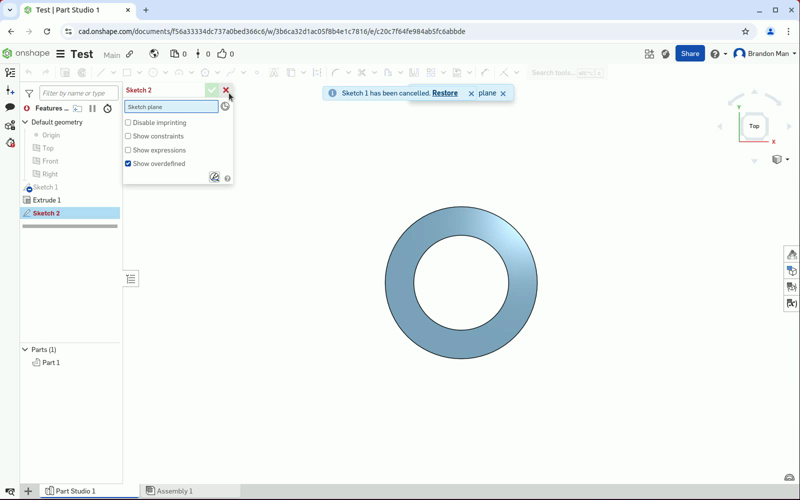
mouse_move(73, 150)
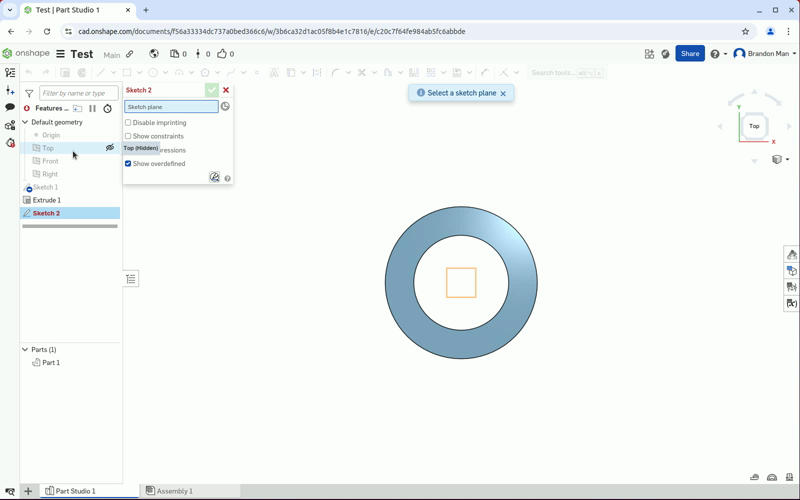
click(73, 150)
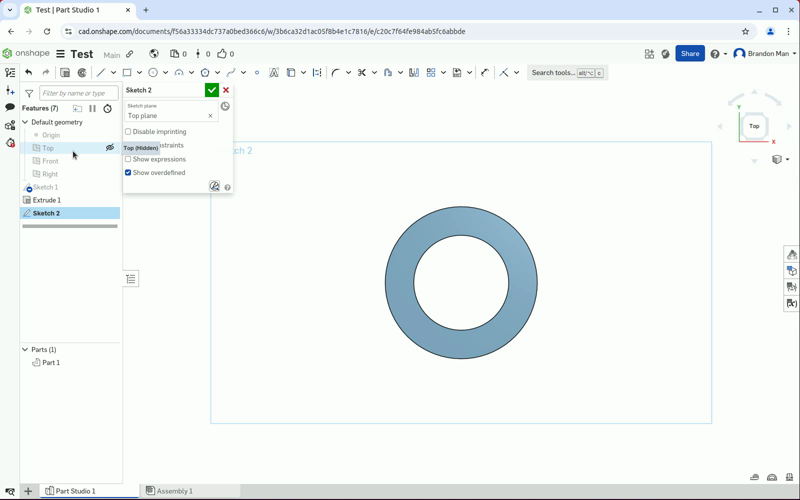
mouse_move(73, 352)
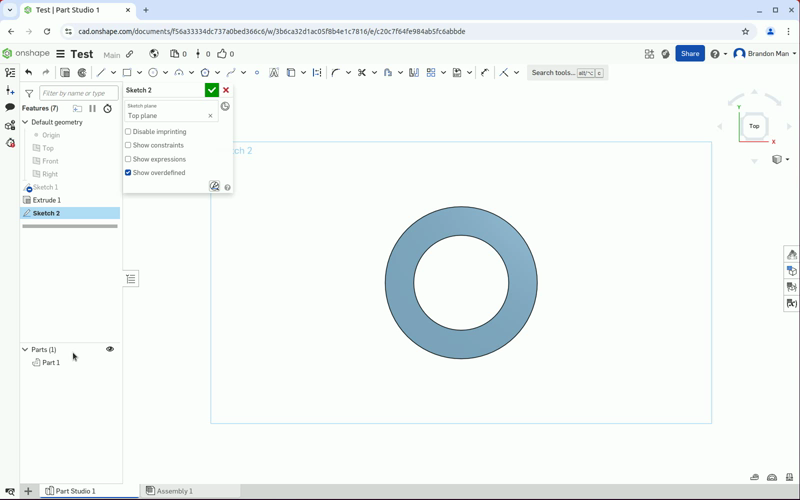
key(y)
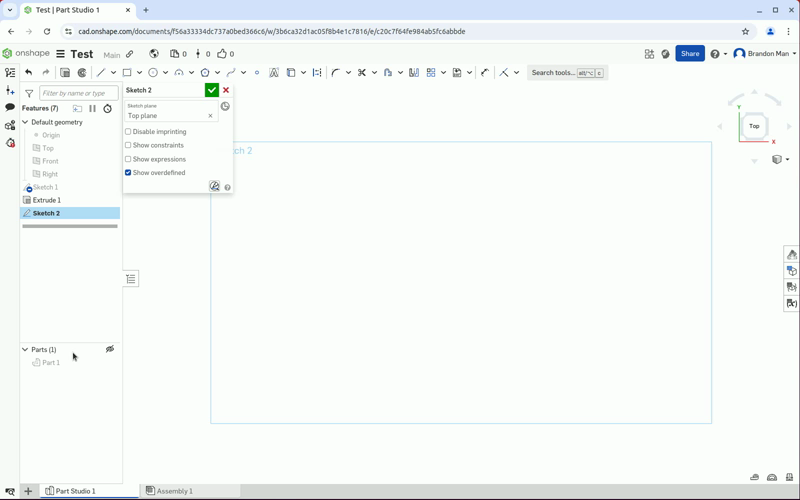
key(c)
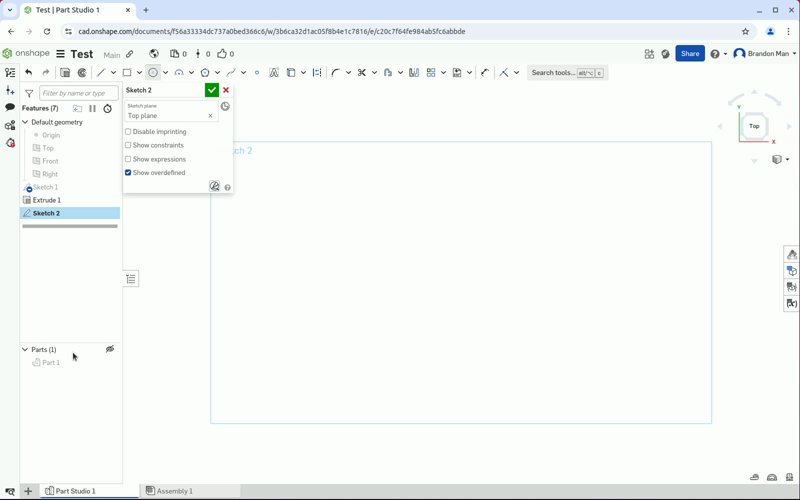
key_down(shift)
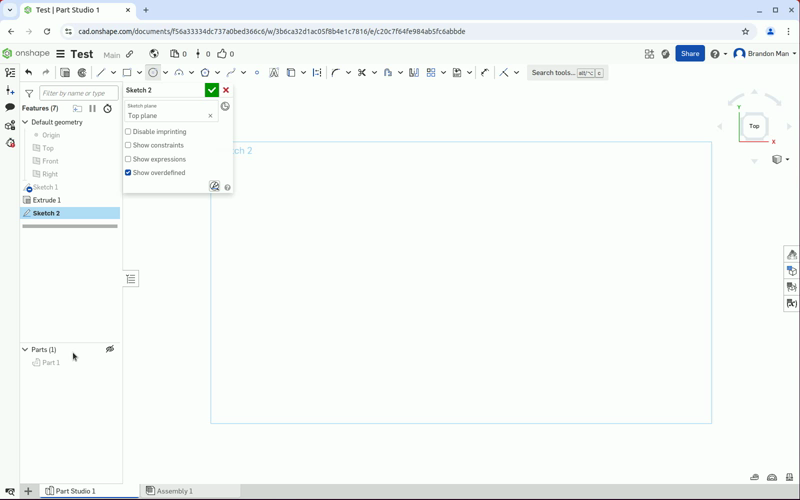
mouse_move(461, 282)
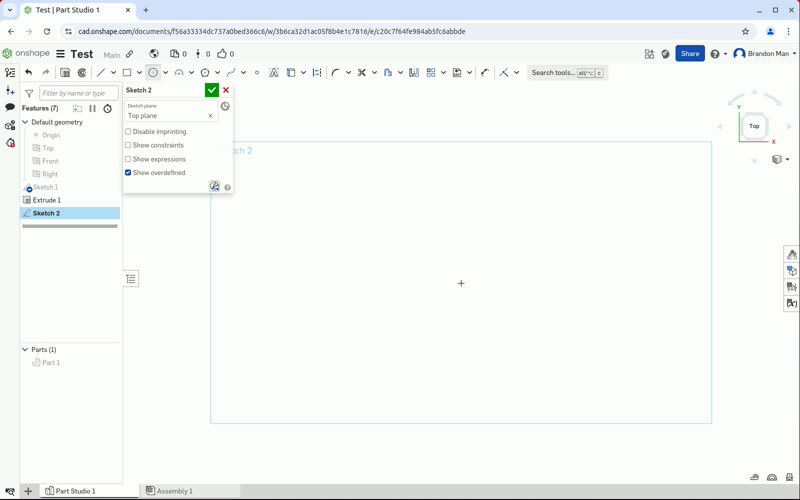
click(461, 282)
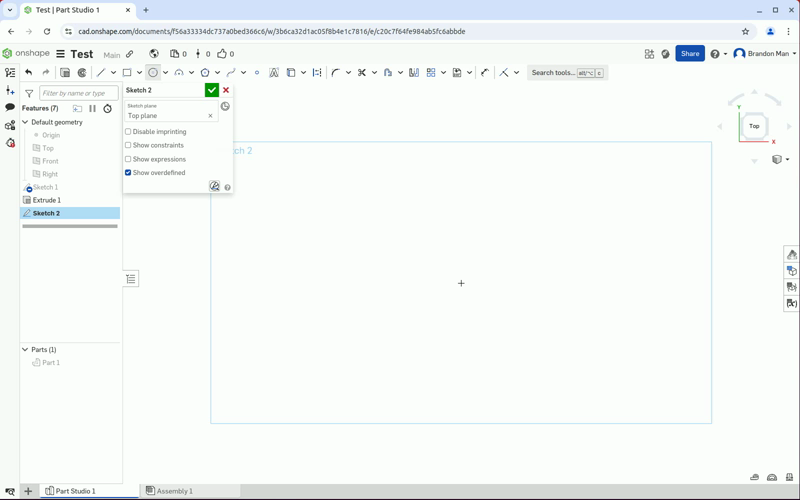
key_up(shift)
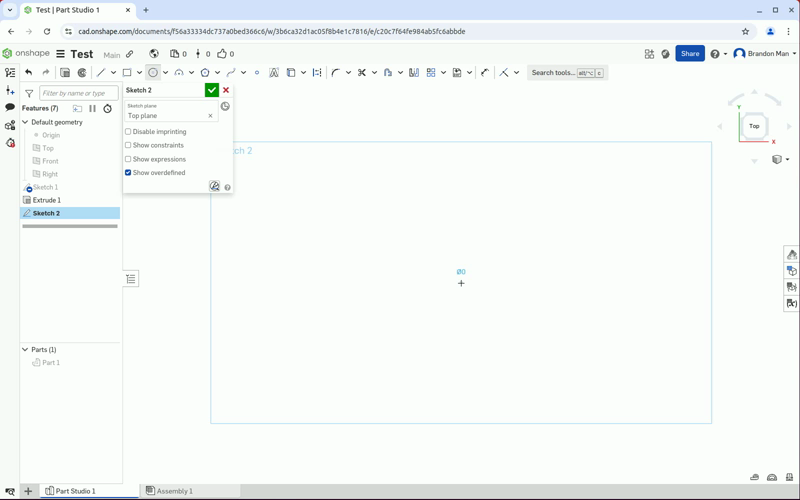
mouse_move(537, 282)
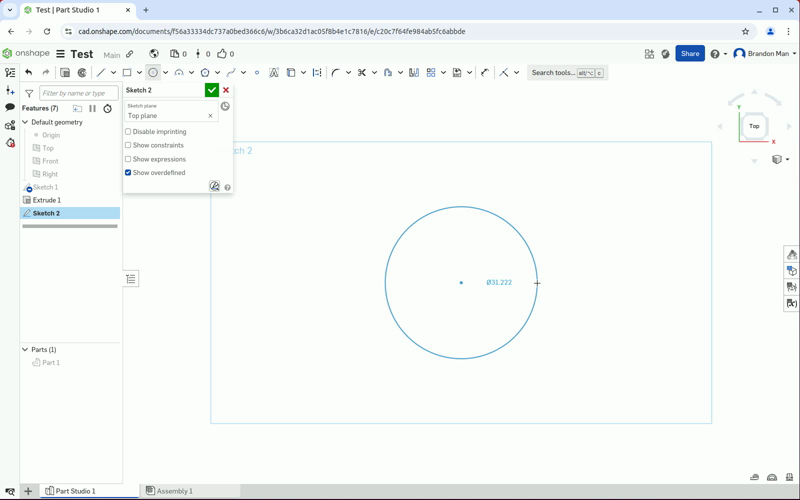
click(537, 282)
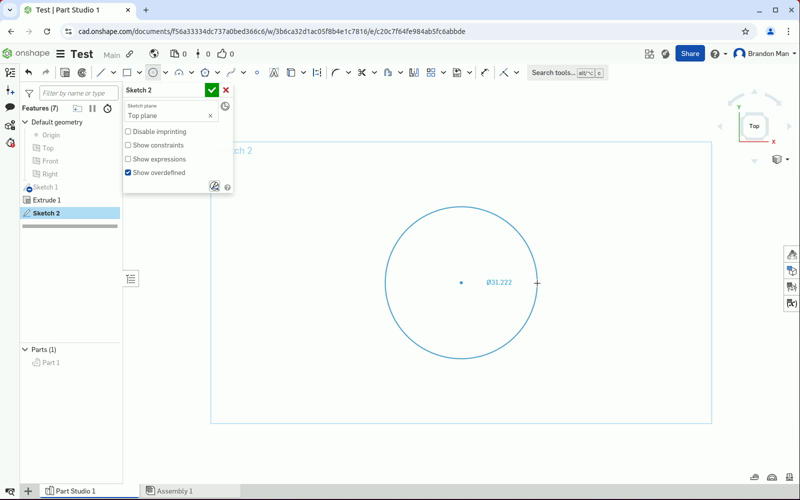
key(esc)
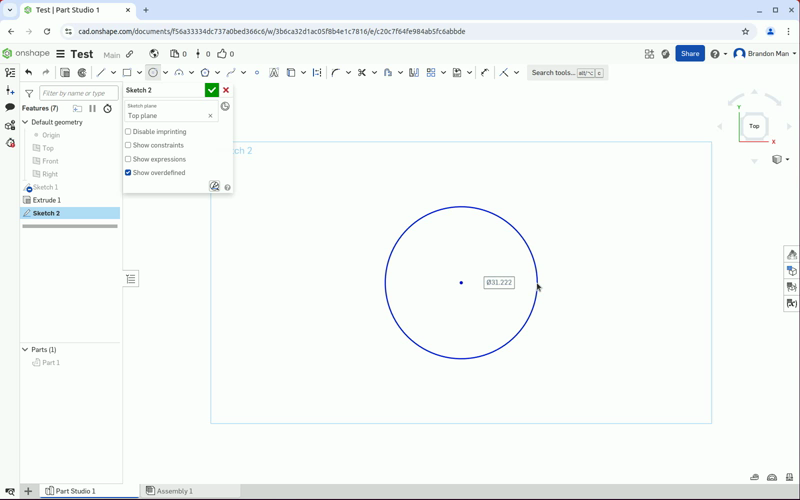
key(c)
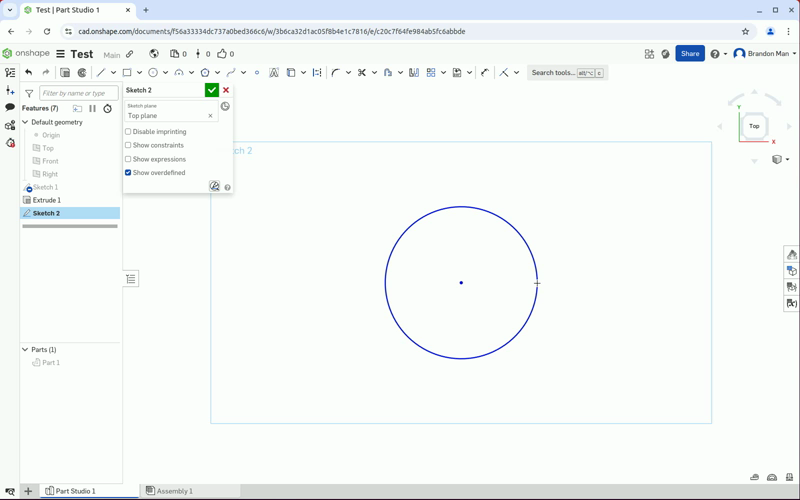
key_down(shift)
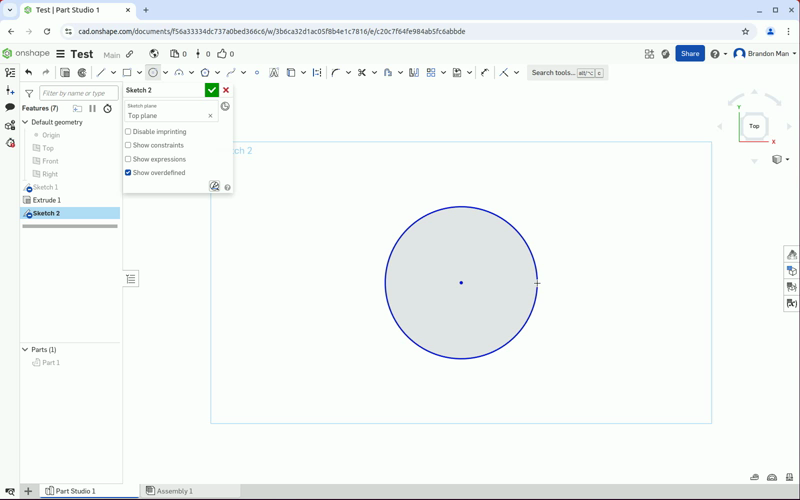
mouse_move(461, 282)
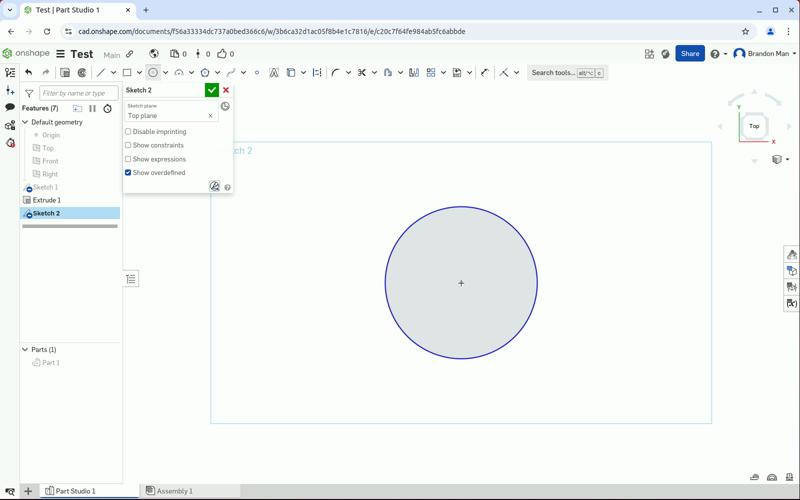
click(461, 282)
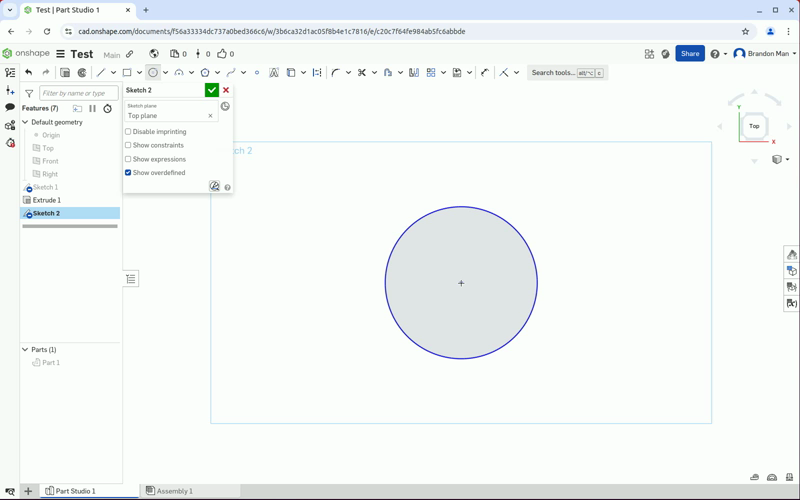
key_up(shift)
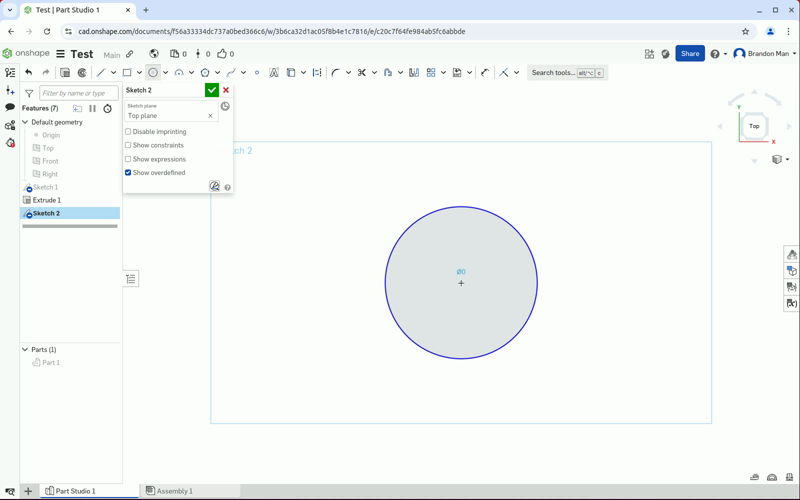
mouse_move(508, 282)
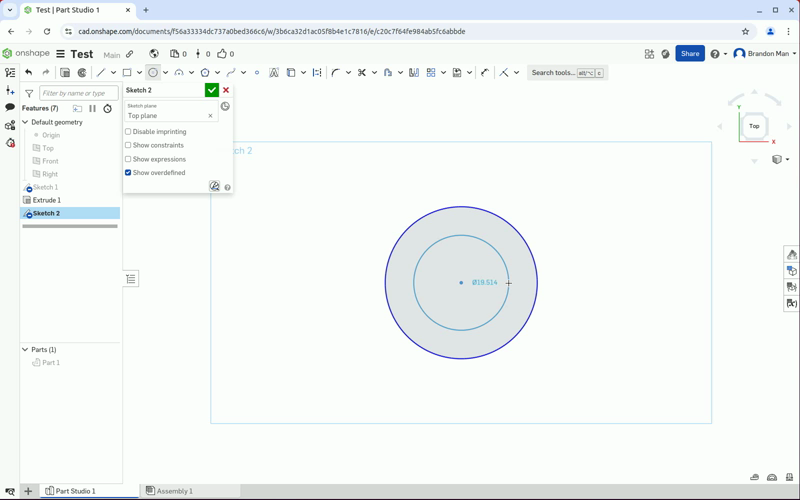
click(508, 282)
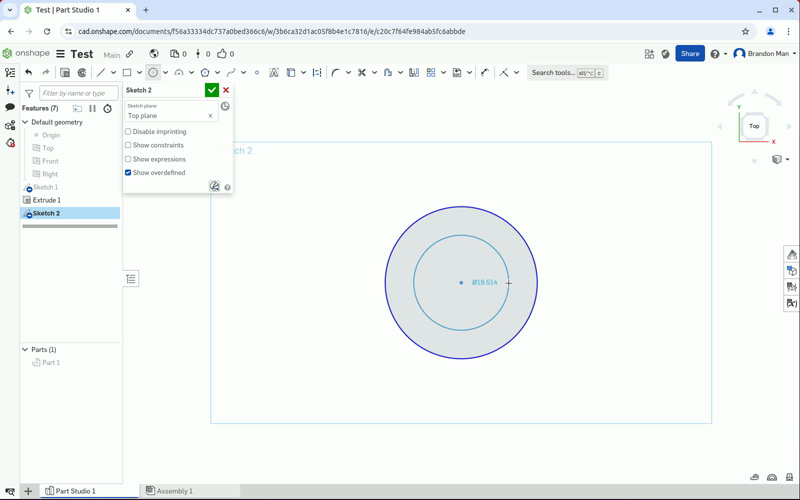
key(esc)
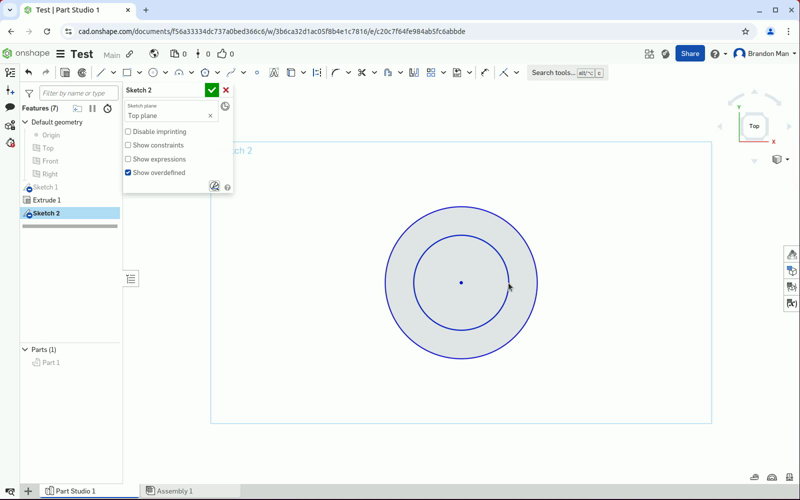
mouse_move(475, 340)
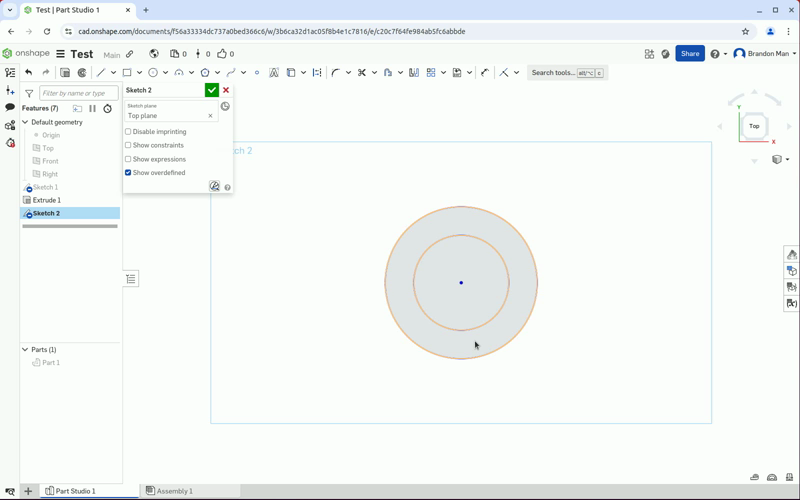
click(475, 340)
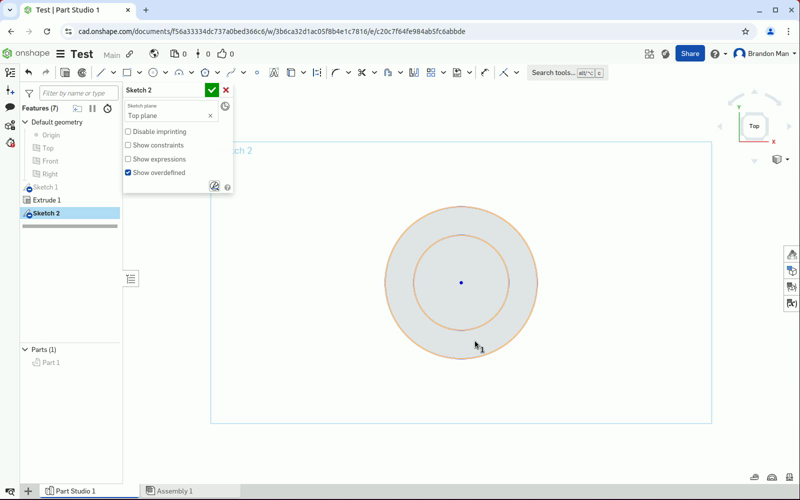
mouse_move(73, 352)
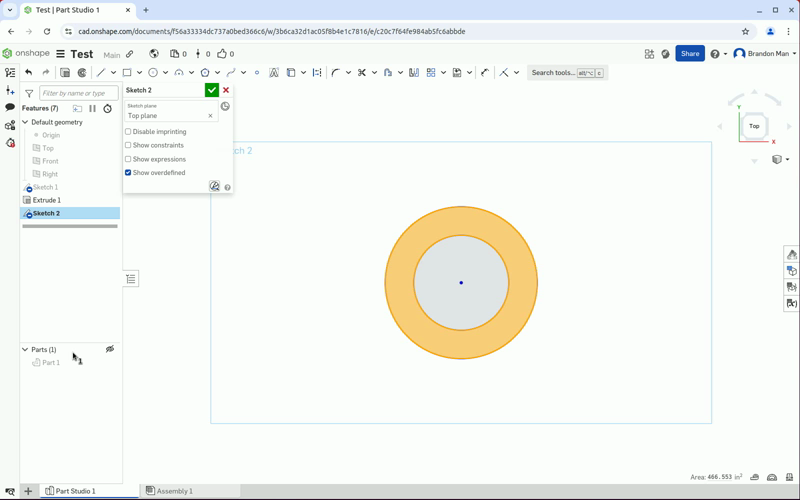
key(shift+y)
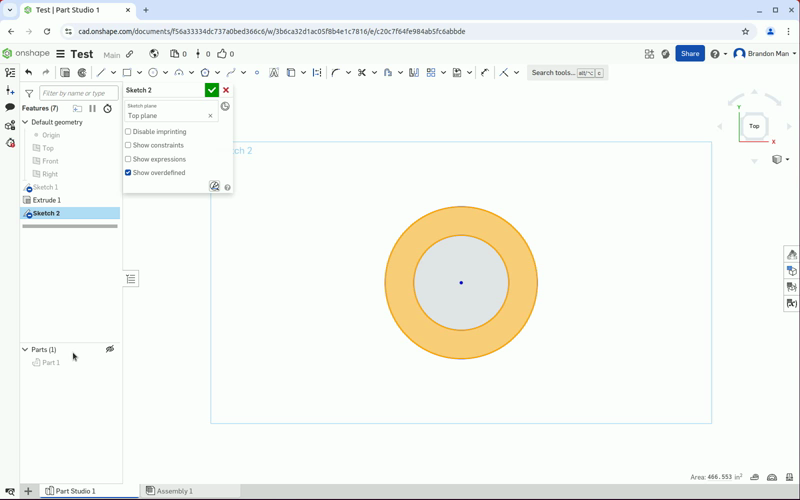
key(shift+e)
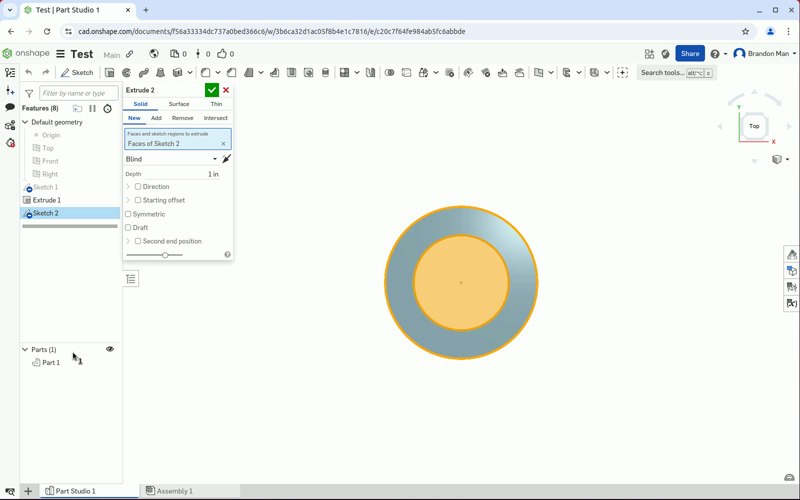
mouse_move(143, 106)
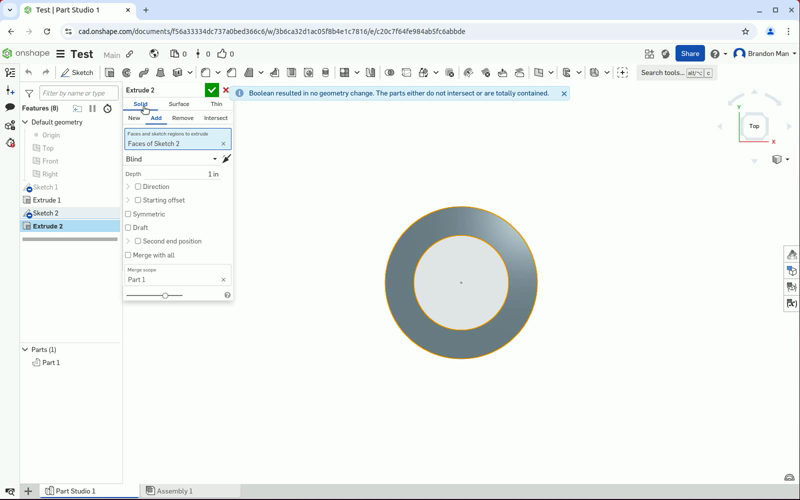
click(143, 106)
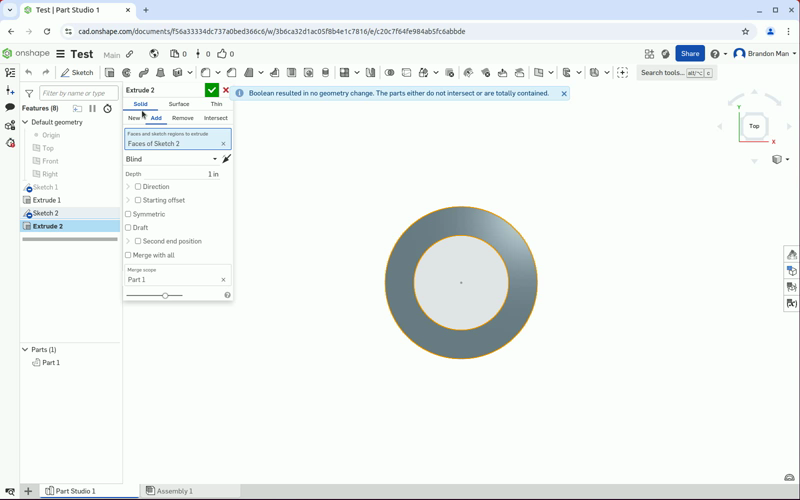
mouse_move(137, 120)
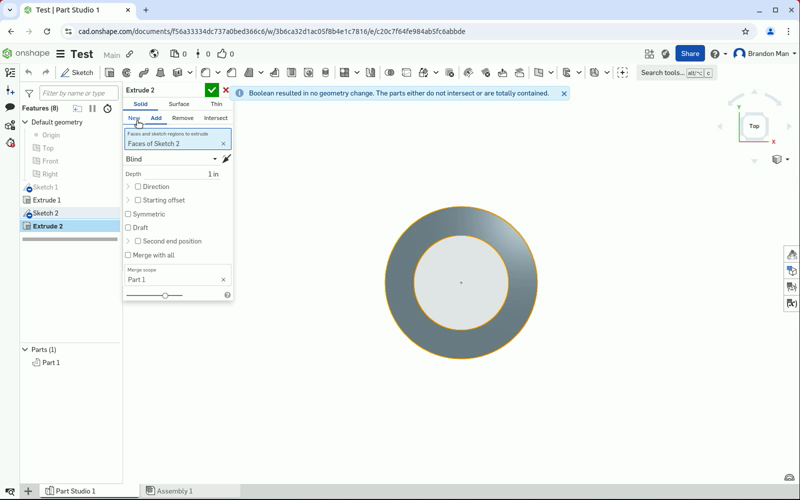
click(137, 120)
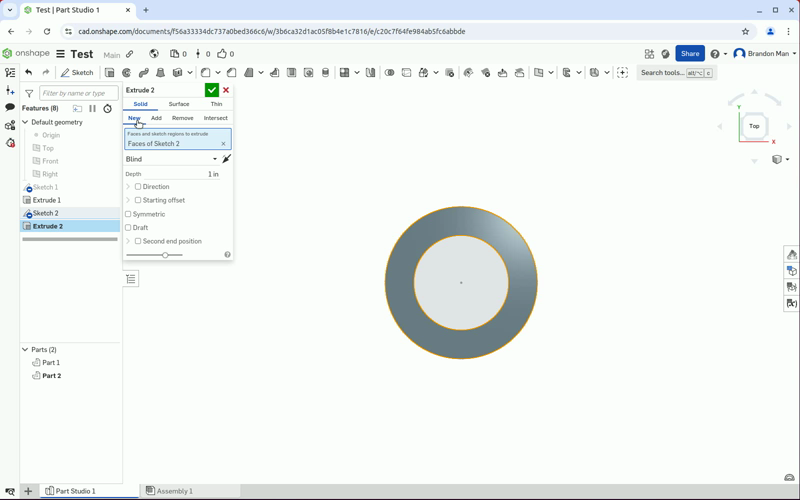
key(tab, 4)
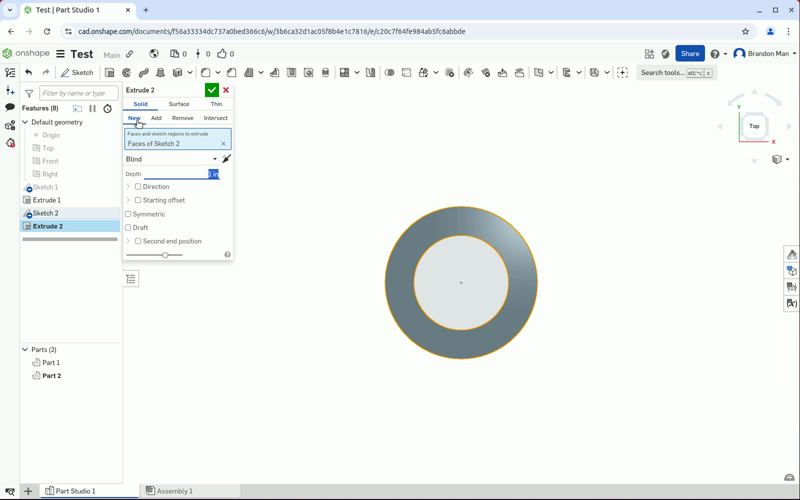
text(23.108)
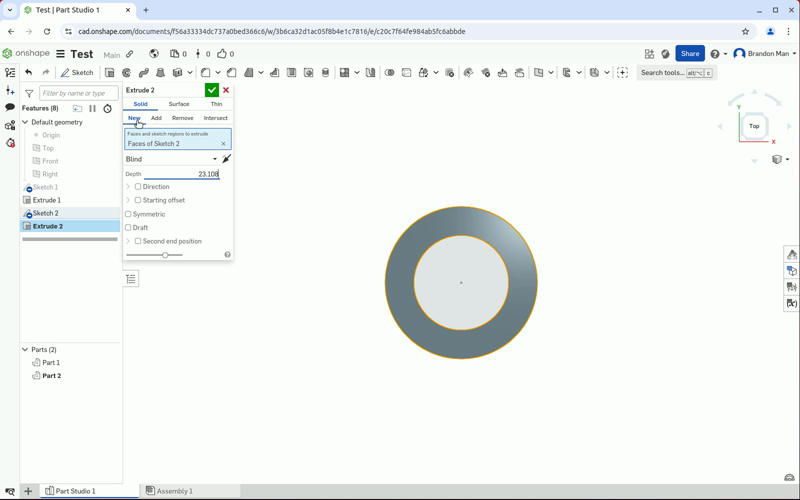
key(enter)
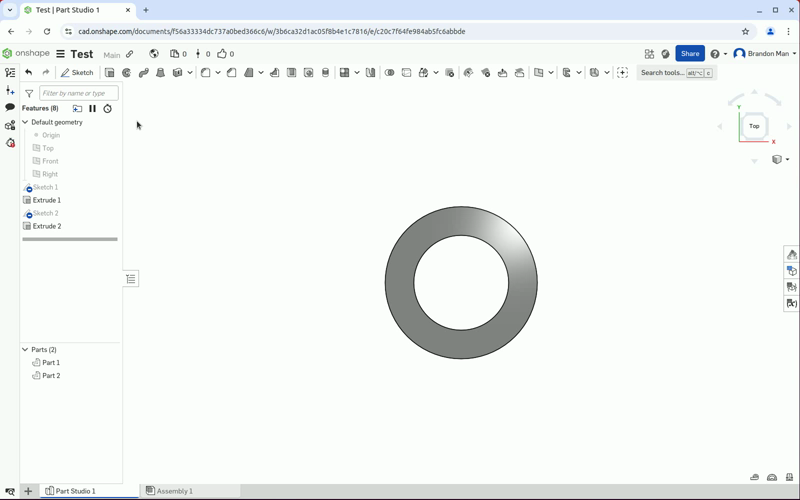
key(shift+h)
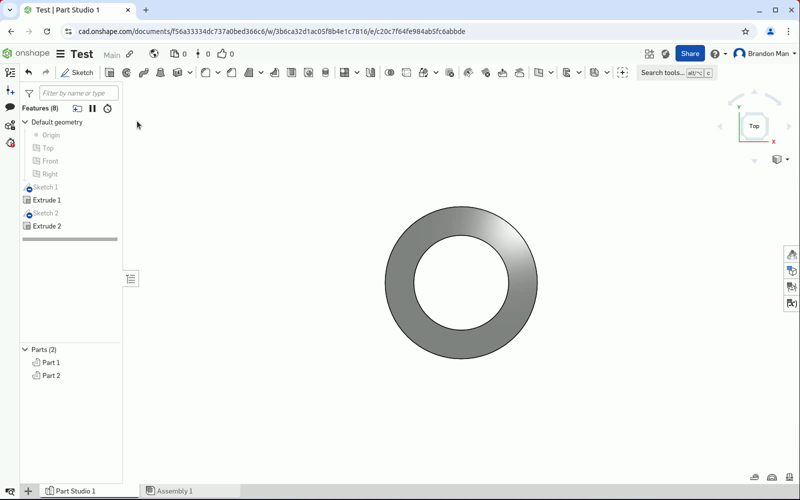
key(shift+h)
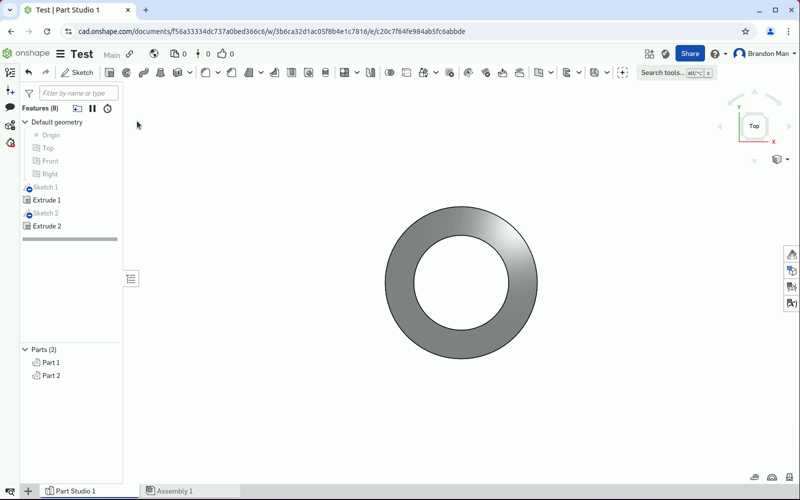
mouse_move(73, 189)
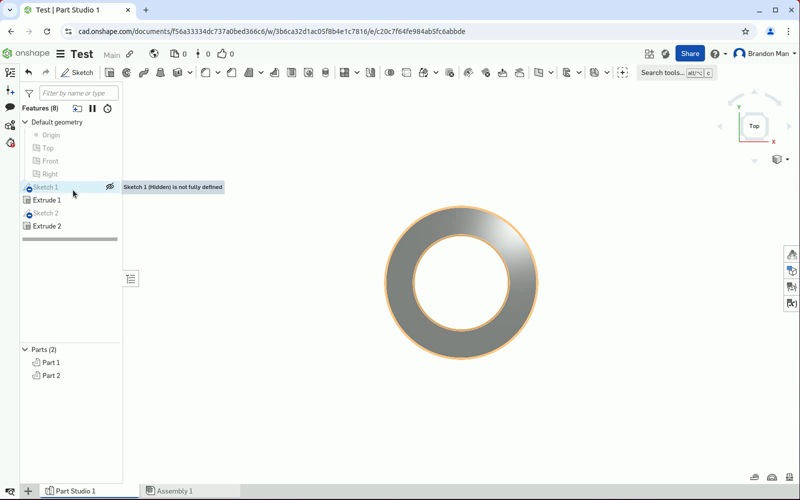
click(73, 189)
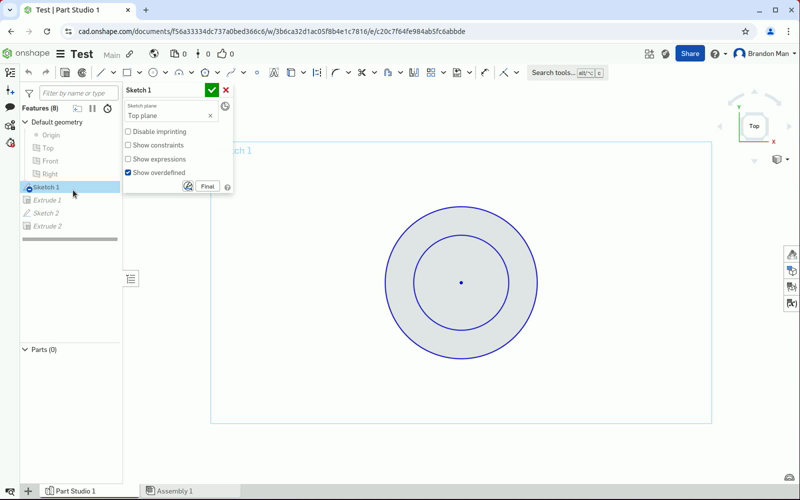
mouse_move(229, 92)
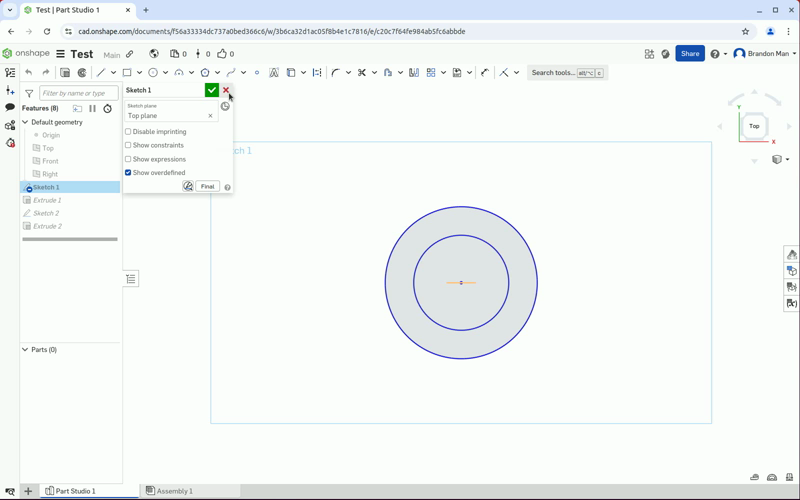
click(229, 92)
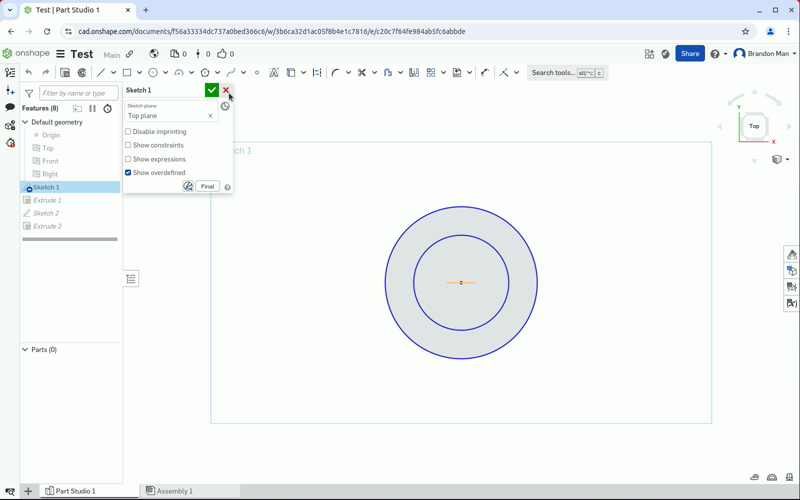
key(shift+s)
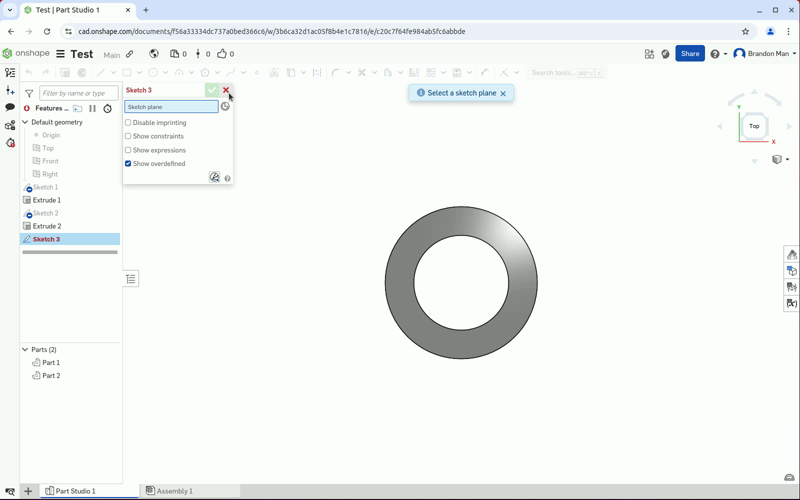
mouse_move(73, 150)
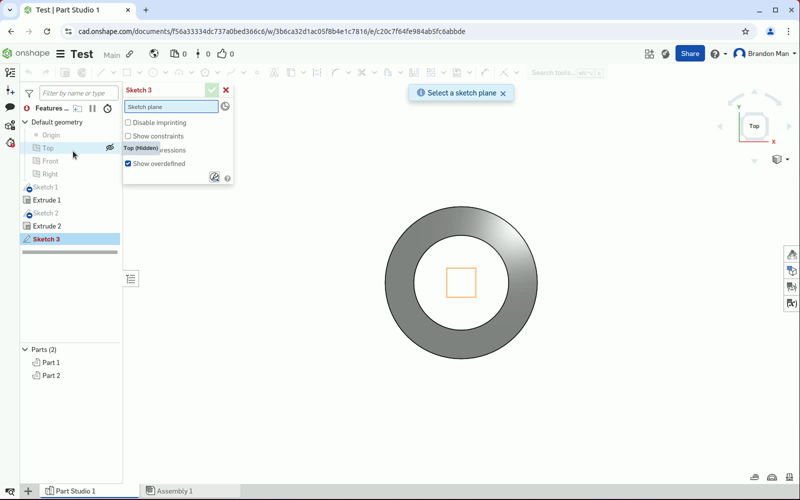
click(73, 150)
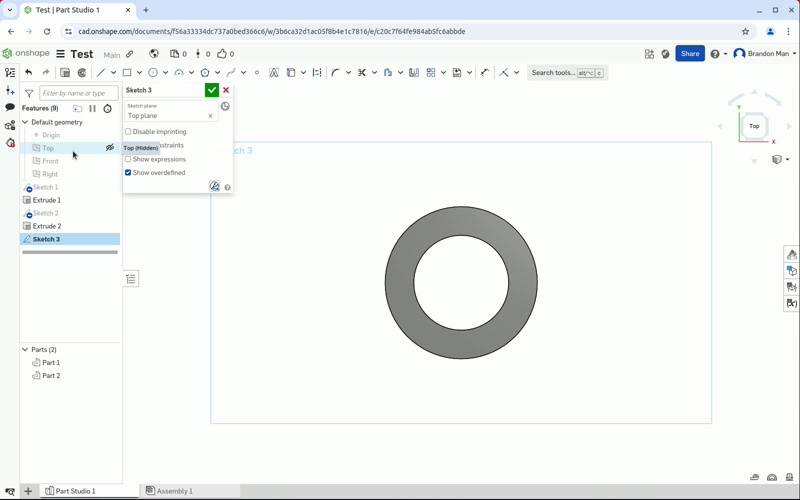
mouse_move(73, 352)
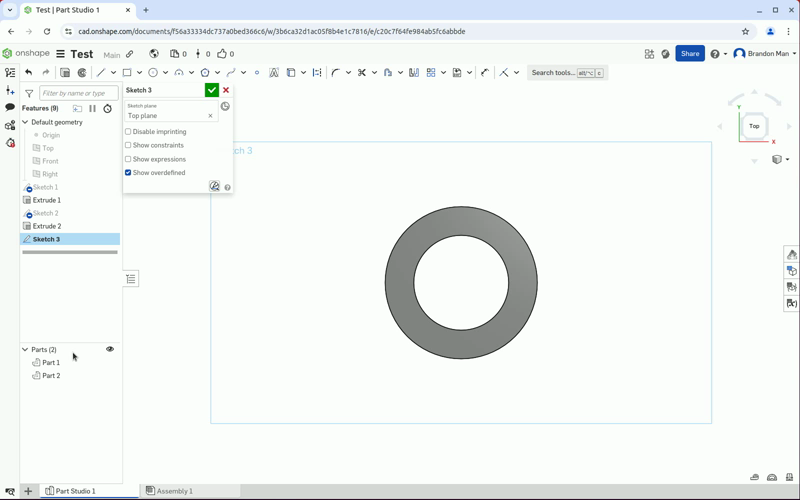
key(y)
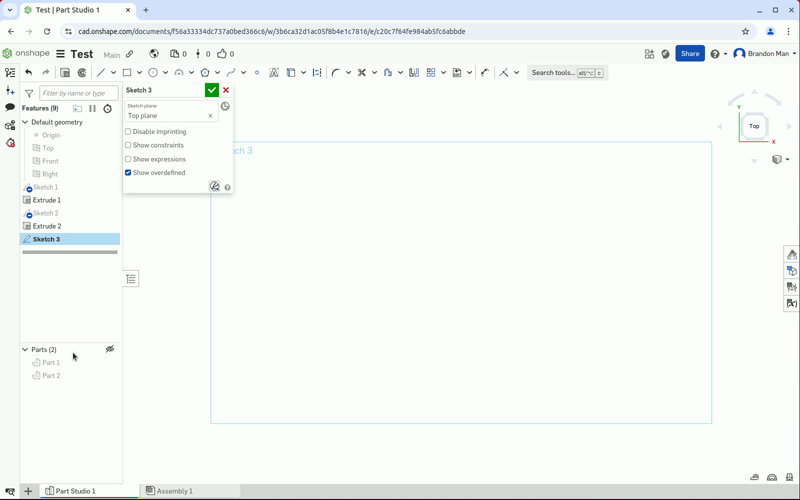
key(l)
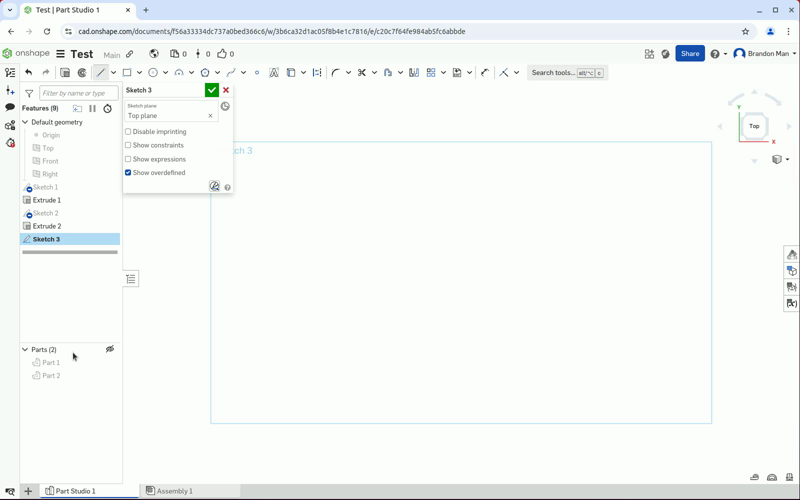
key_down(shift)
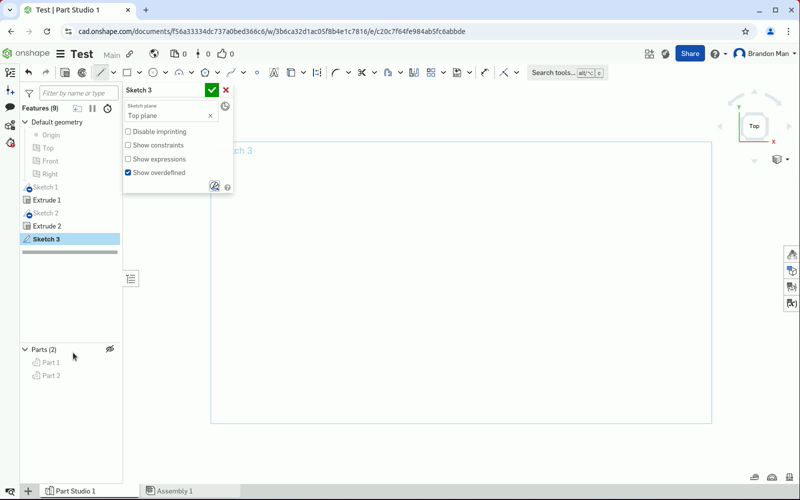
mouse_move(375, 282)
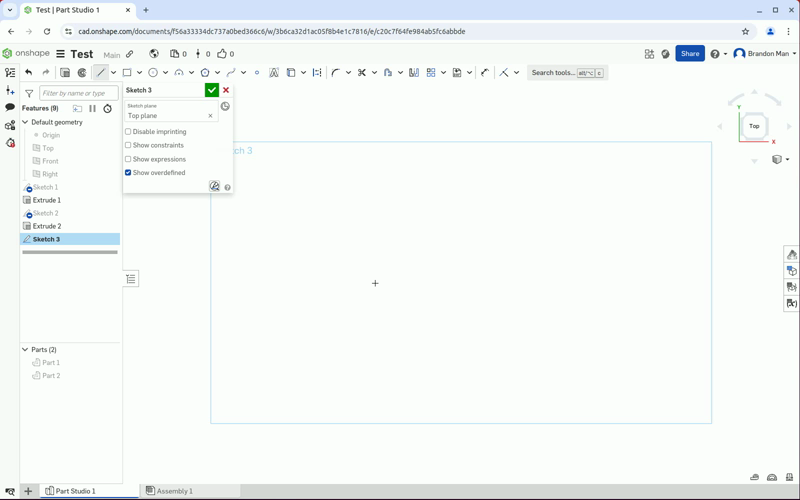
click(375, 282)
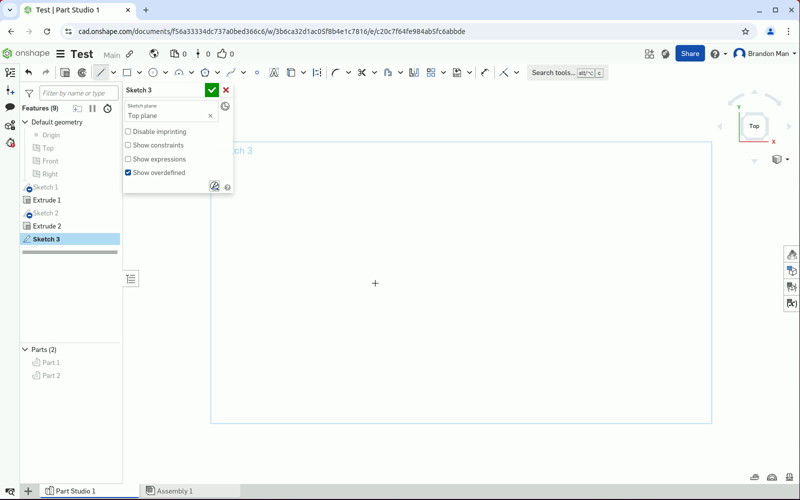
key_up(shift)
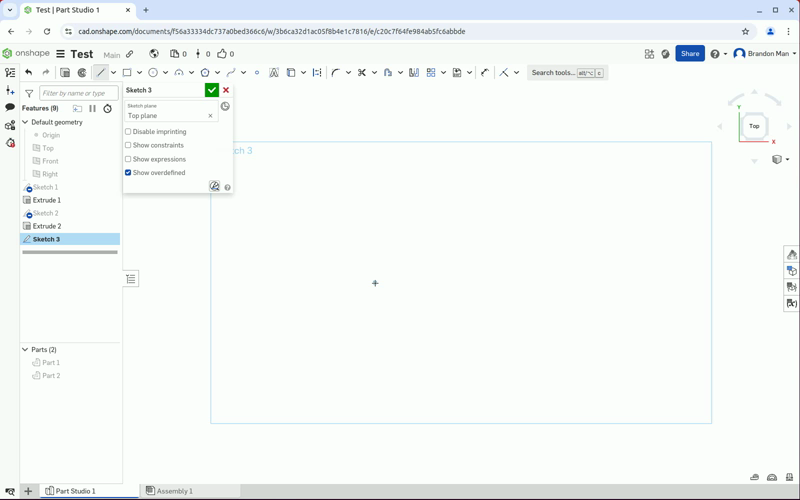
key_down(shift)
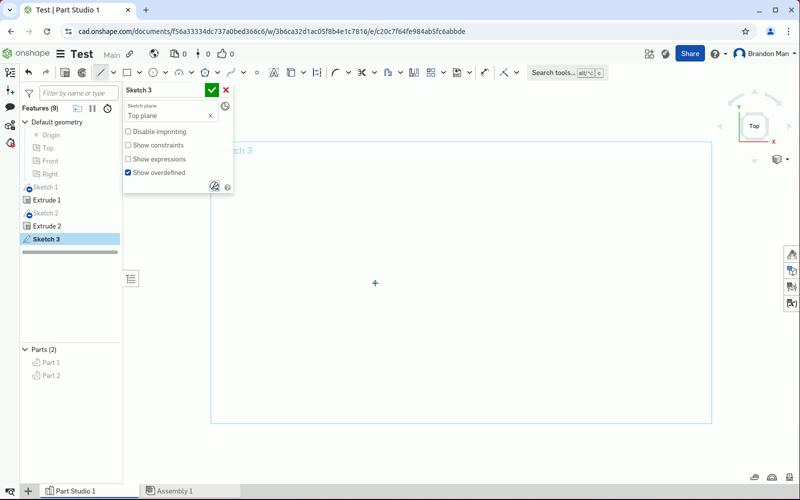
mouse_move(418, 356)
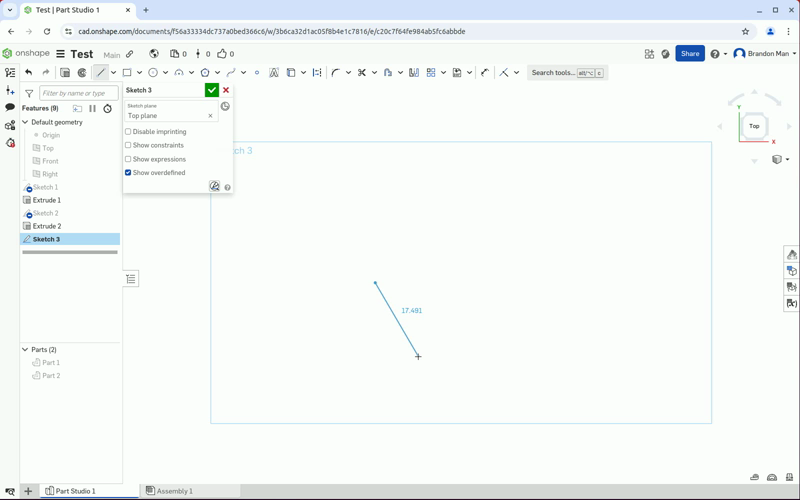
click(418, 356)
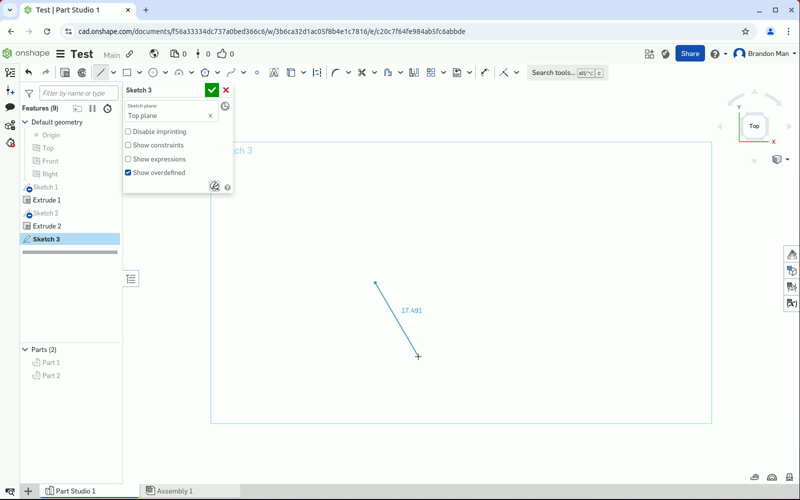
key_up(shift)
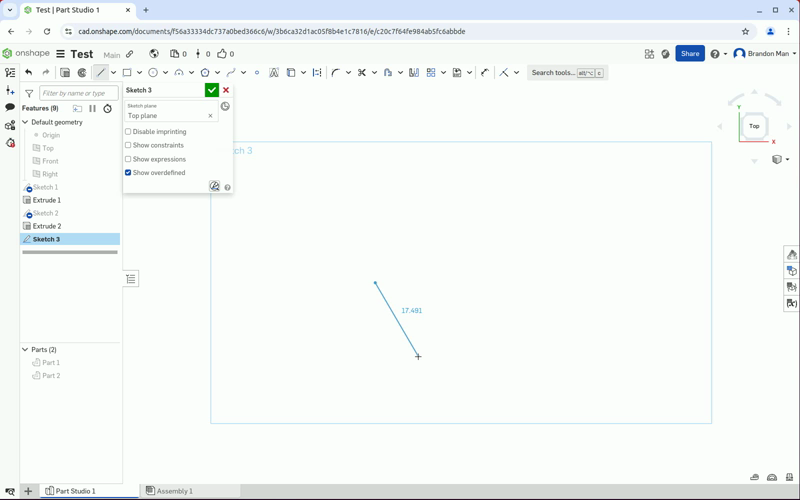
key_down(shift)
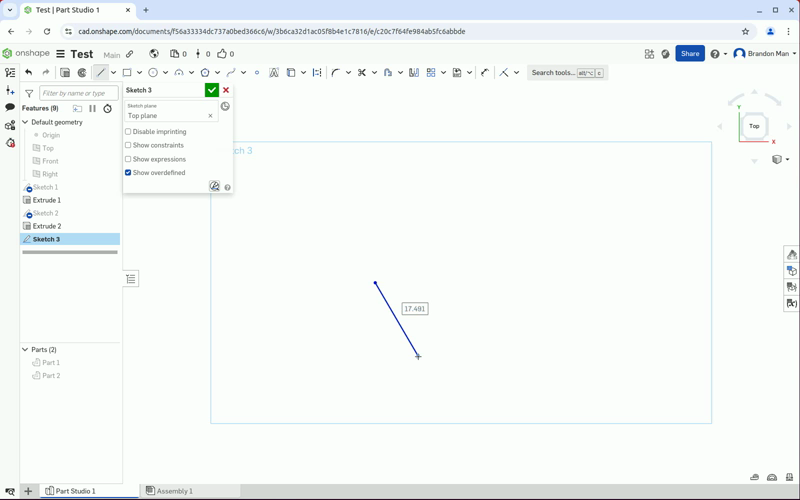
mouse_move(501, 356)
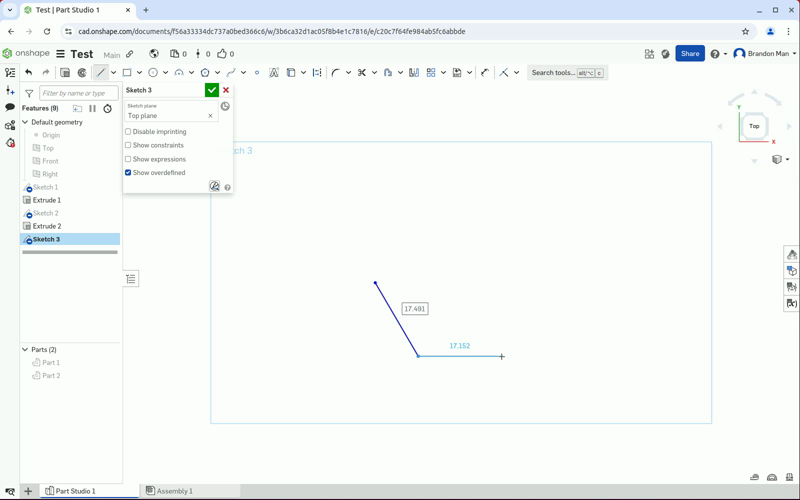
click(501, 356)
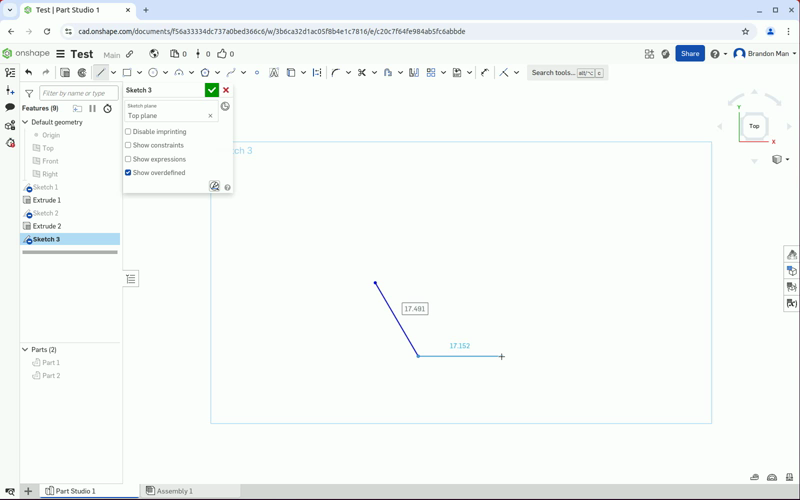
key_up(shift)
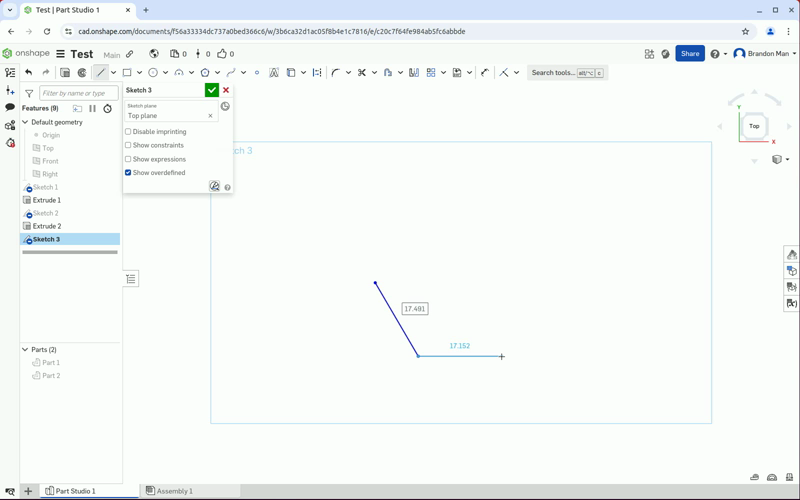
key_down(shift)
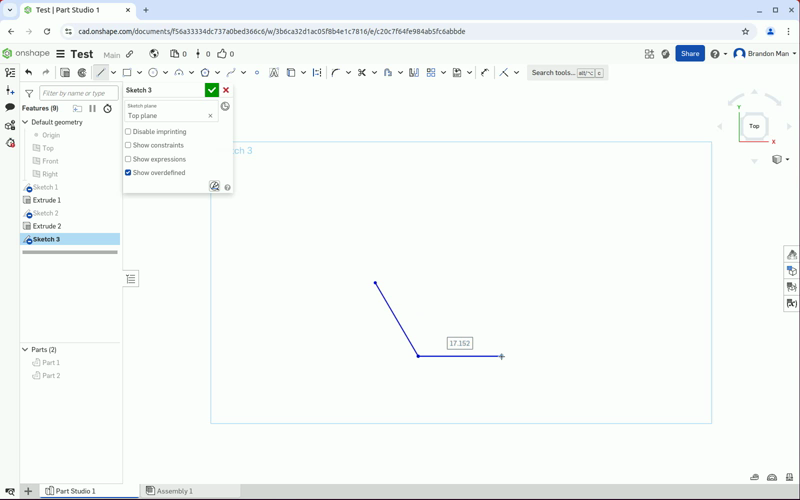
mouse_move(544, 282)
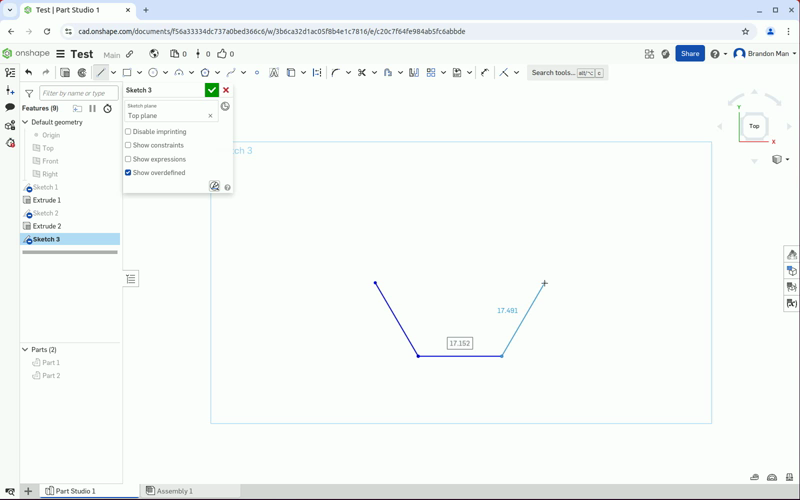
click(544, 282)
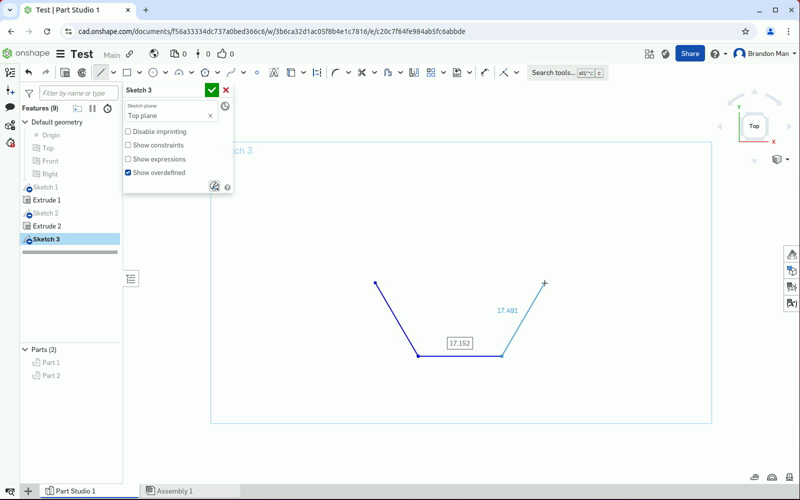
key_up(shift)
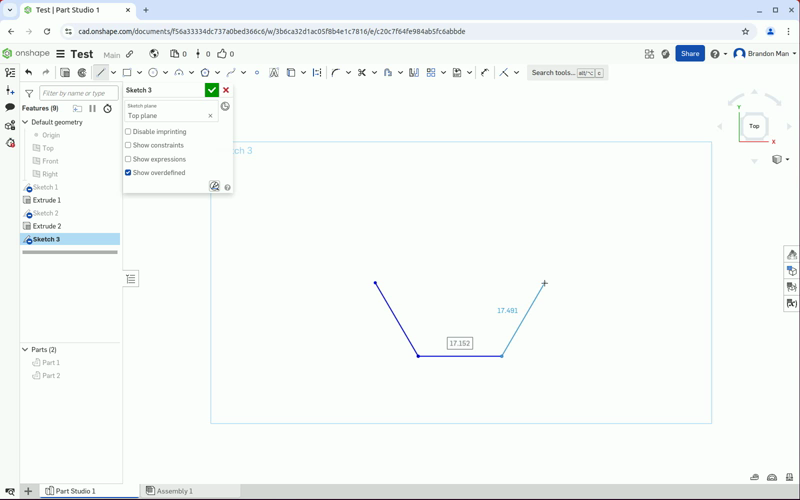
key_down(shift)
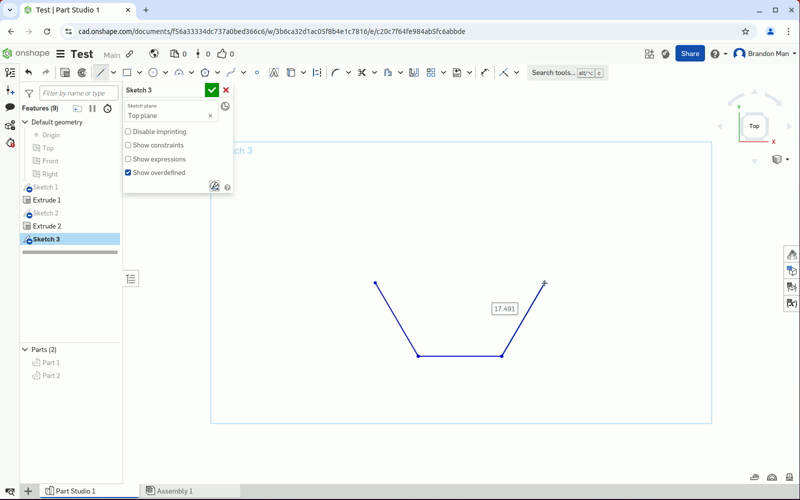
mouse_move(501, 209)
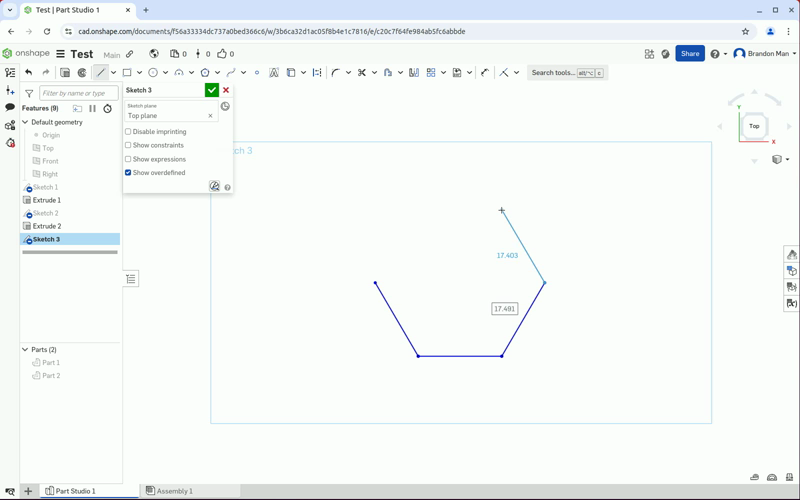
click(501, 209)
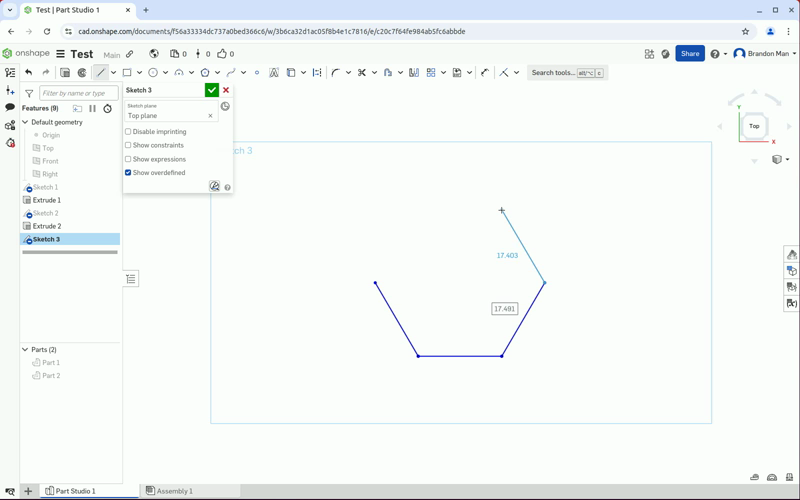
key_up(shift)
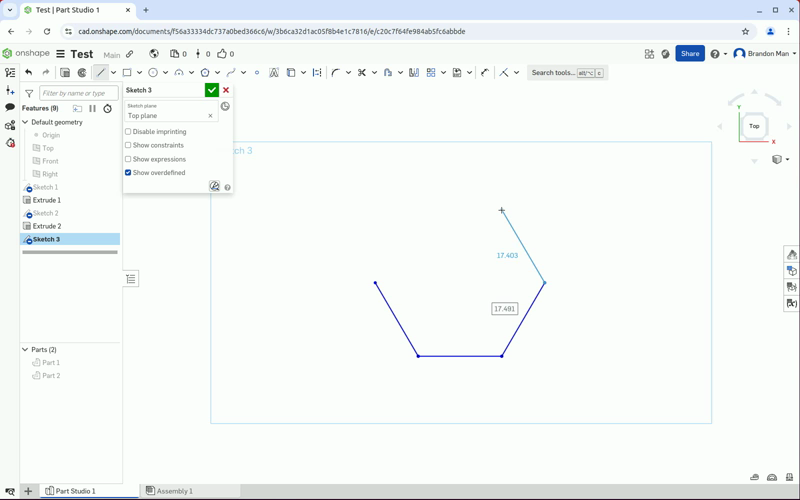
key_down(shift)
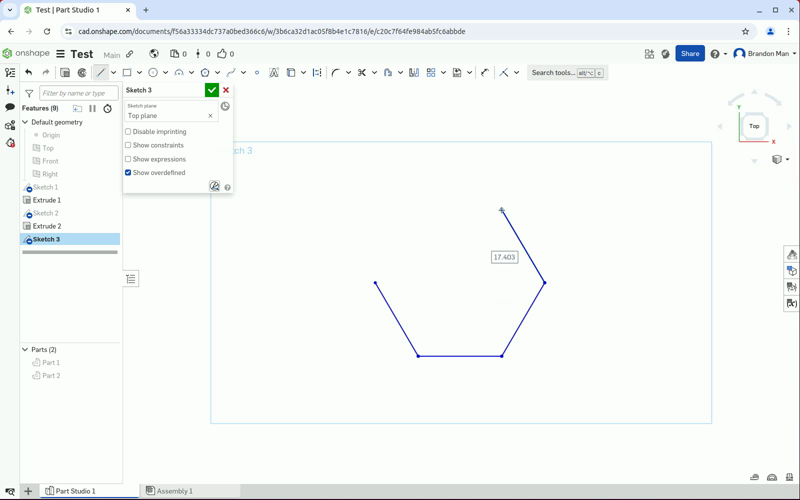
mouse_move(418, 209)
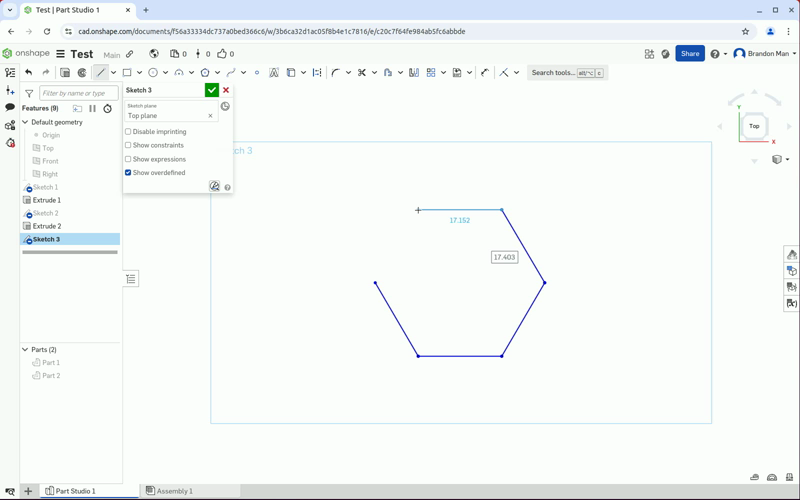
click(418, 209)
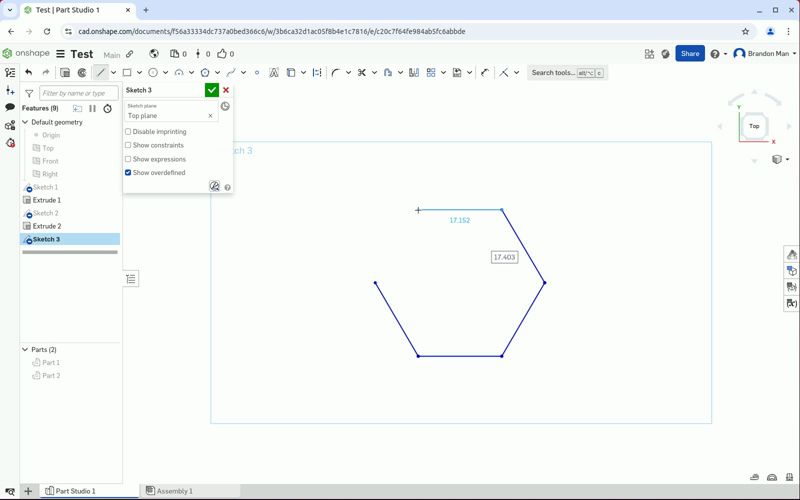
key_up(shift)
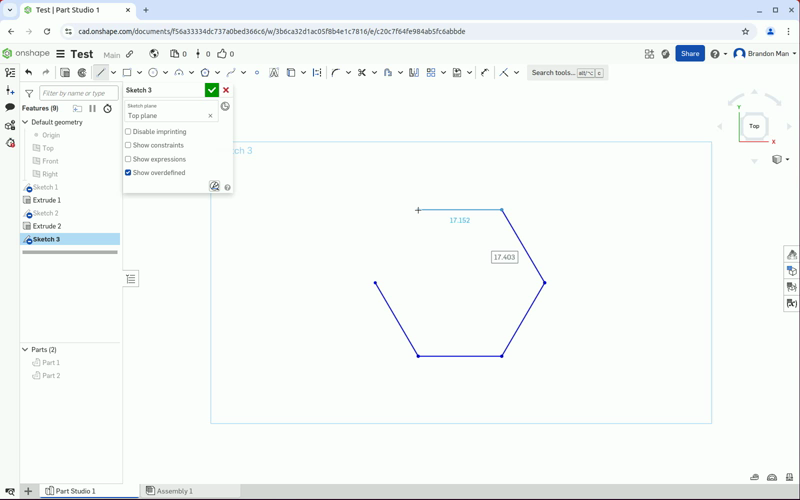
key_down(shift)
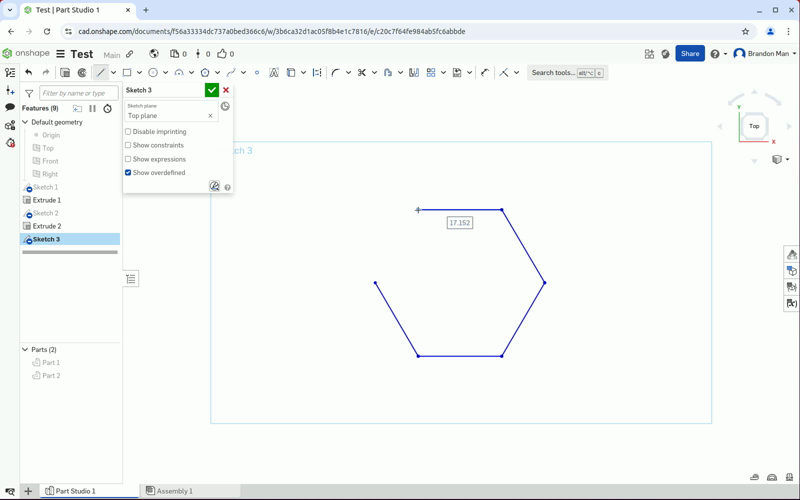
mouse_move(375, 282)
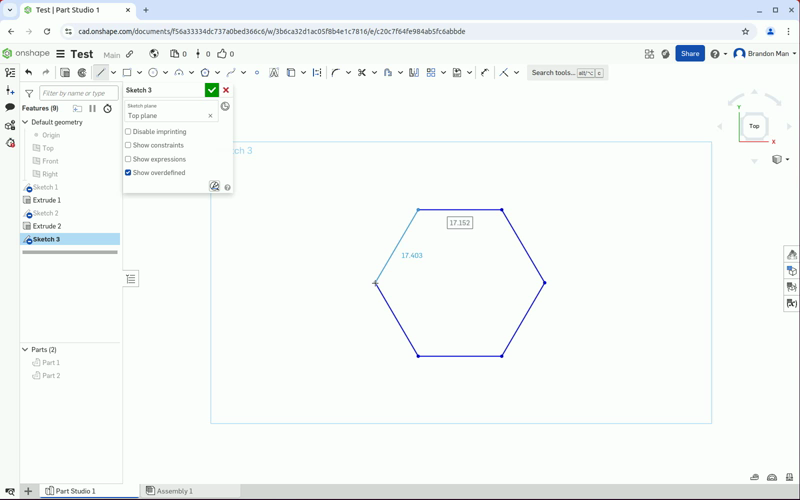
key_up(shift)
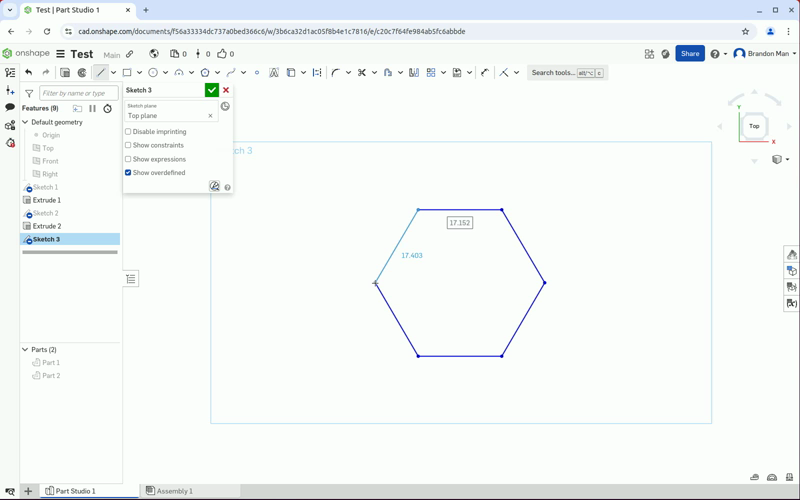
click(375, 282)
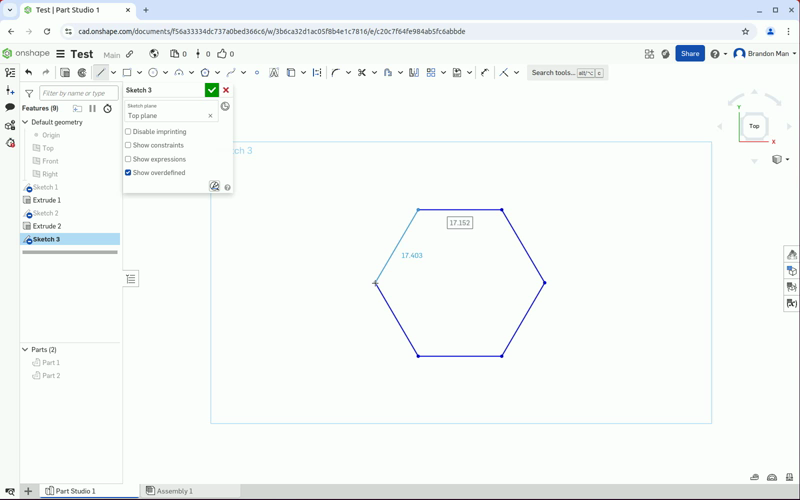
key(esc)
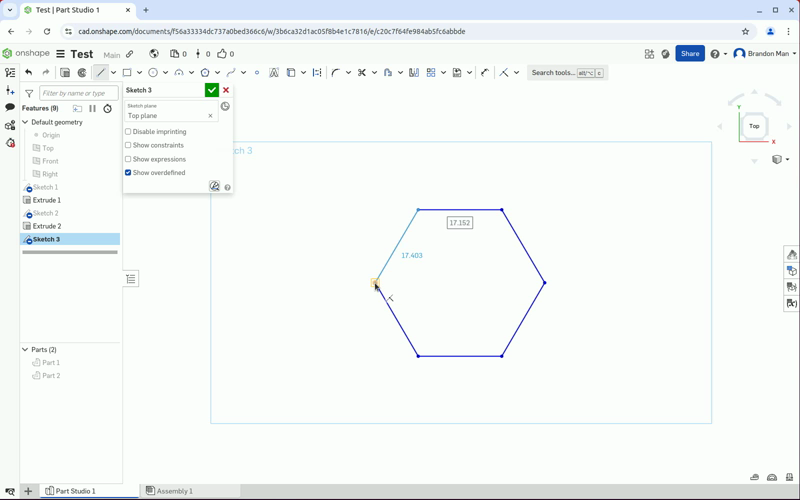
key(c)
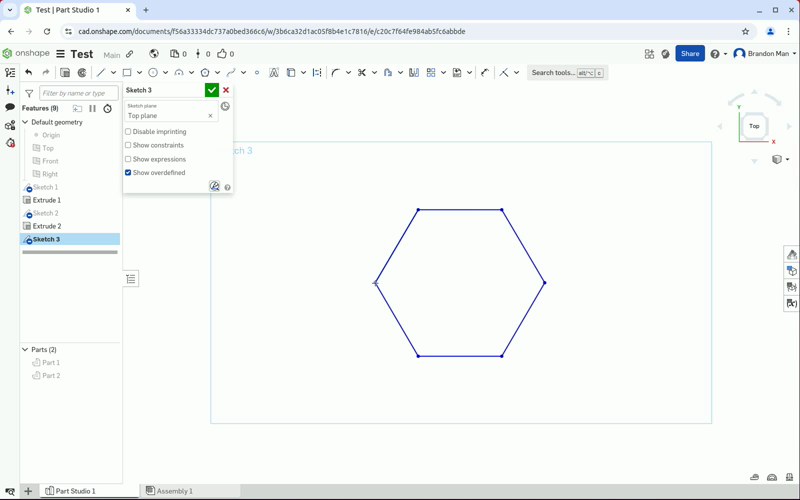
key_down(shift)
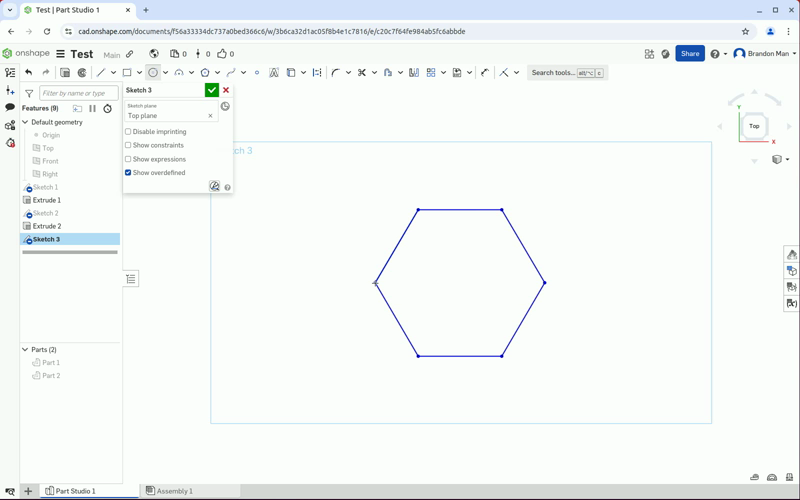
mouse_move(460, 282)
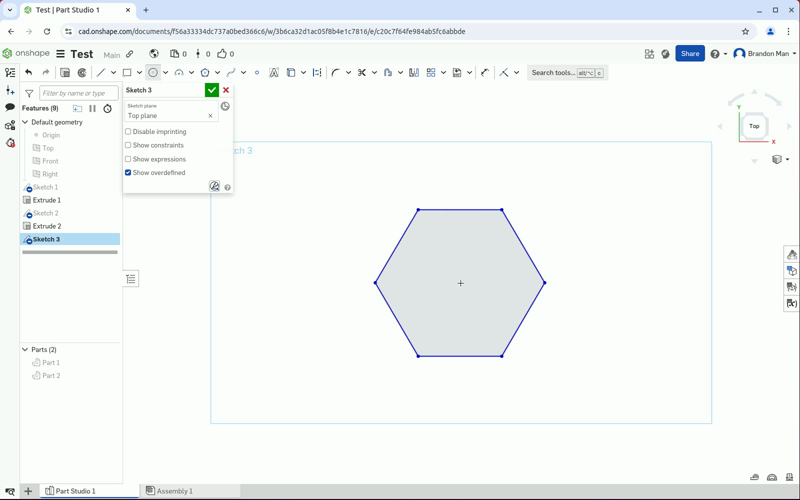
click(460, 282)
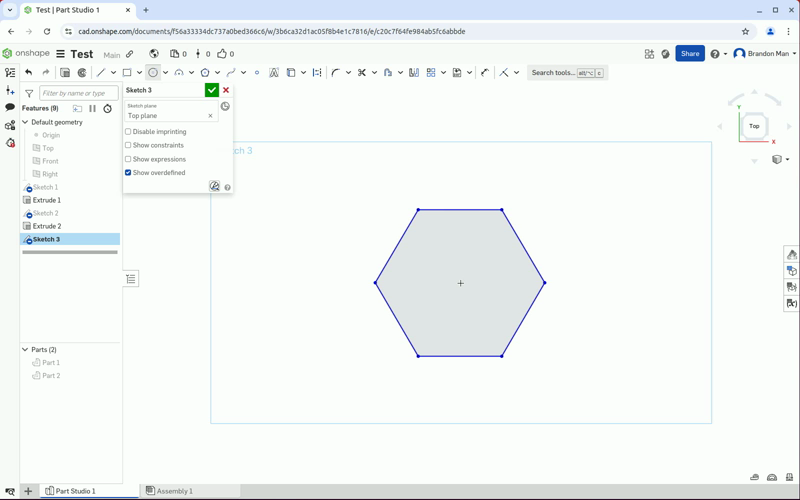
key_up(shift)
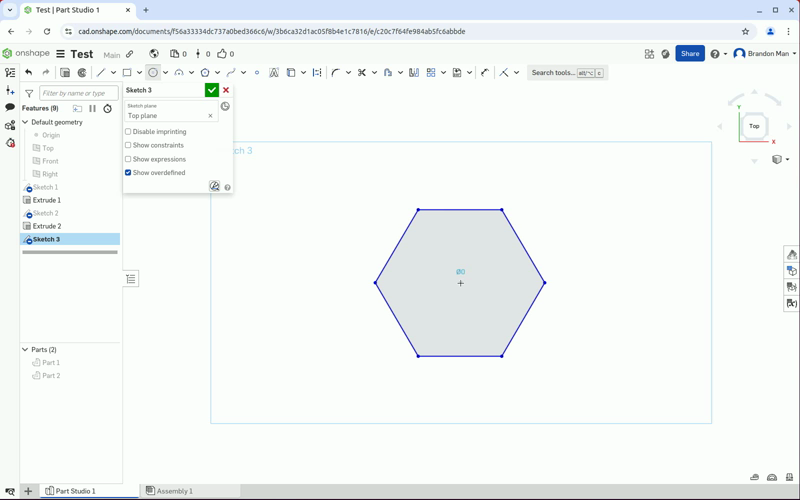
mouse_move(526, 282)
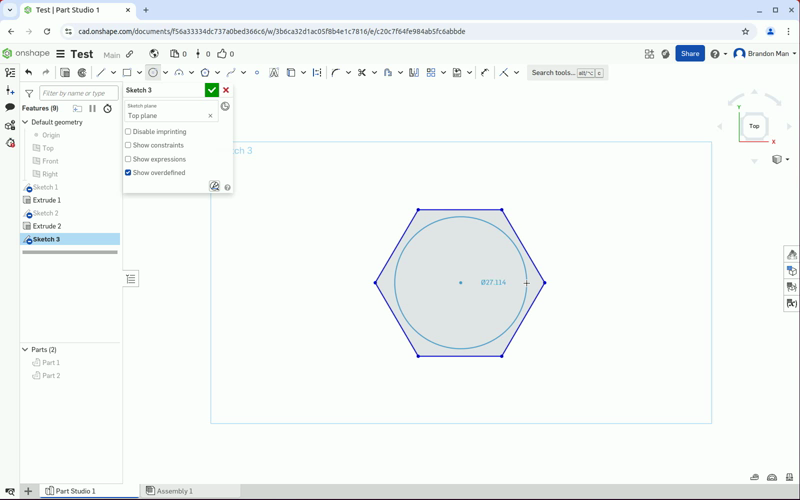
click(526, 282)
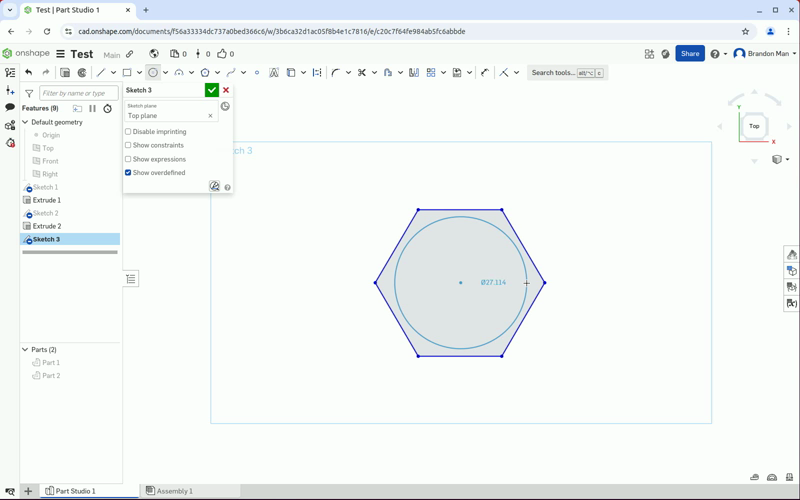
key(esc)
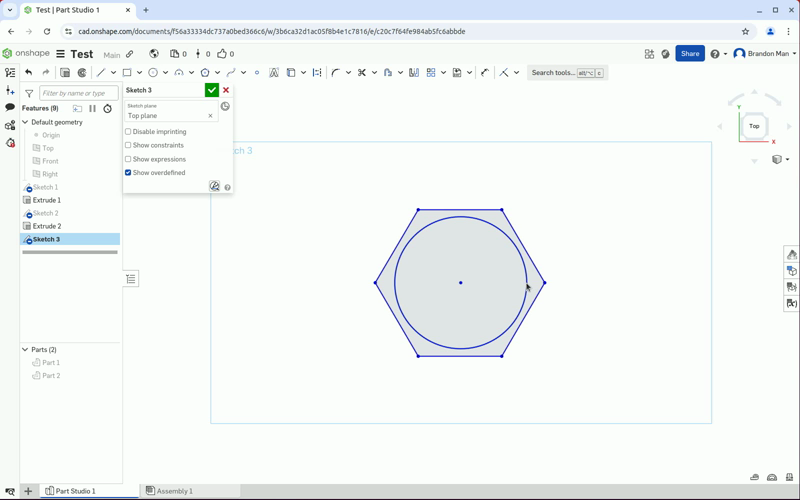
mouse_move(413, 338)
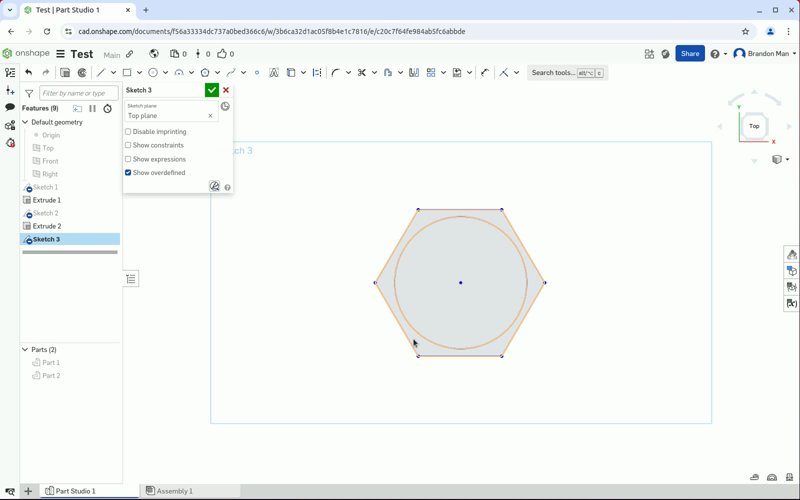
click(413, 338)
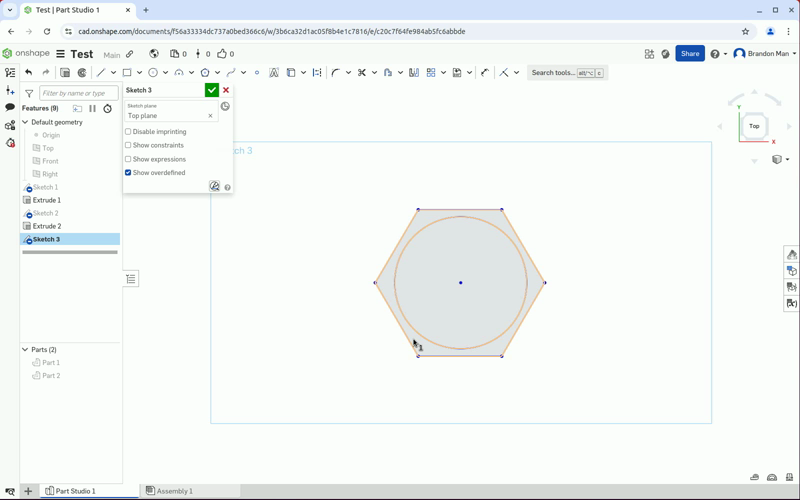
mouse_move(73, 352)
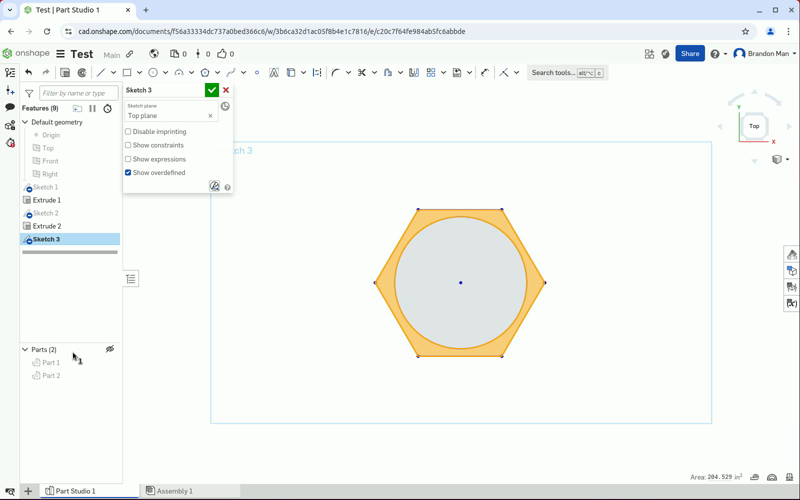
key(shift+y)
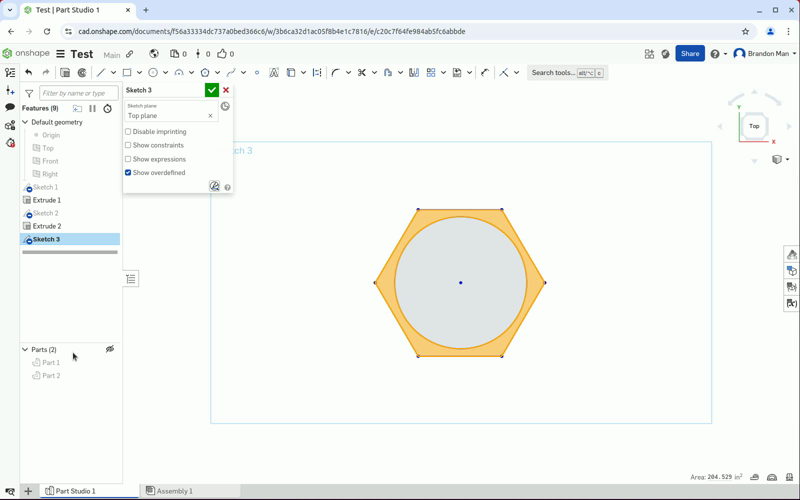
key(shift+e)
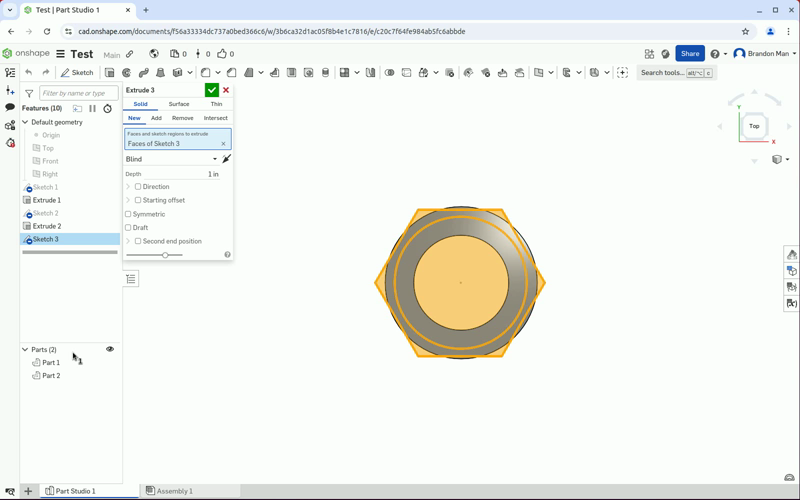
mouse_move(143, 106)
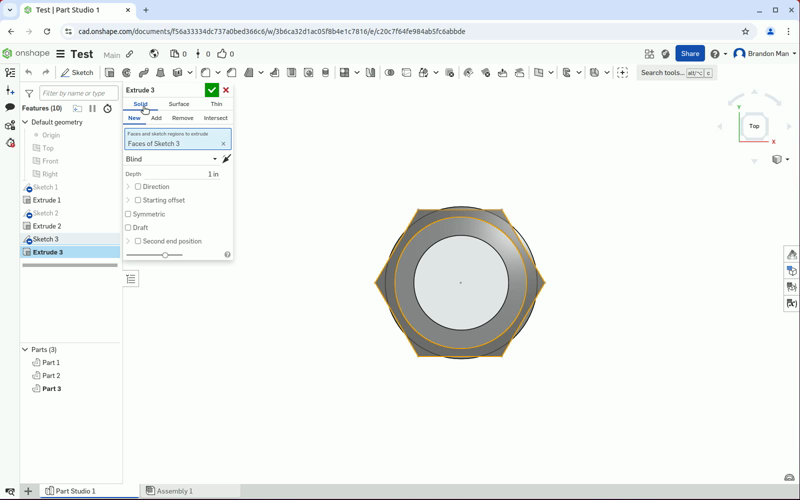
click(143, 106)
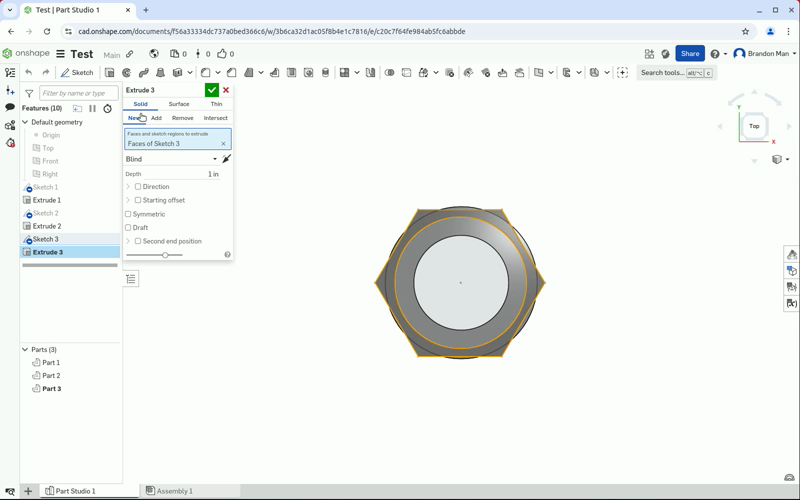
mouse_move(137, 120)
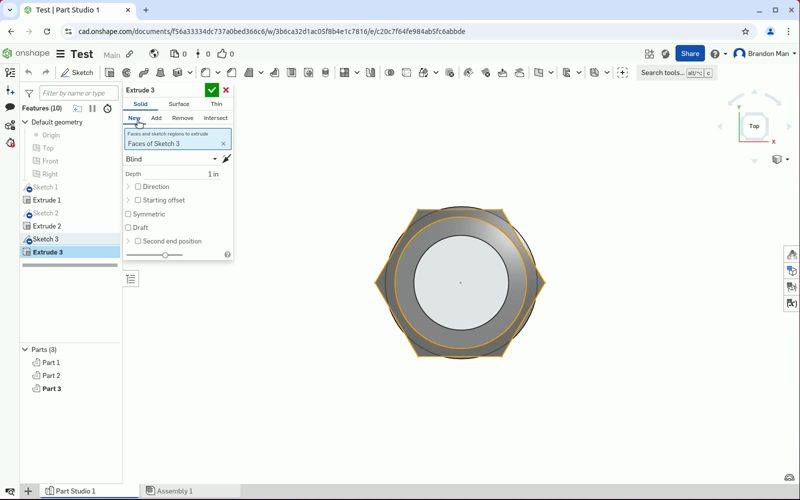
click(137, 120)
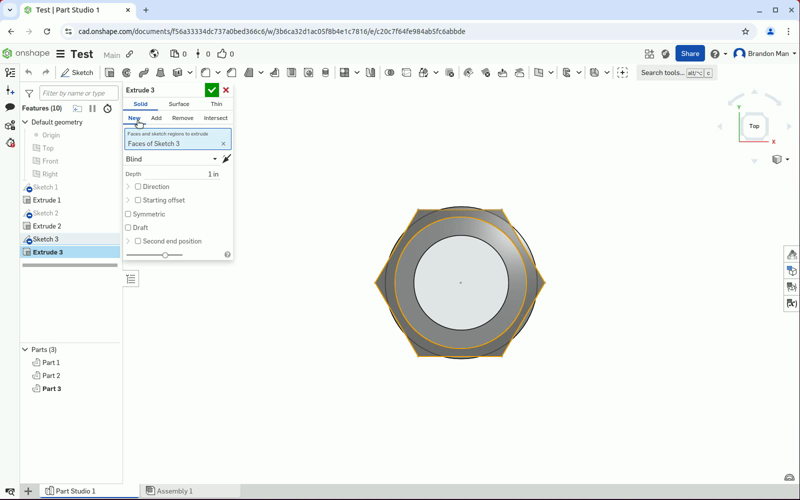
key(tab, 4)
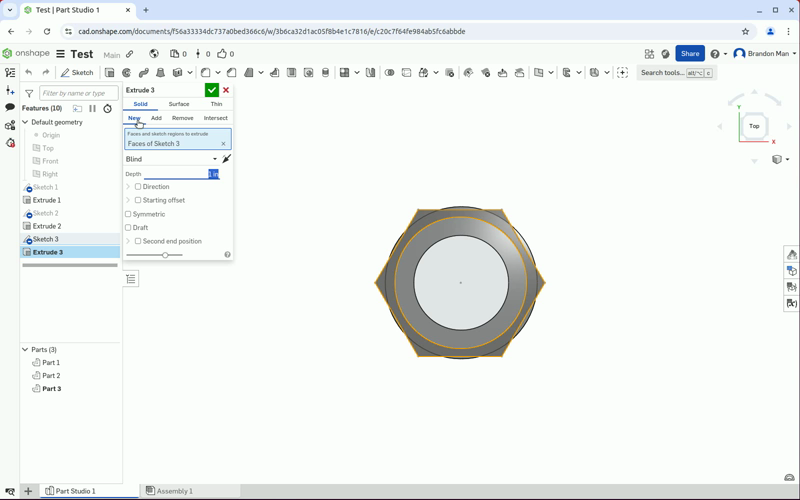
text(23.108)
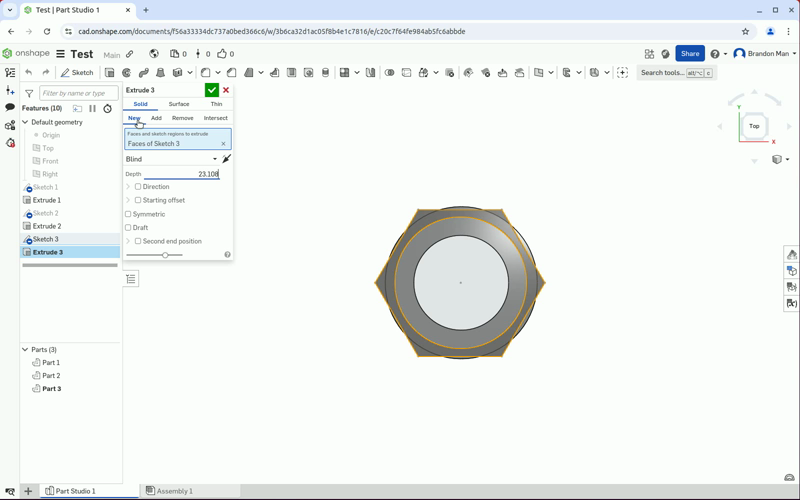
key(enter)
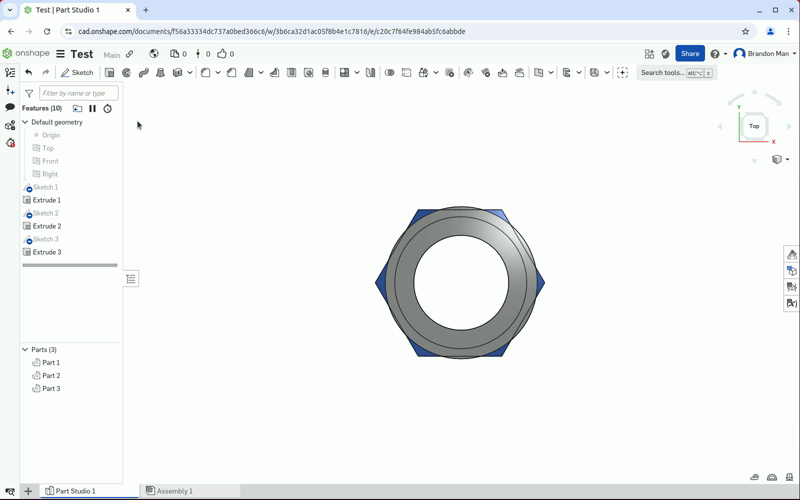
key(shift+h)
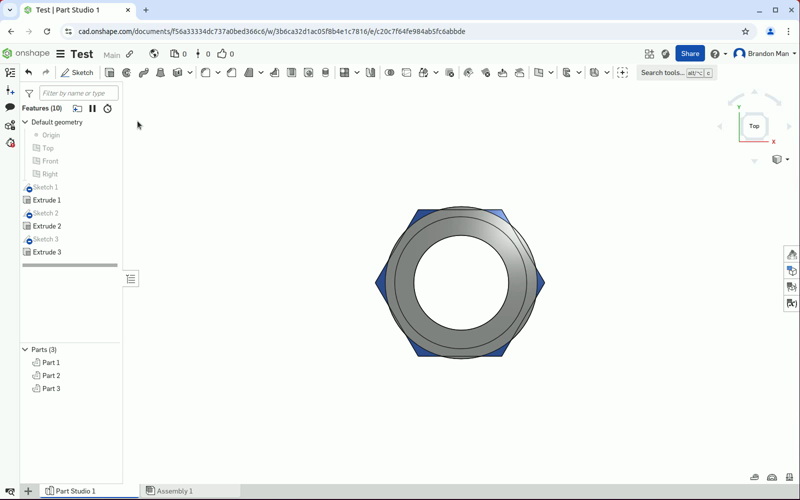
key(shift+h)
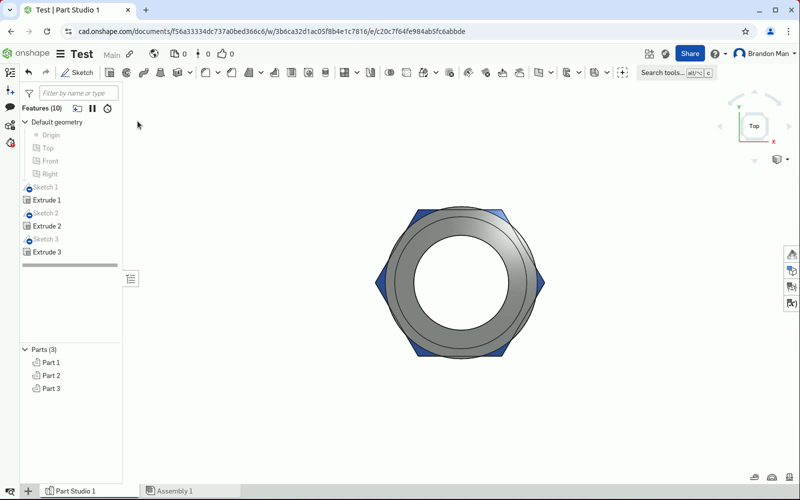
mouse_move(73, 189)
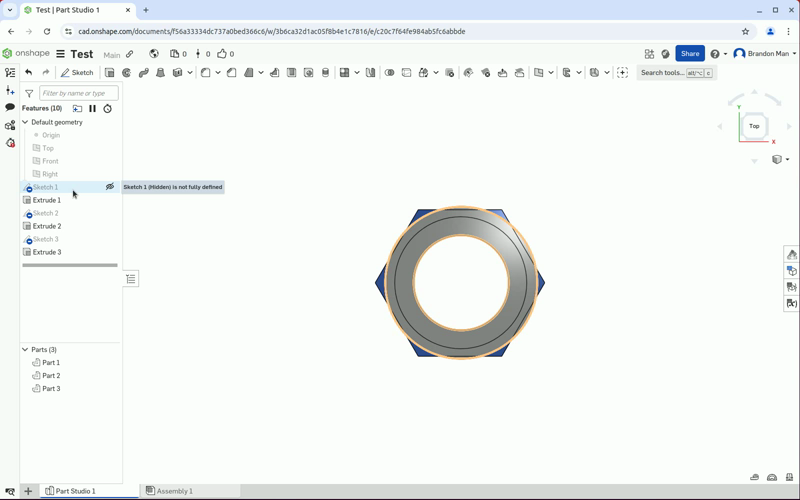
click(73, 189)
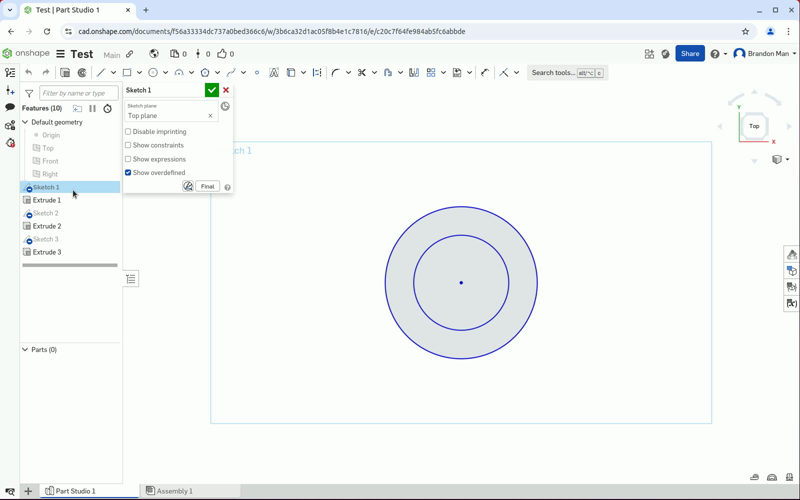
mouse_move(229, 92)
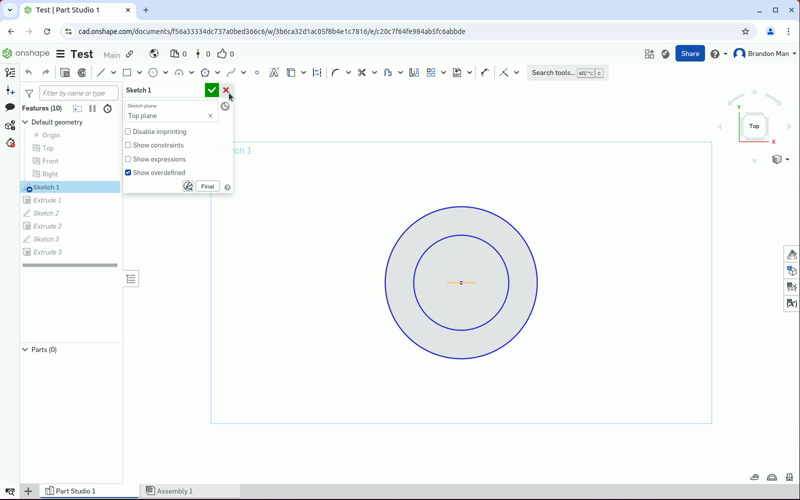
click(229, 92)
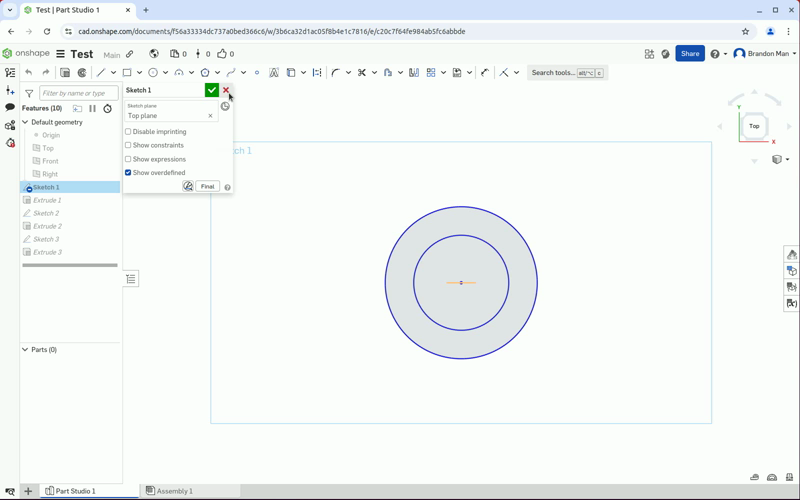
key(shift+s)
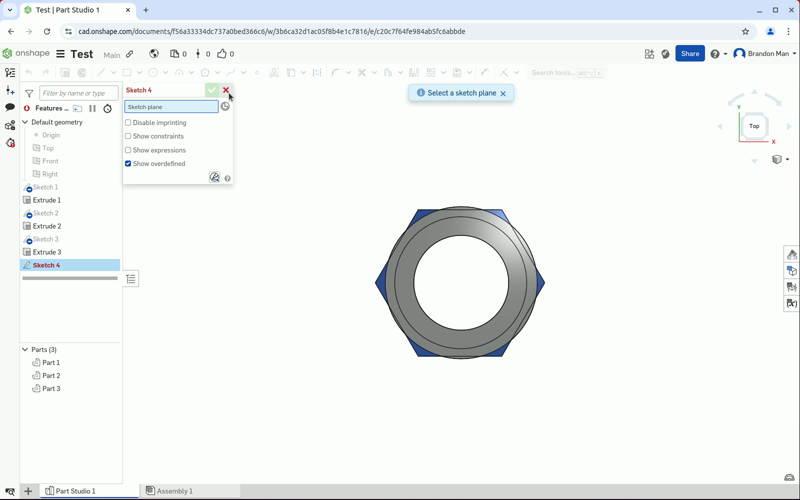
mouse_move(73, 150)
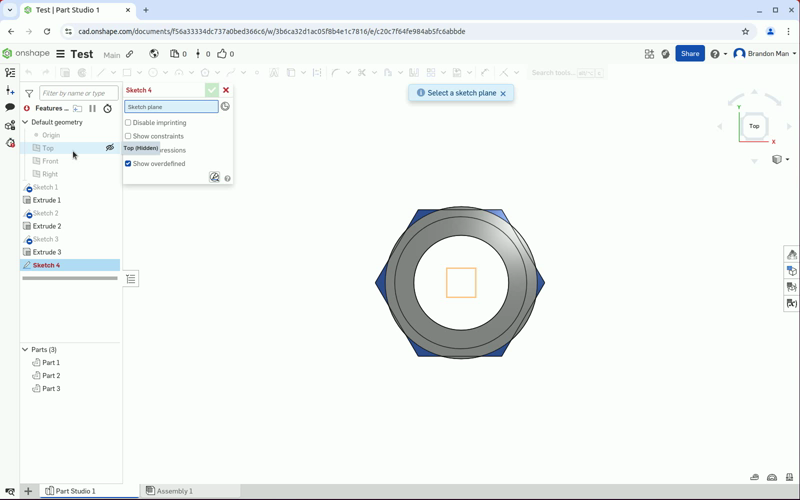
click(73, 150)
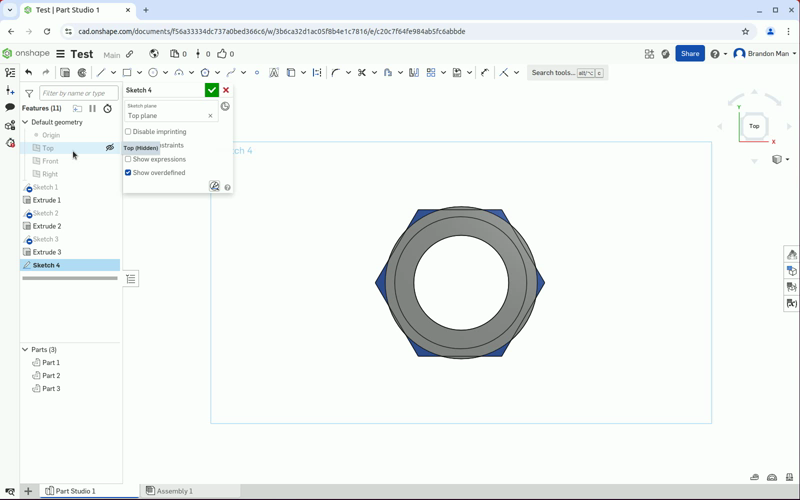
mouse_move(73, 352)
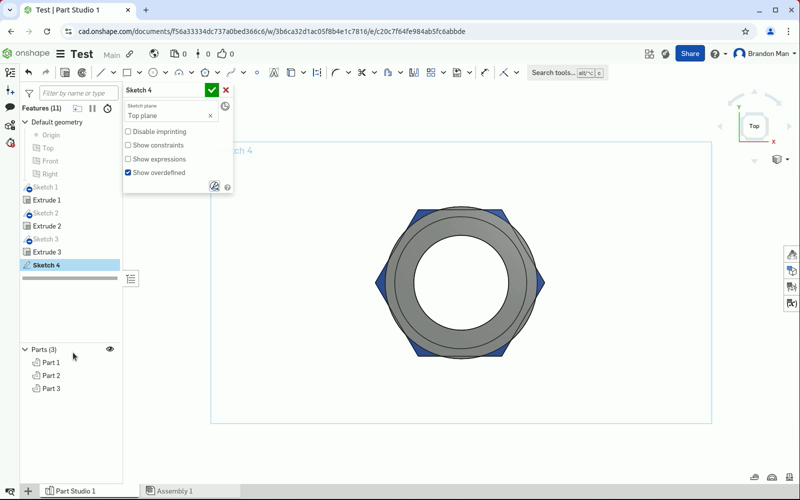
key(y)
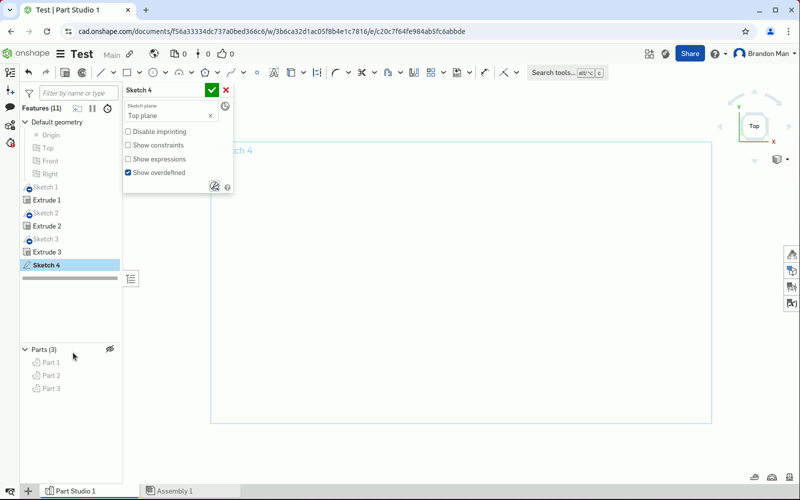
key(c)
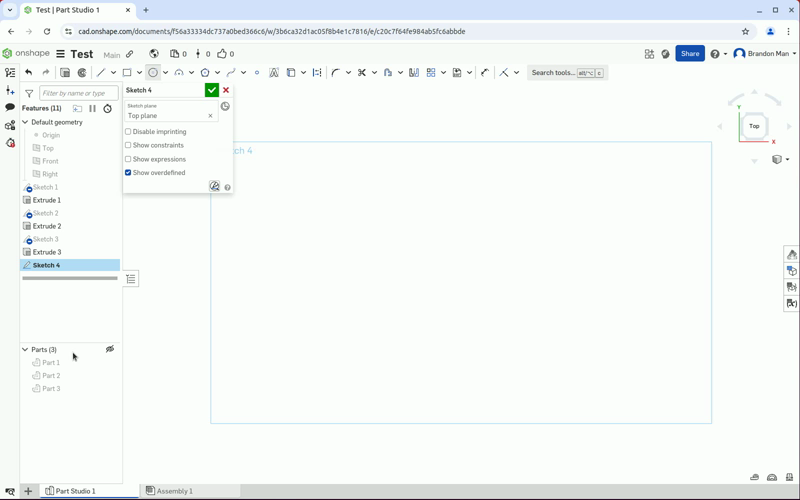
key_down(shift)
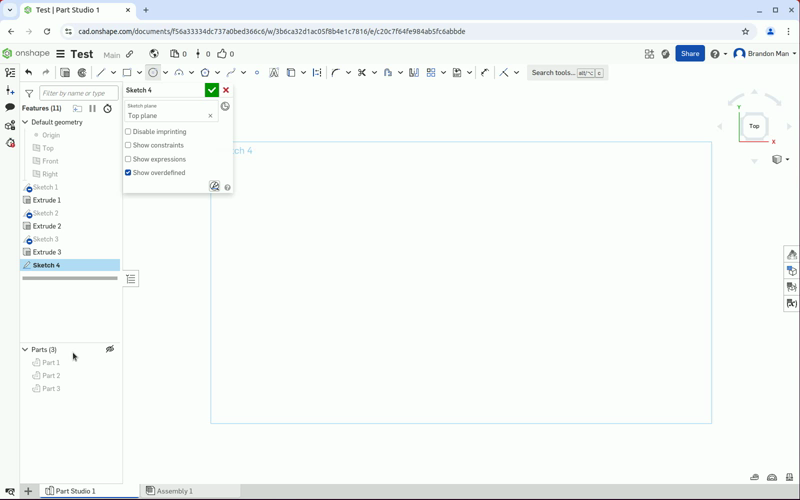
mouse_move(461, 282)
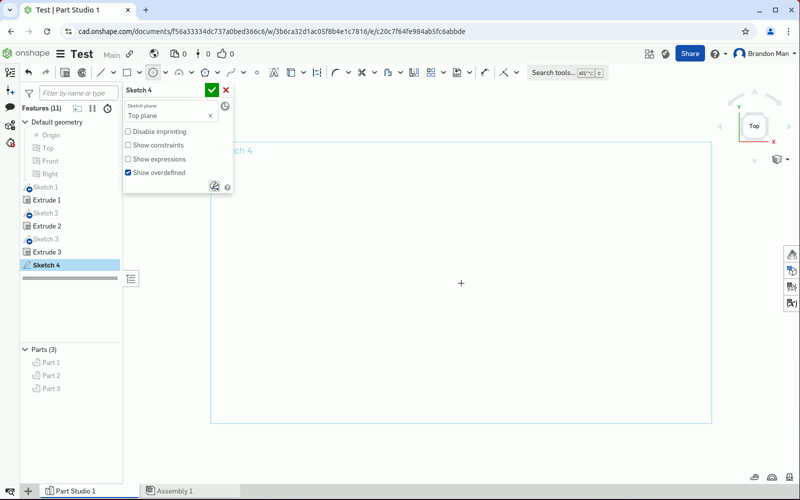
click(461, 282)
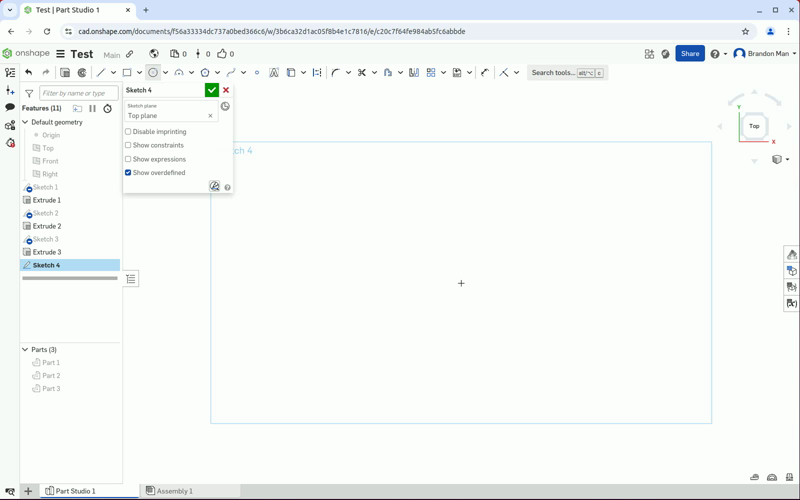
key_up(shift)
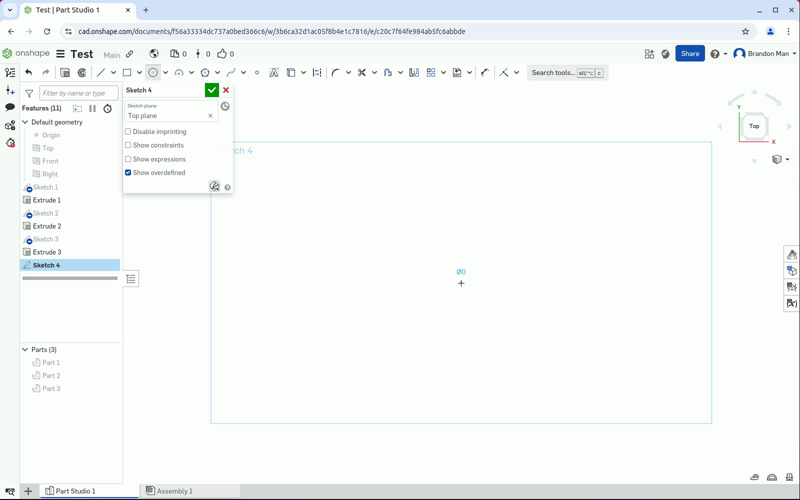
mouse_move(528, 282)
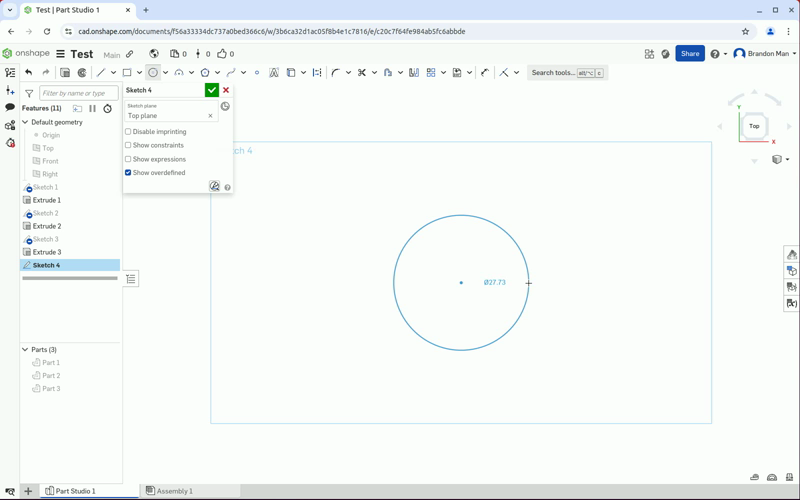
click(528, 282)
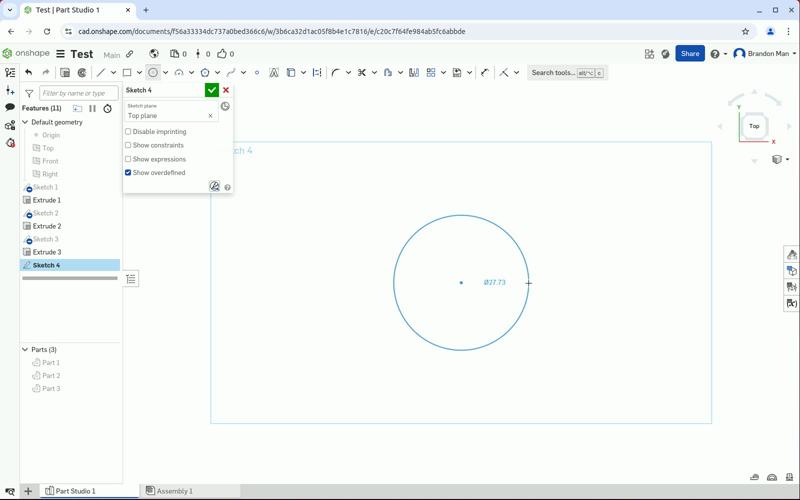
key(esc)
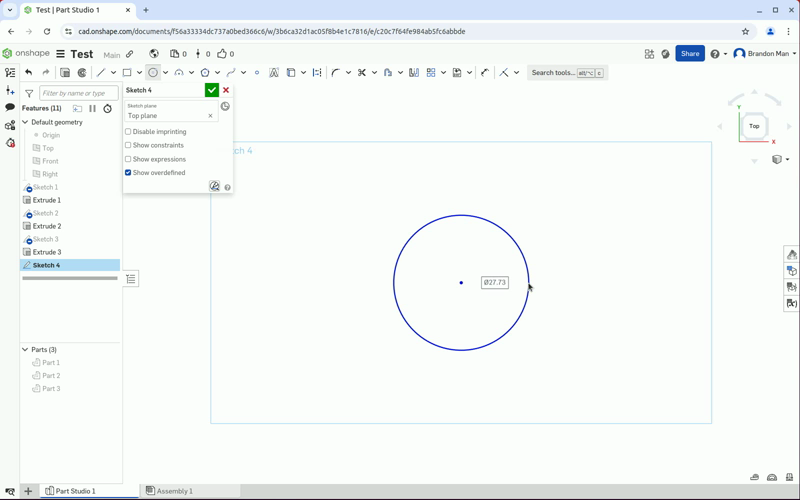
key(c)
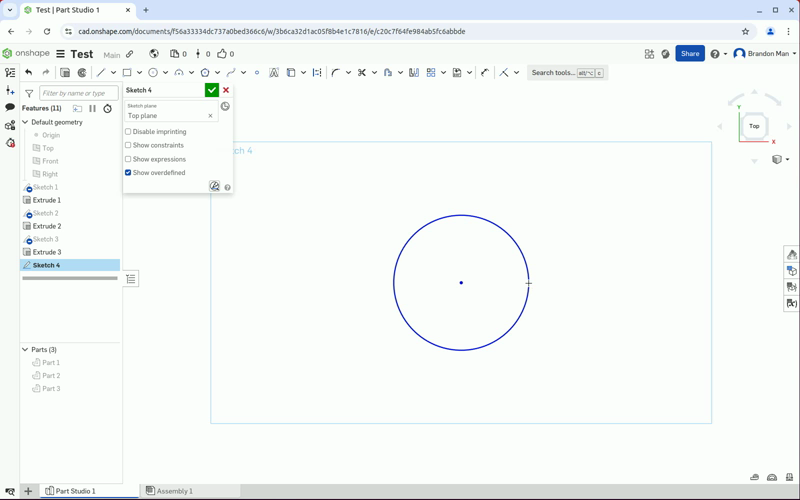
key_down(shift)
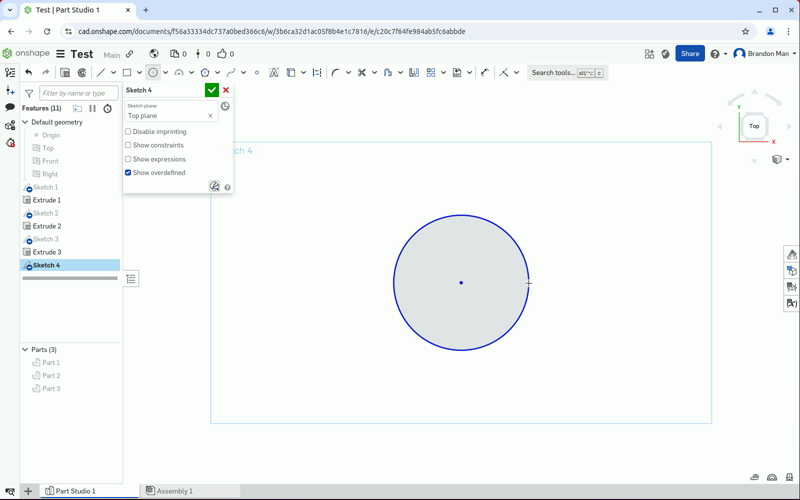
mouse_move(461, 267)
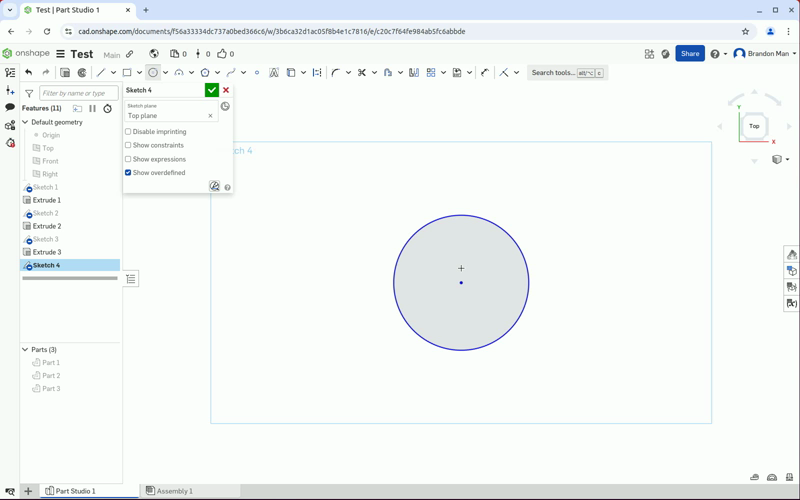
click(461, 267)
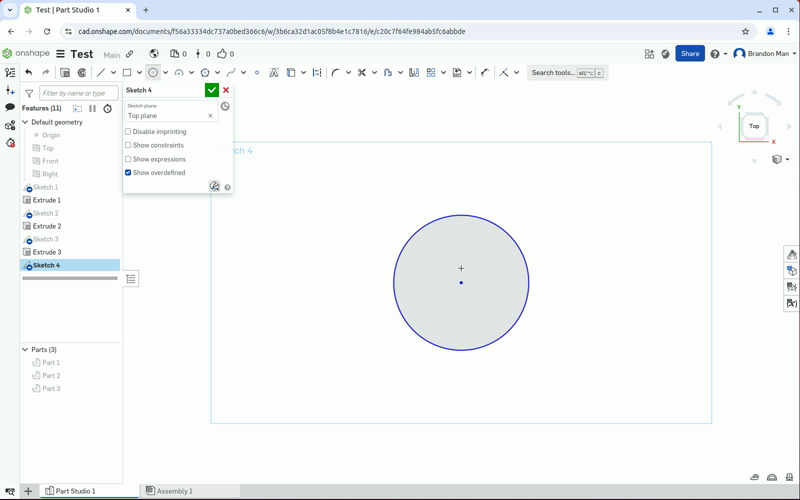
key_up(shift)
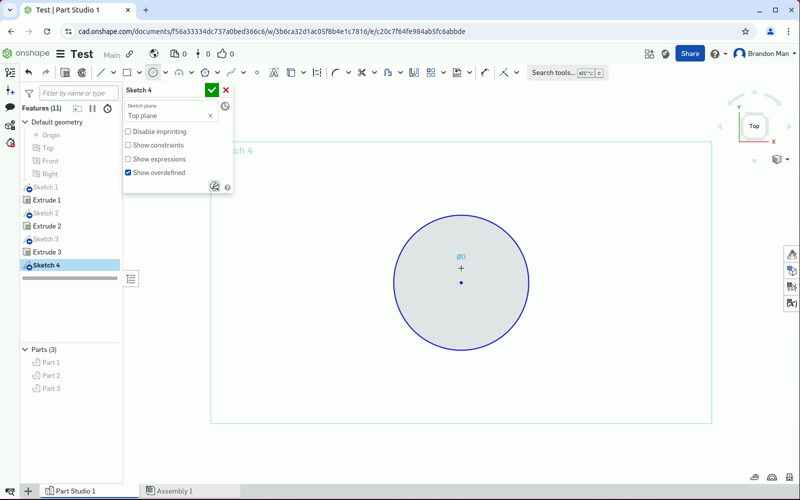
mouse_move(507, 267)
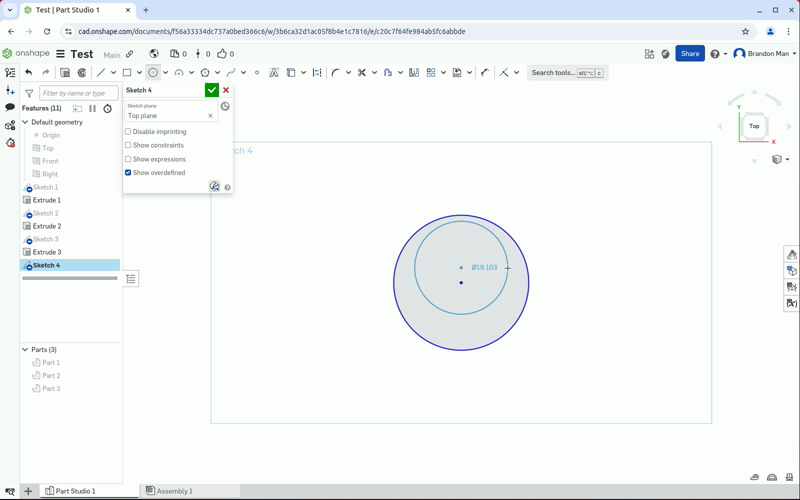
click(507, 267)
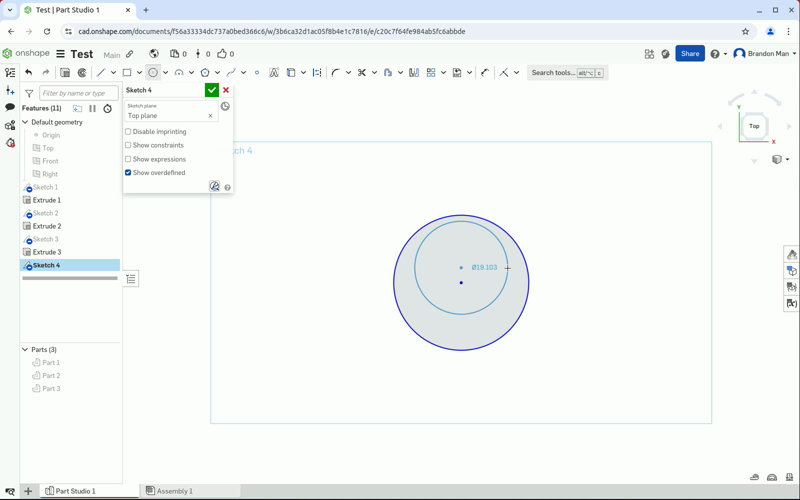
key(esc)
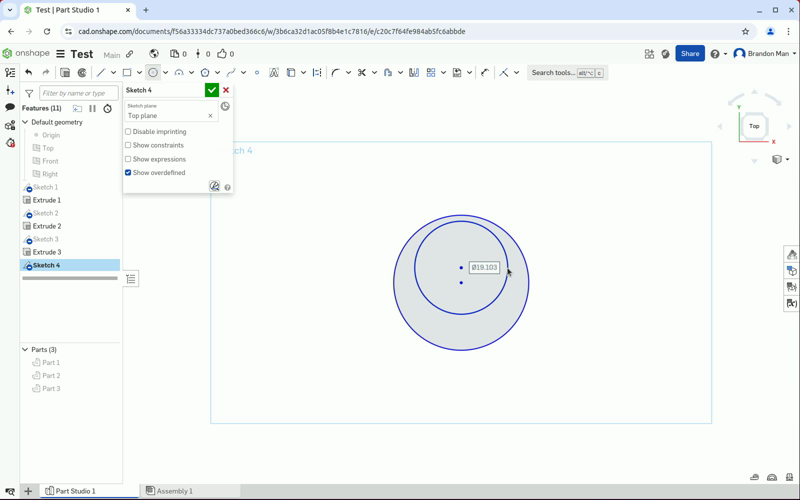
mouse_move(472, 327)
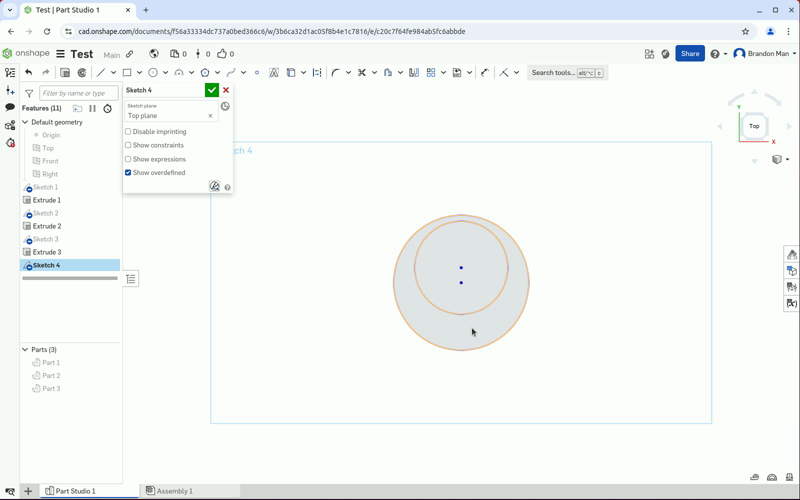
click(472, 327)
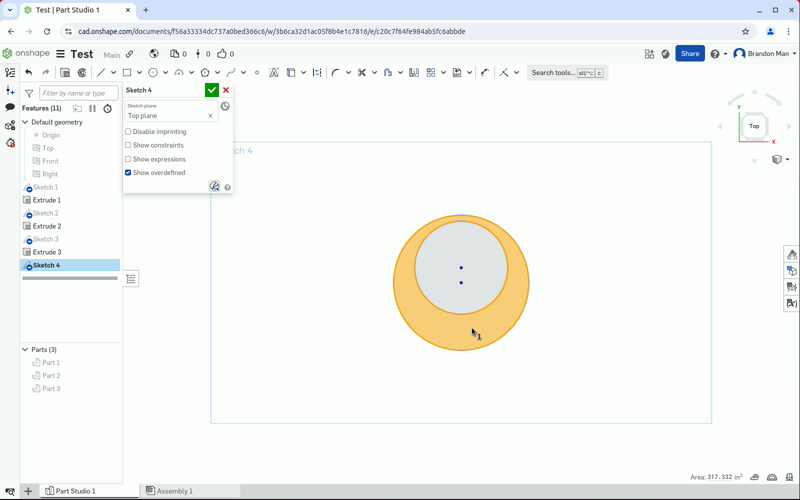
mouse_move(73, 352)
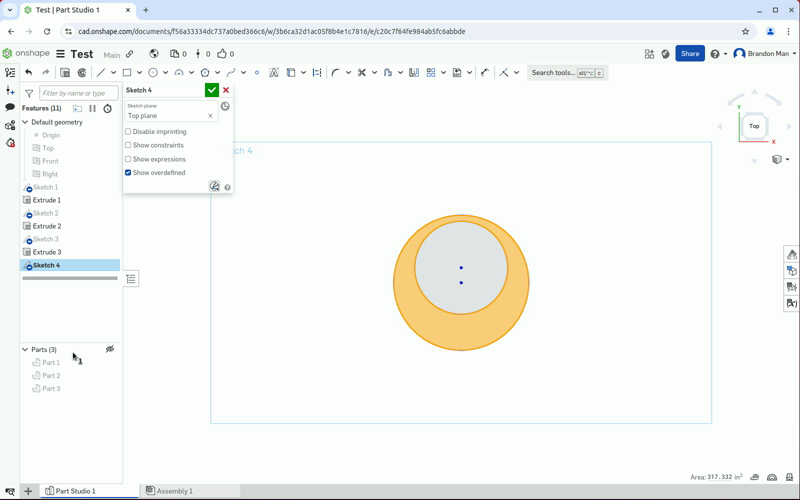
key(shift+y)
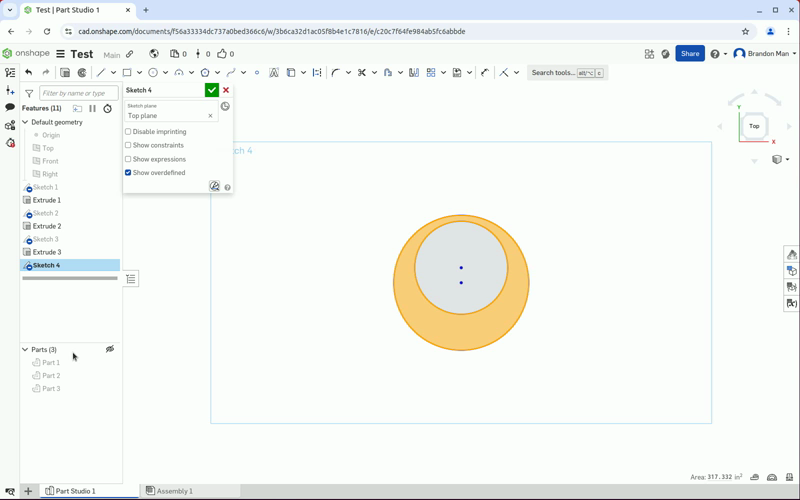
key(shift+e)
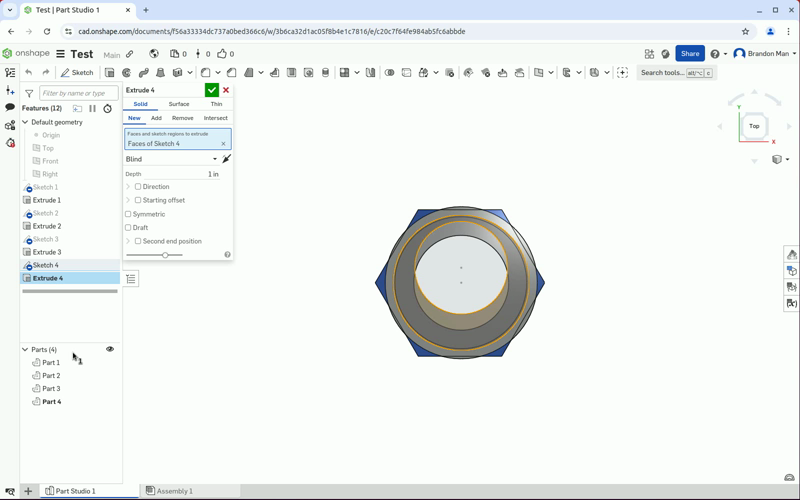
mouse_move(143, 106)
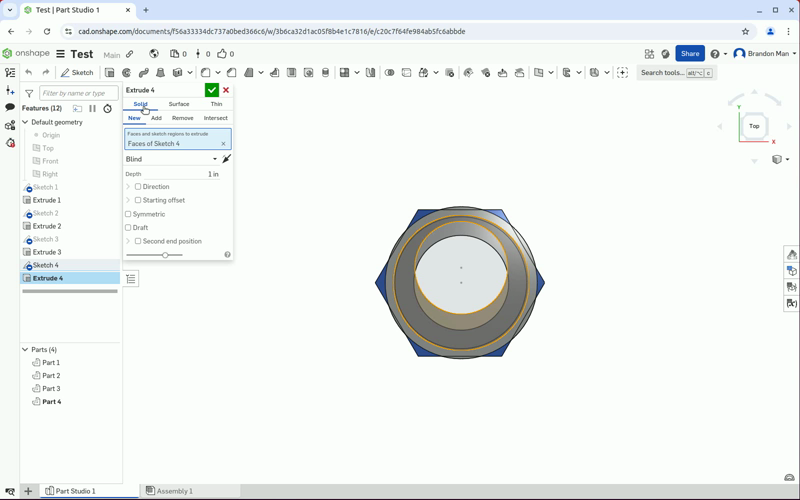
click(143, 106)
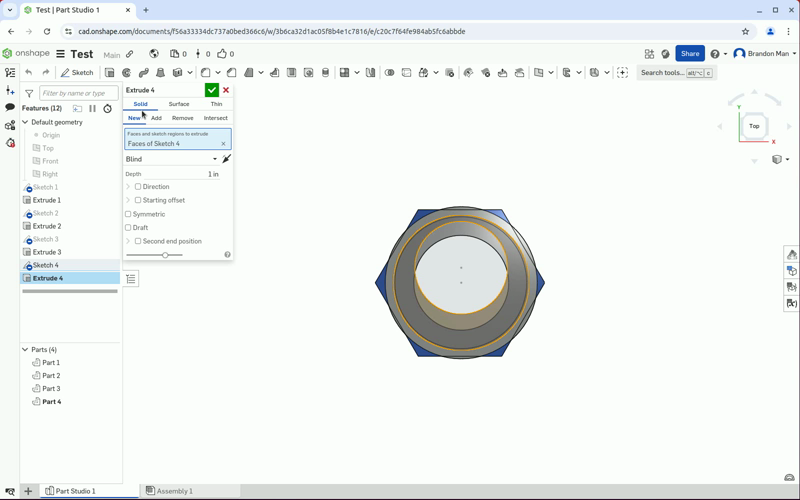
mouse_move(137, 120)
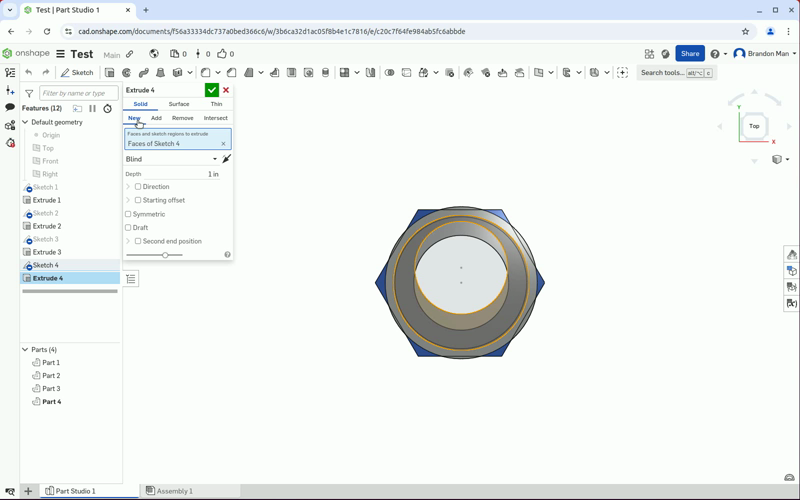
click(137, 120)
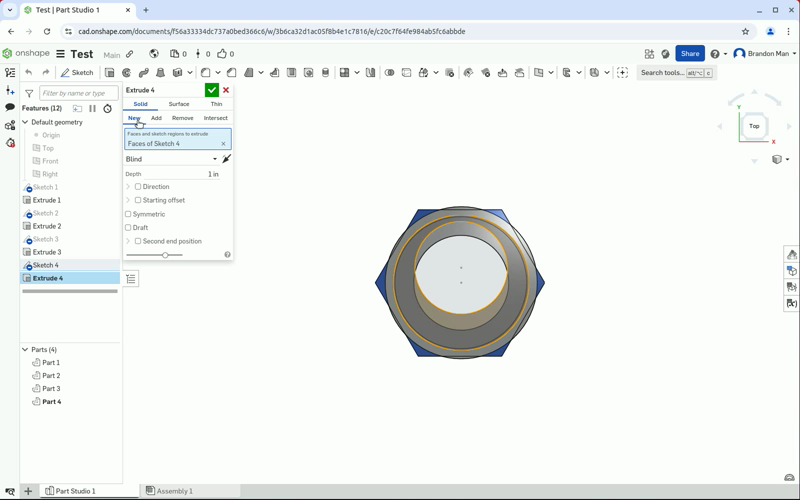
key(tab, 4)
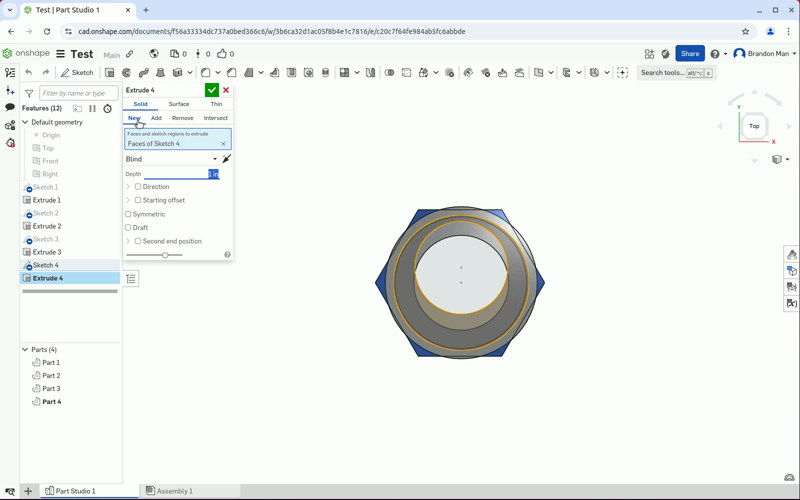
text(23.108)
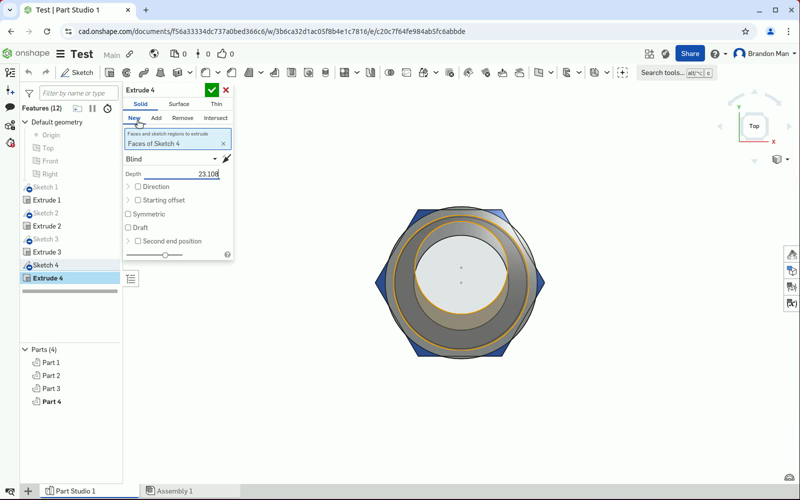
key(enter)
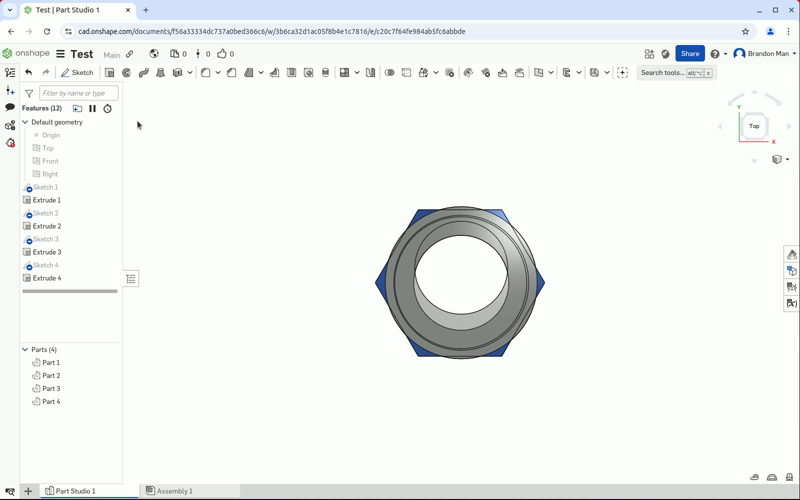
key(shift+h)
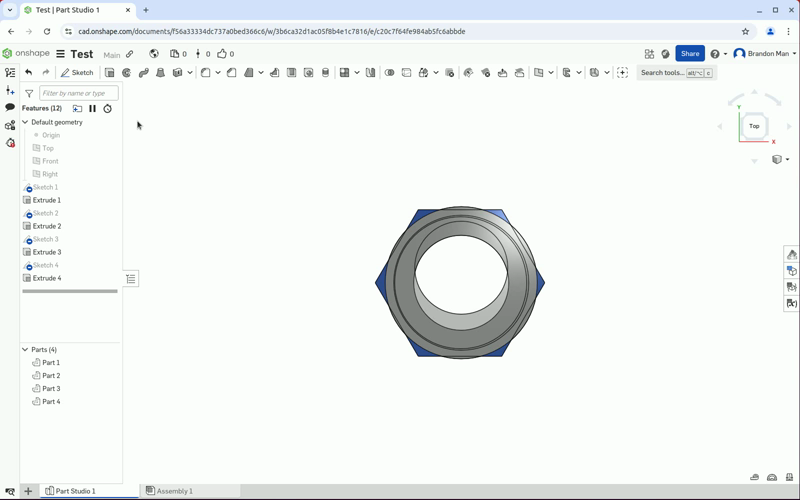
key(shift+h)
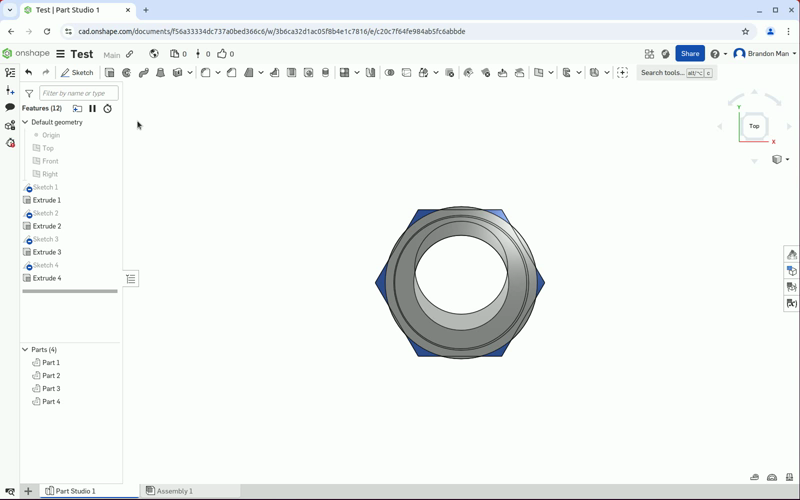
mouse_move(73, 189)
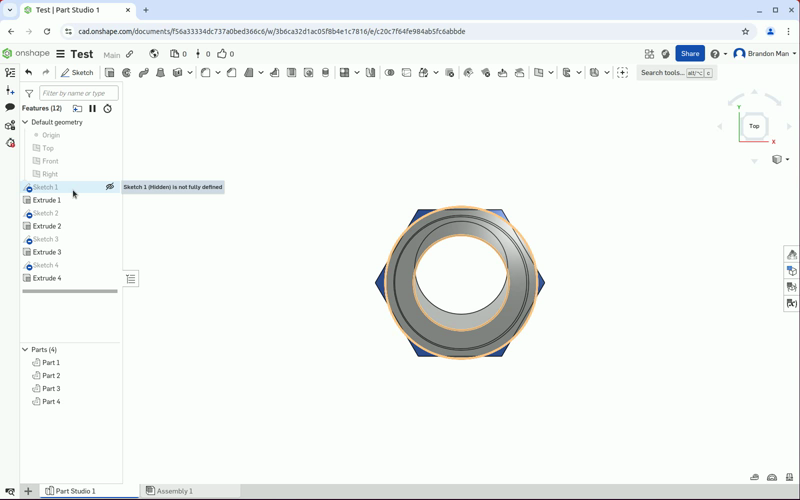
click(73, 189)
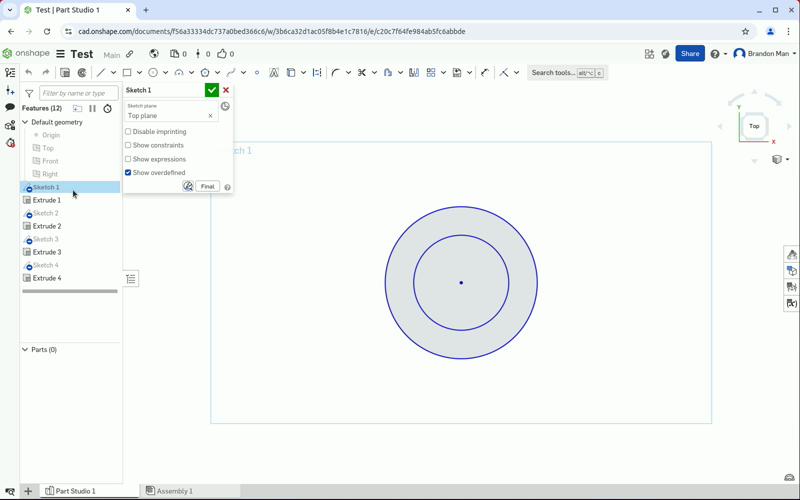
mouse_move(229, 92)
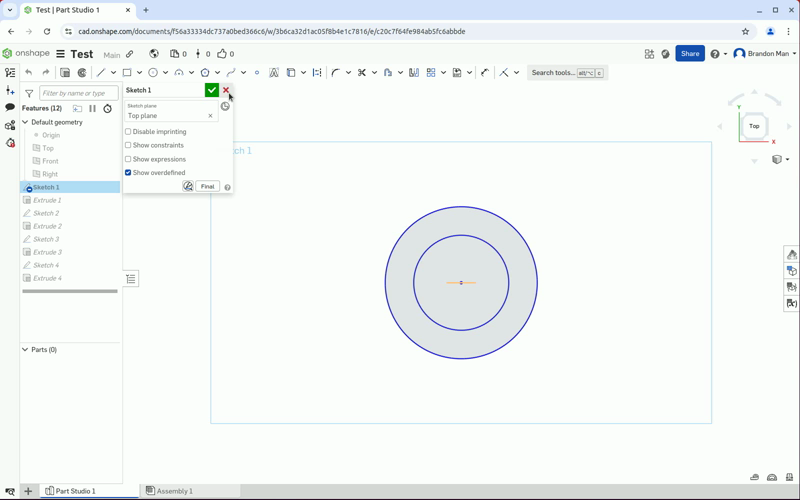
click(229, 92)
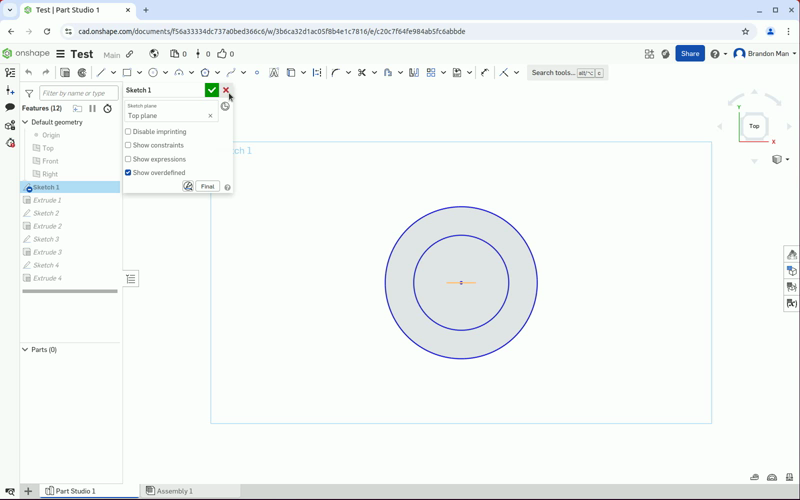
key(shift+s)
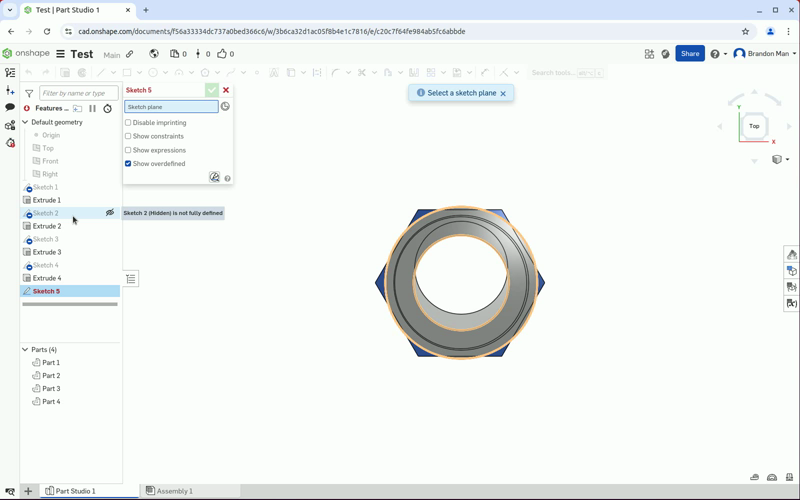
scroll(3)
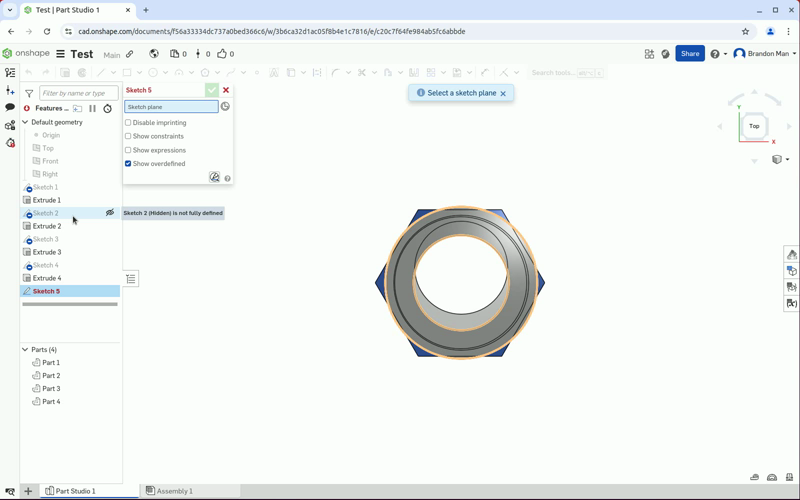
mouse_move(73, 150)
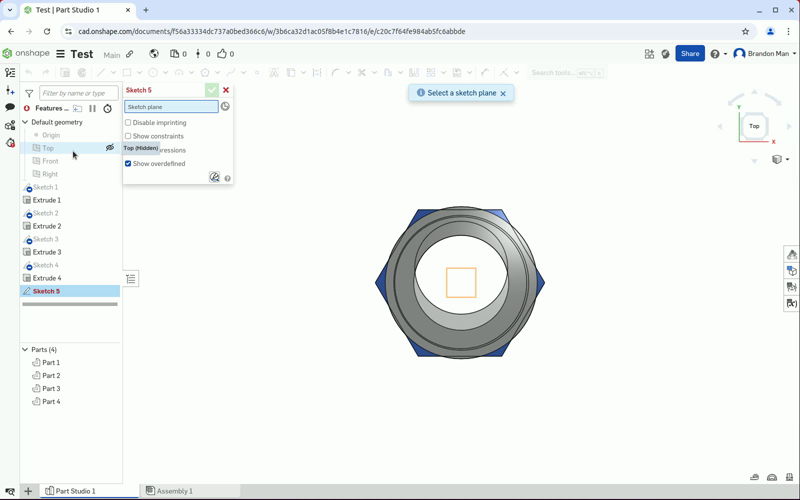
click(73, 150)
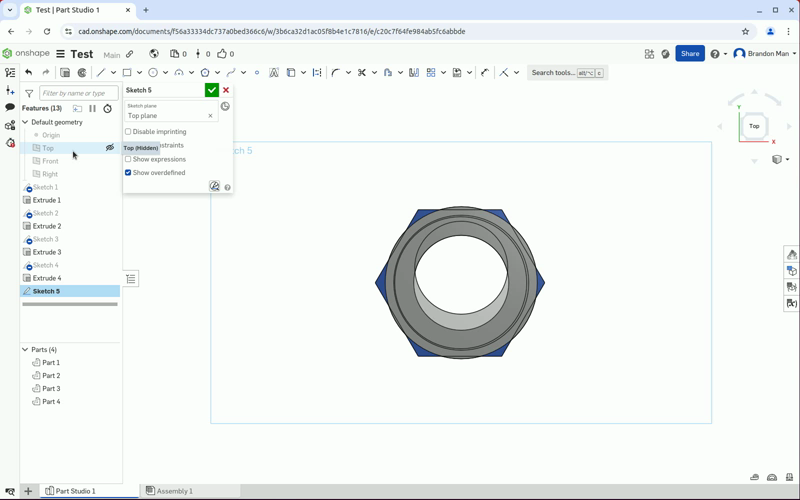
mouse_move(73, 352)
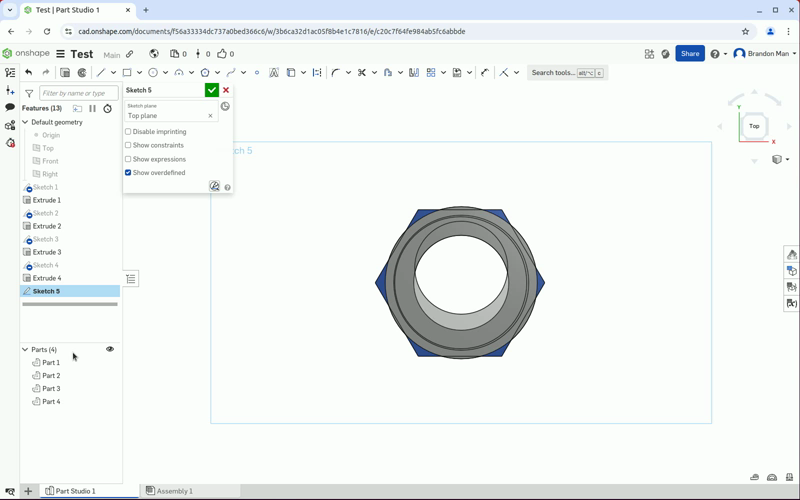
key(y)
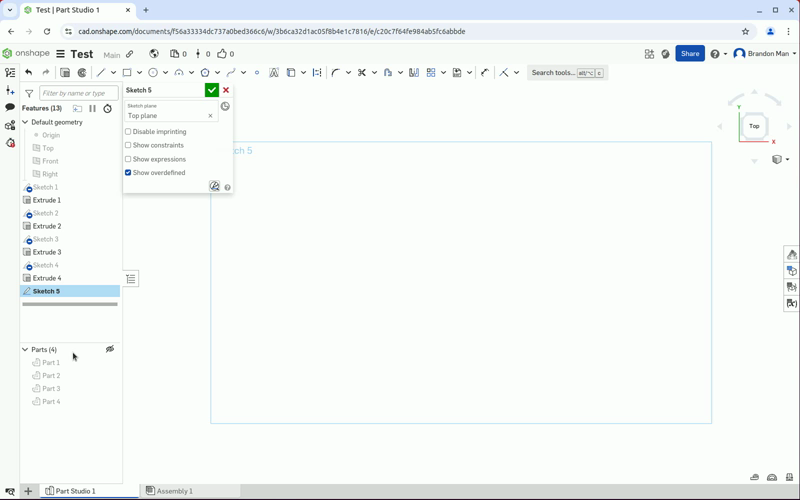
key(a)
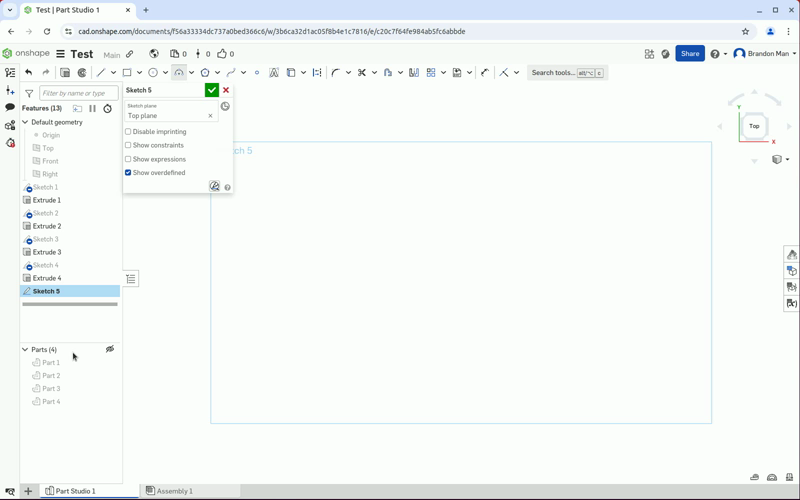
key_down(shift)
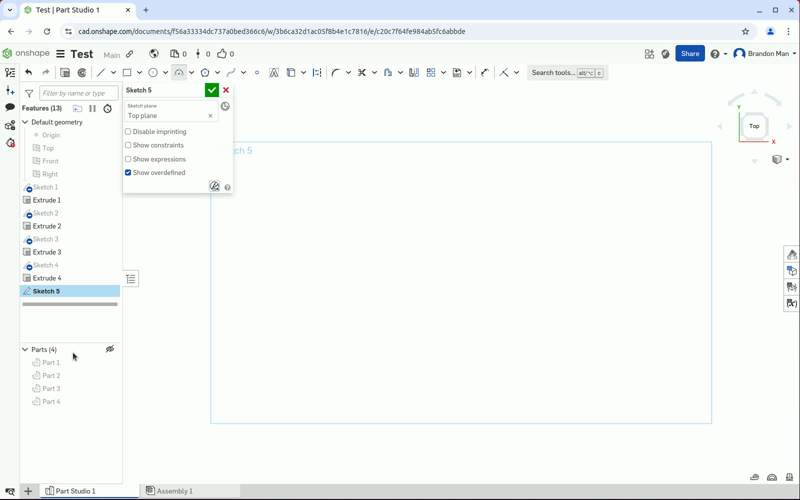
mouse_move(429, 195)
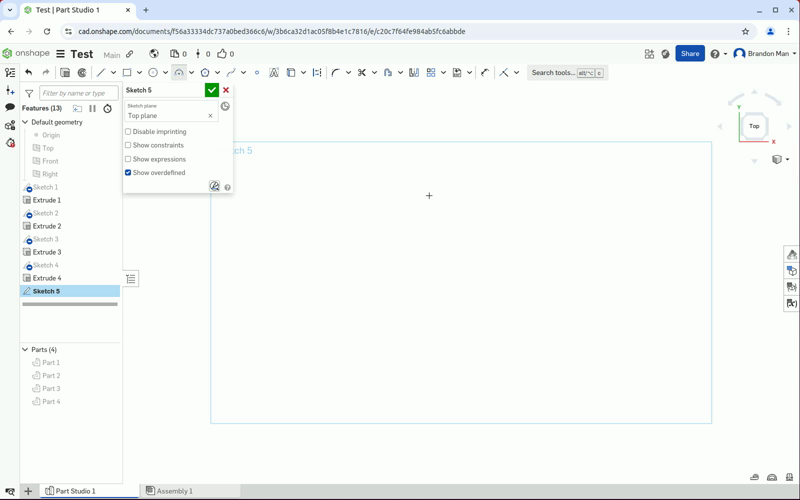
click(429, 195)
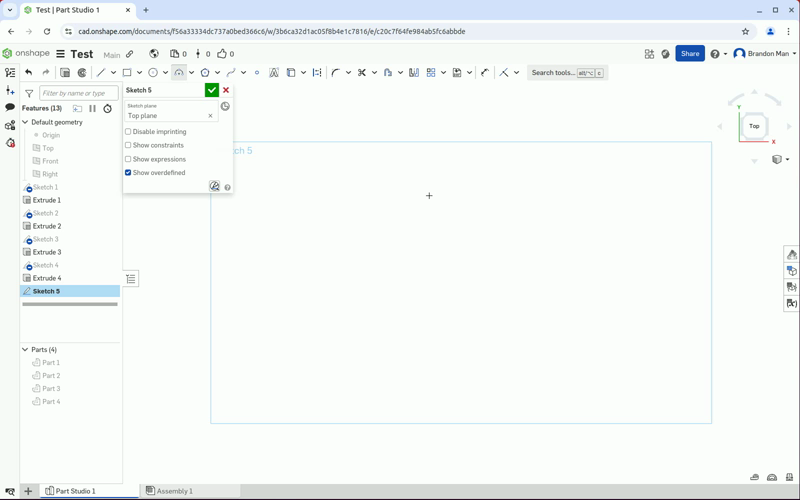
key_up(shift)
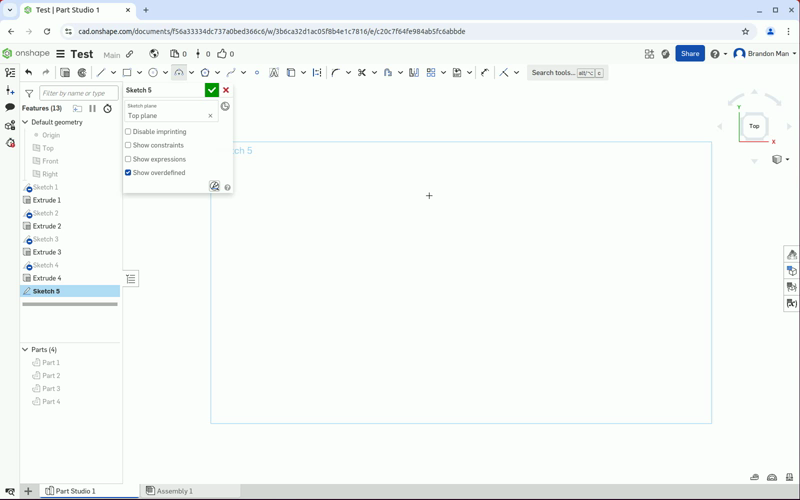
key_down(shift)
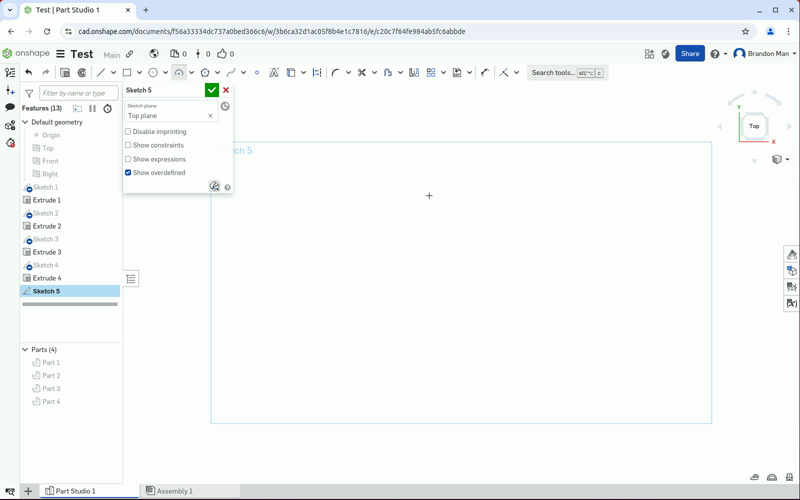
mouse_move(492, 195)
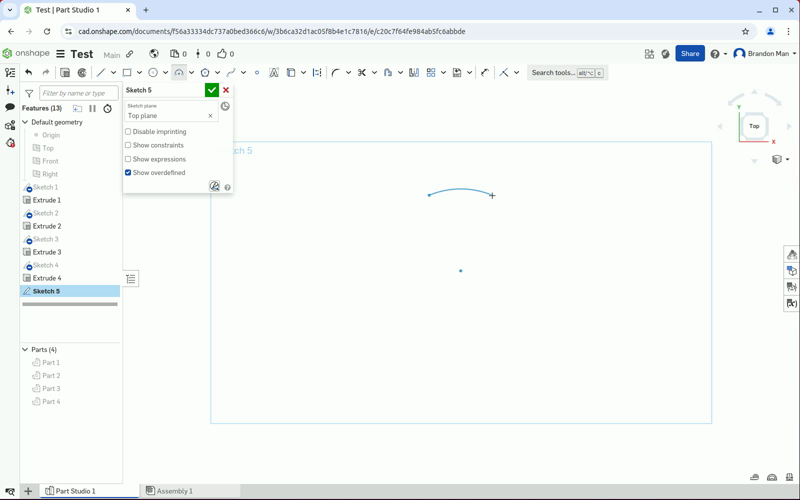
click(492, 195)
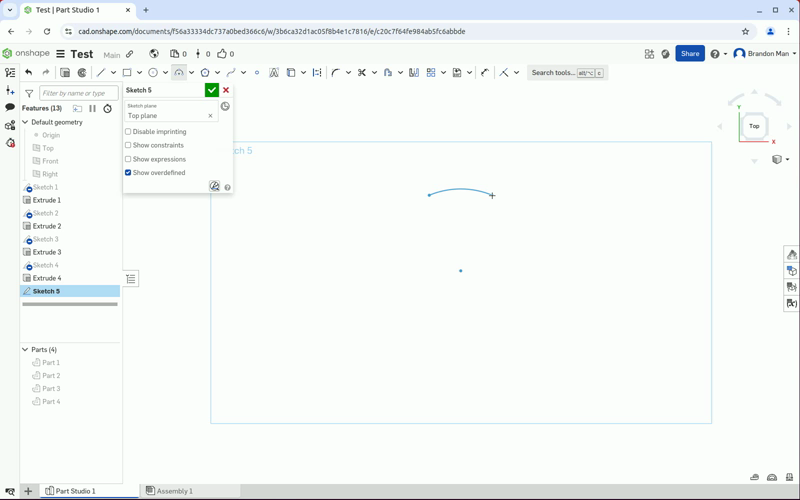
mouse_move(460, 377)
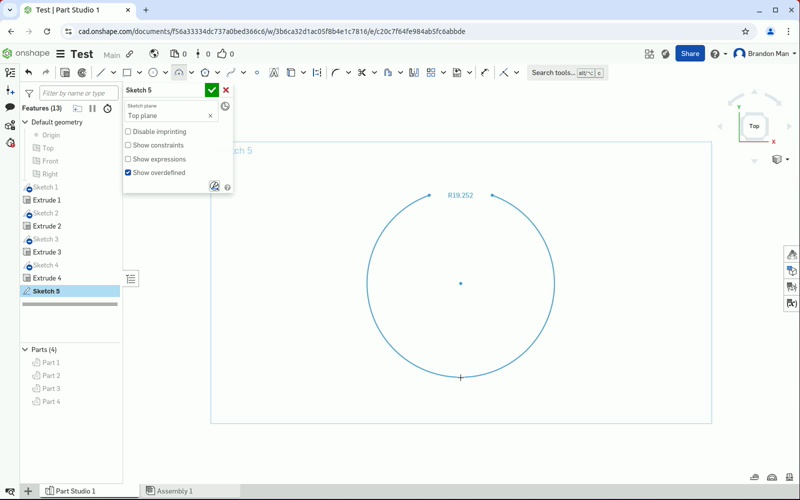
click(460, 377)
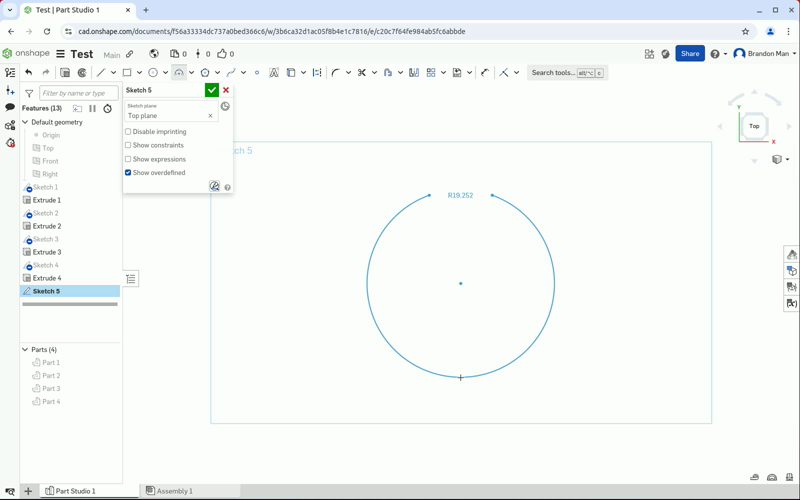
key_up(shift)
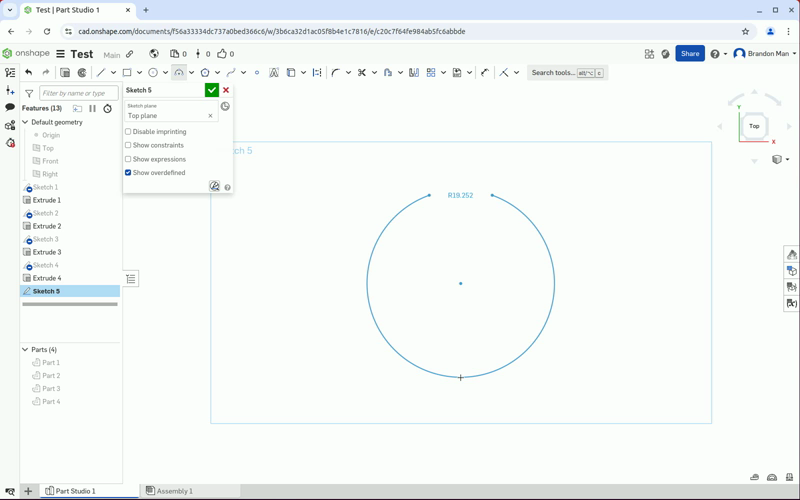
key(esc)
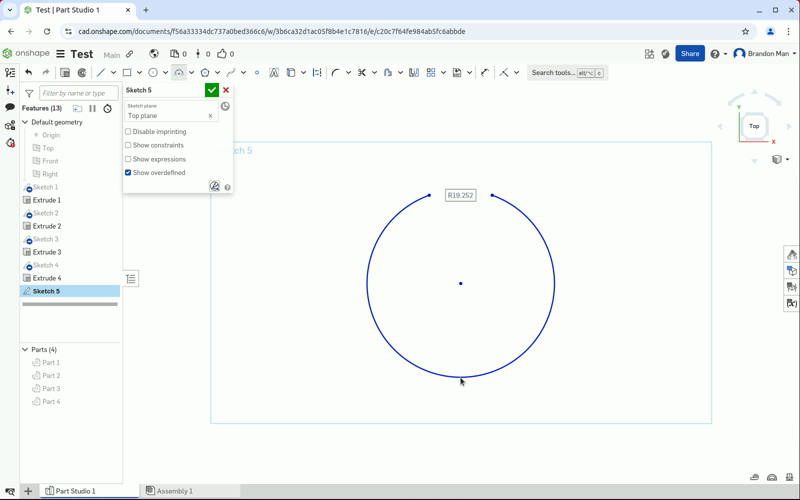
key(l)
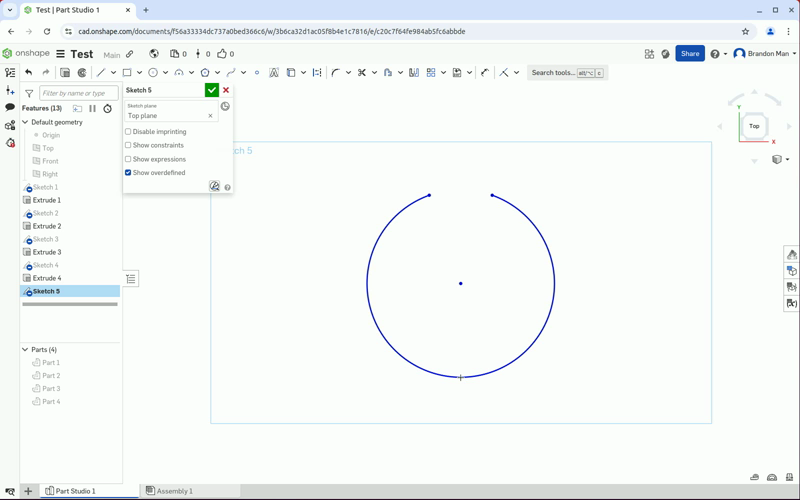
mouse_move(492, 195)
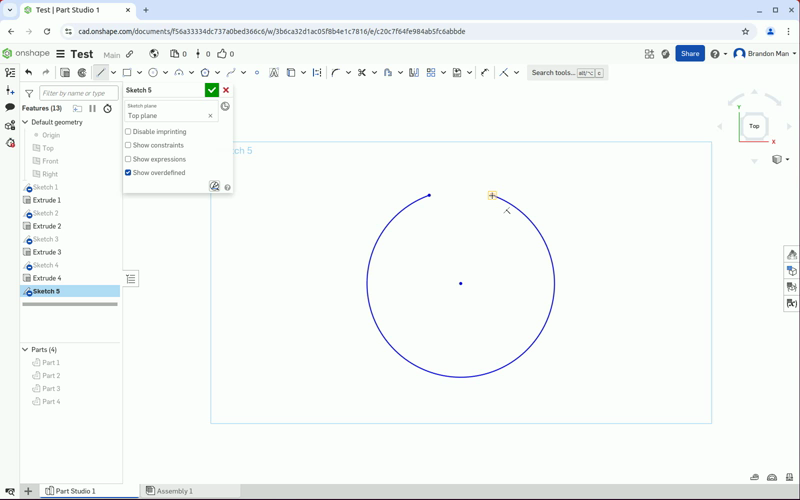
click(492, 195)
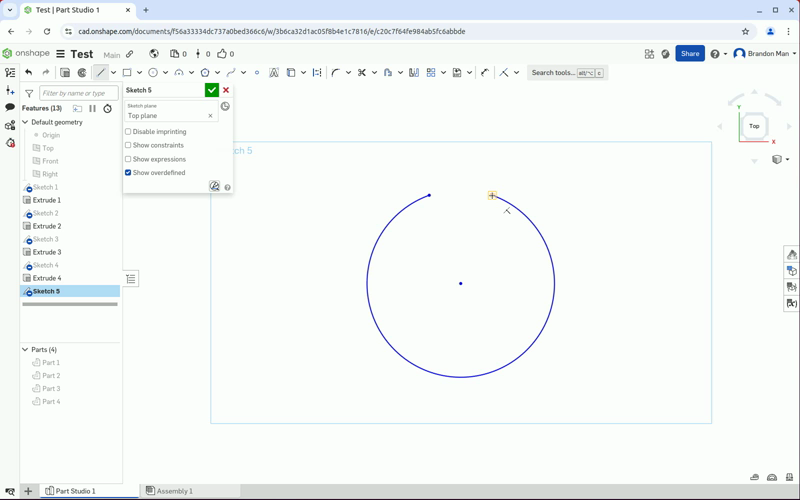
key_down(shift)
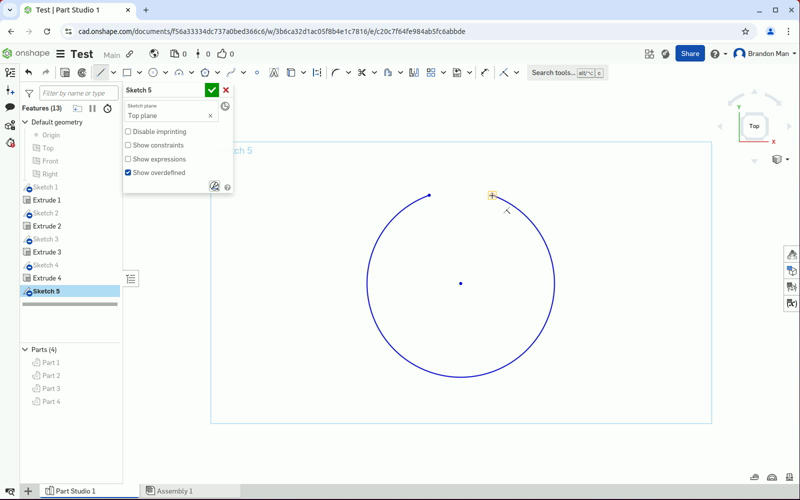
mouse_move(522, 195)
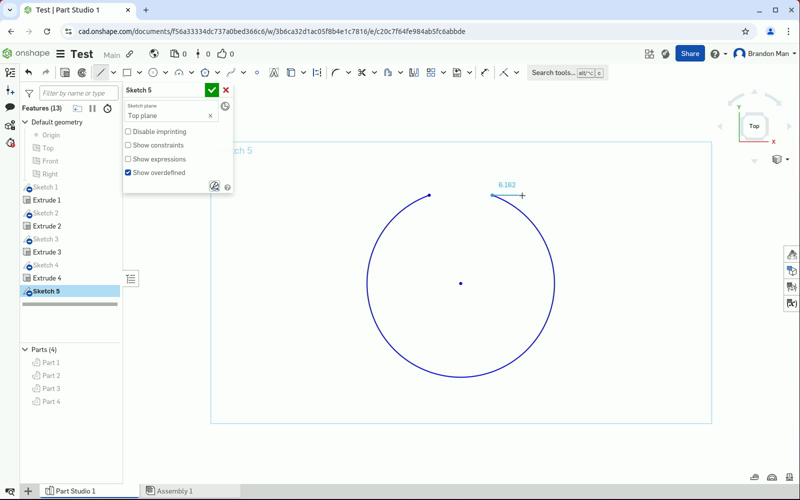
mouse_move(461, 204)
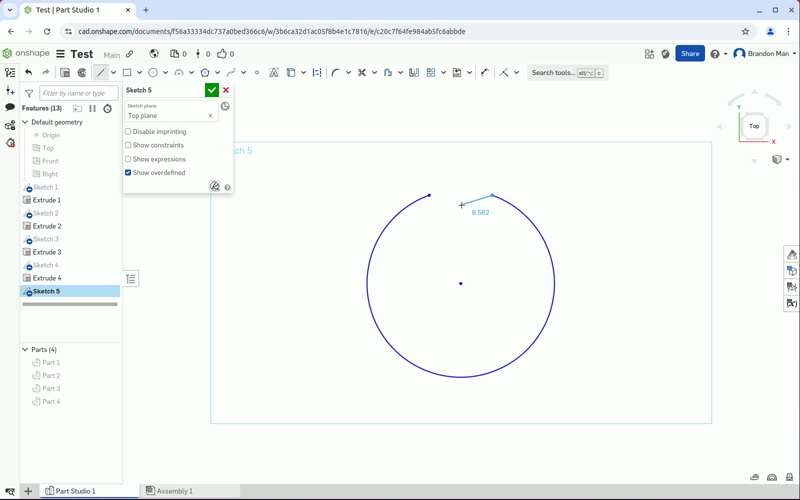
click(461, 204)
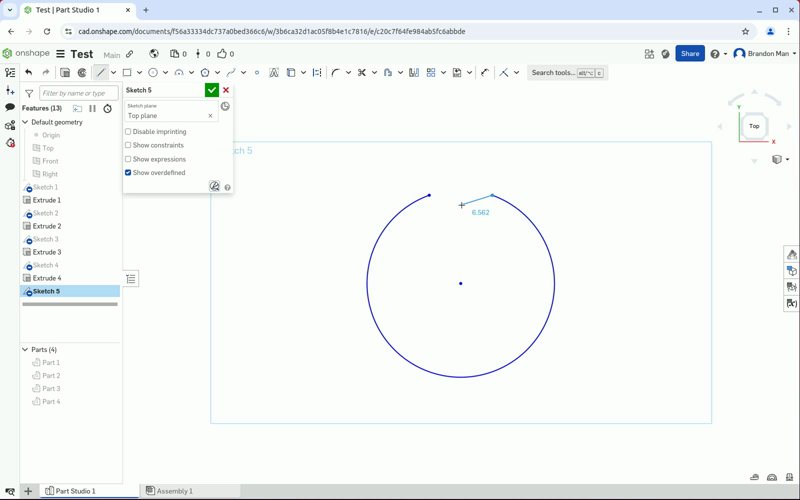
key_up(shift)
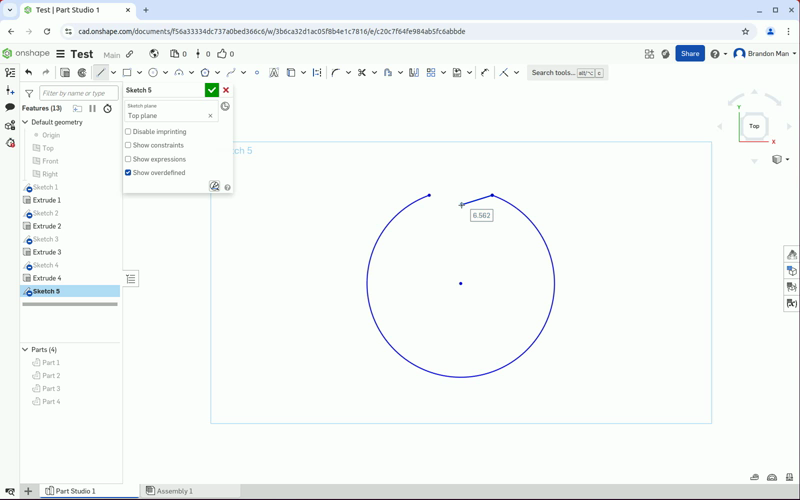
mouse_move(491, 204)
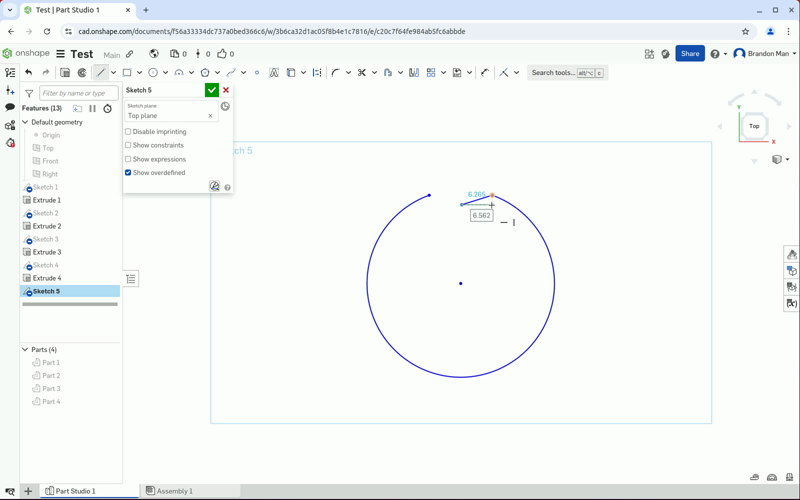
key_down(shift)
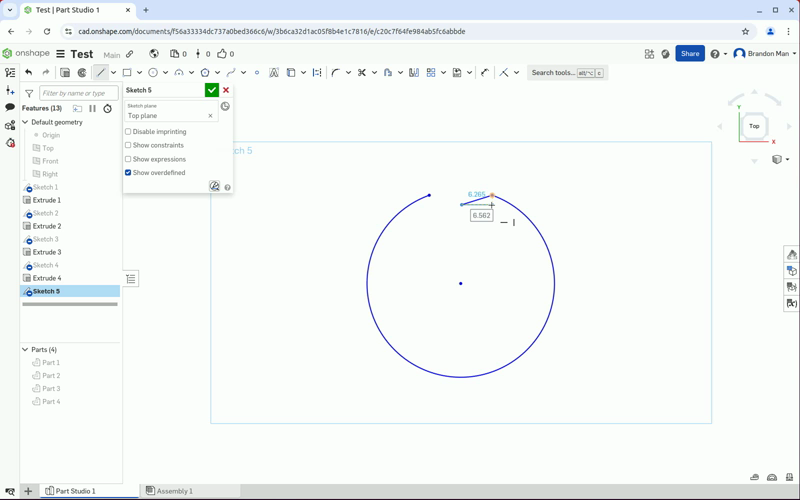
mouse_move(429, 195)
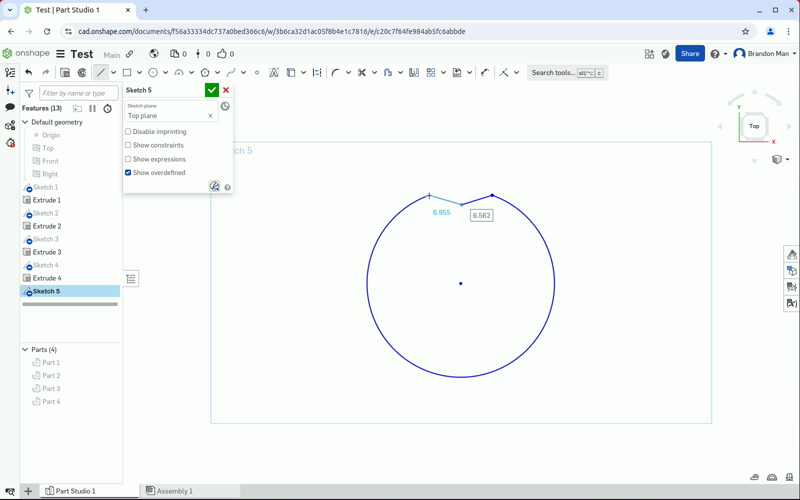
key_up(shift)
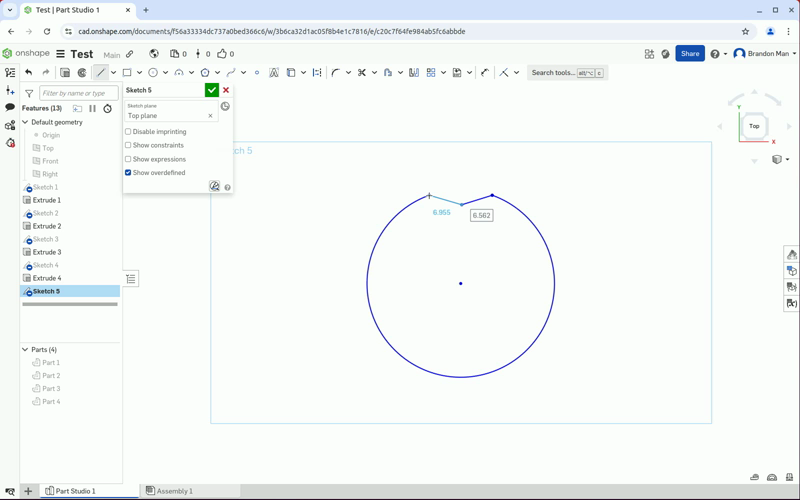
click(429, 195)
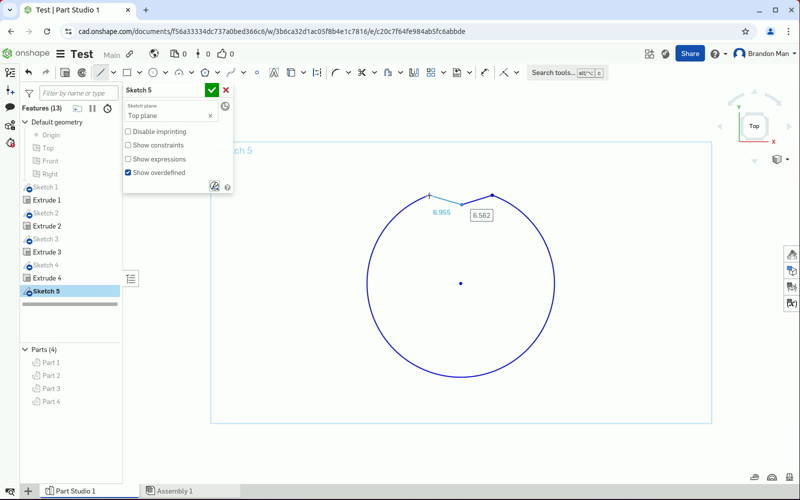
key(esc)
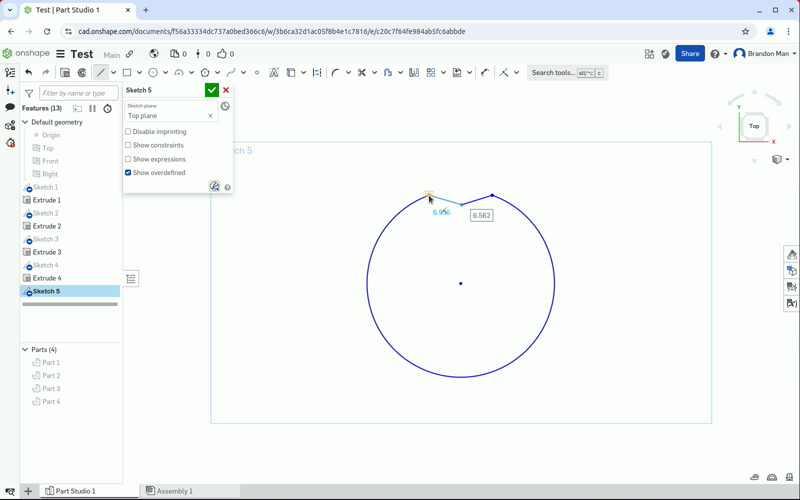
key(l)
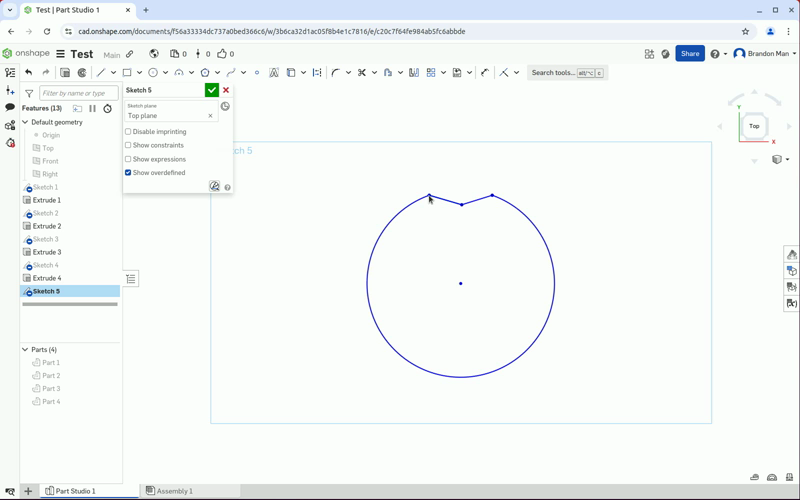
key_down(shift)
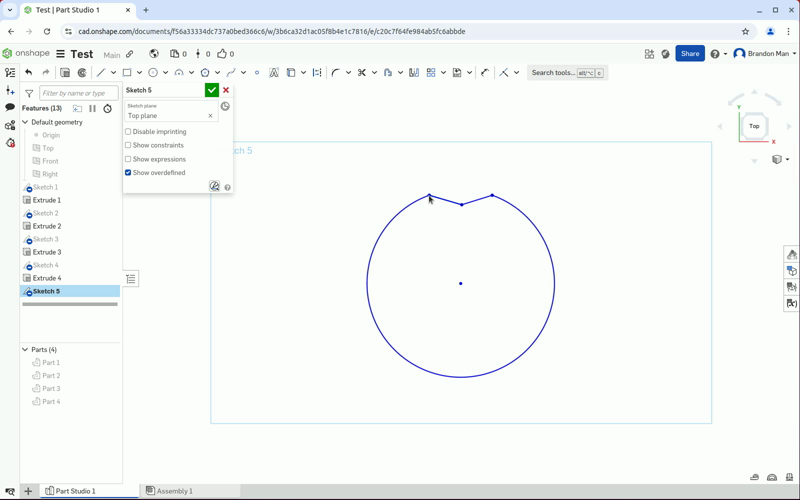
mouse_move(375, 283)
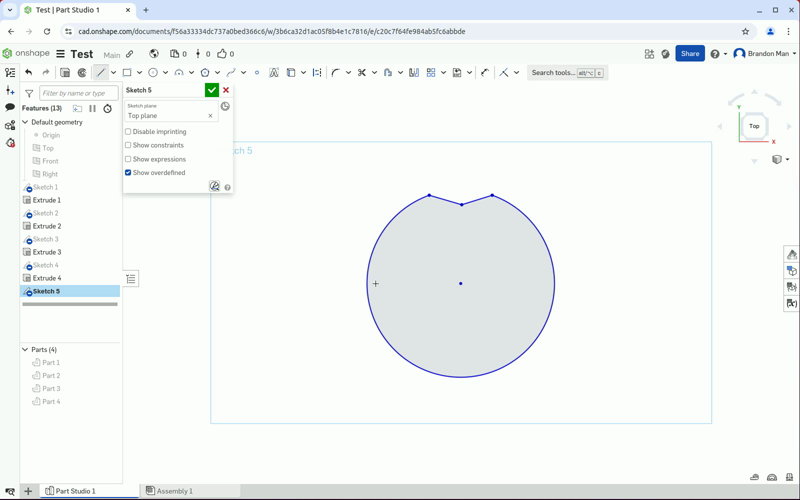
click(375, 283)
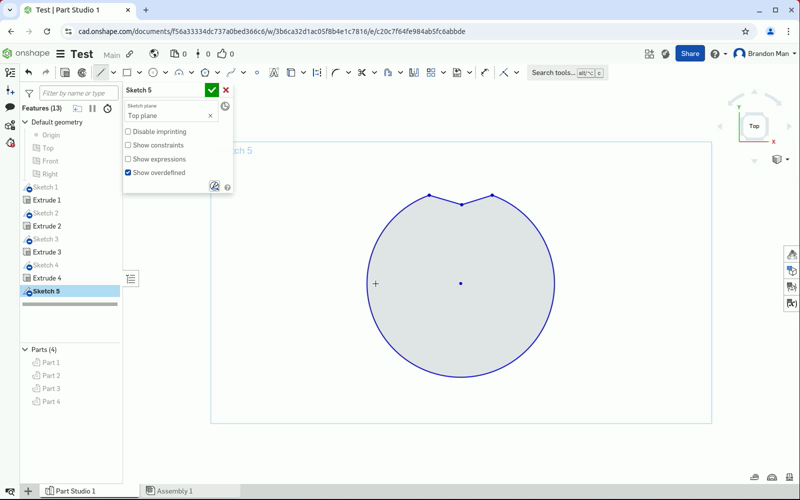
key_up(shift)
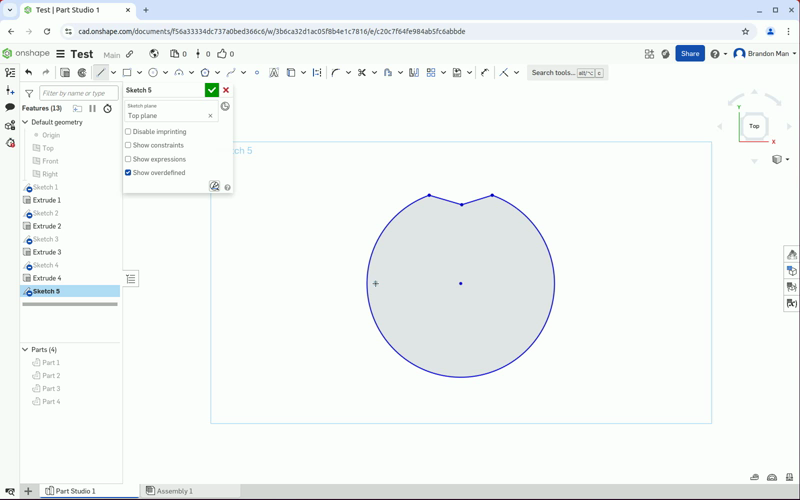
key_down(shift)
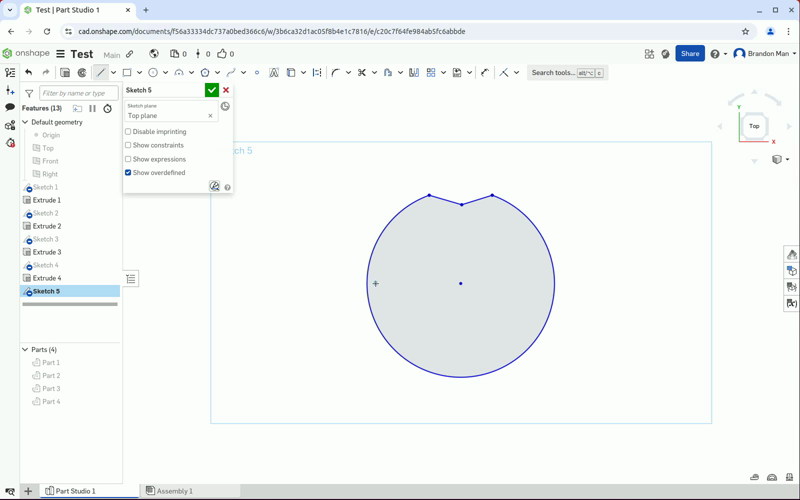
mouse_move(417, 356)
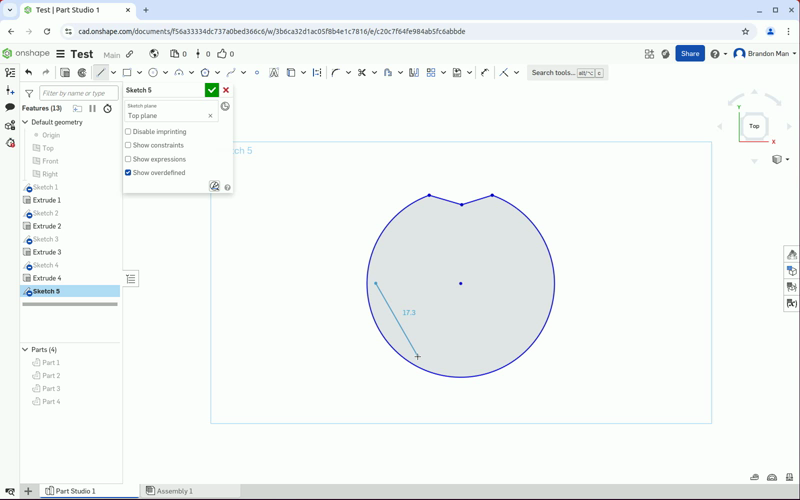
click(417, 356)
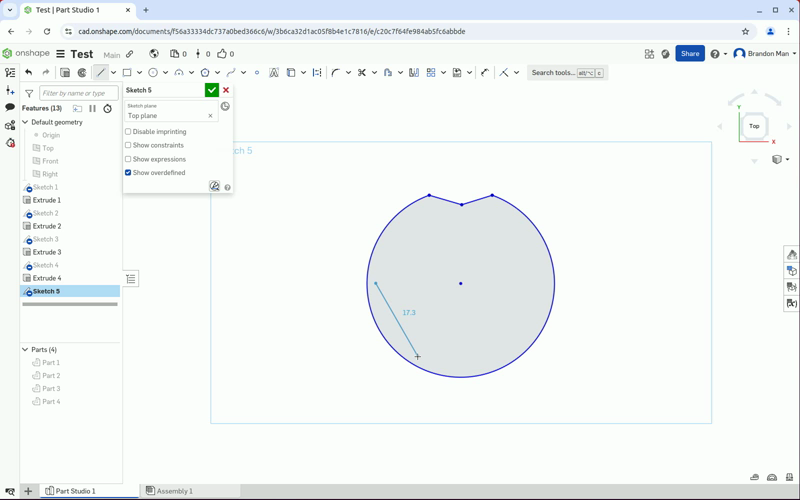
key_up(shift)
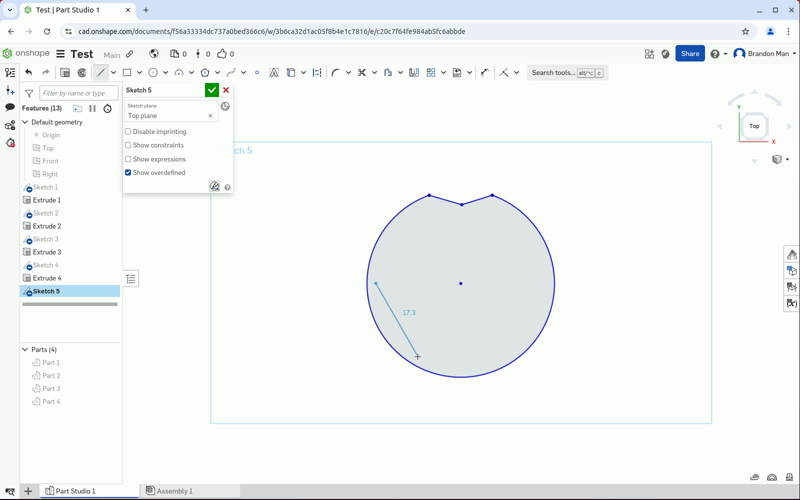
key_down(shift)
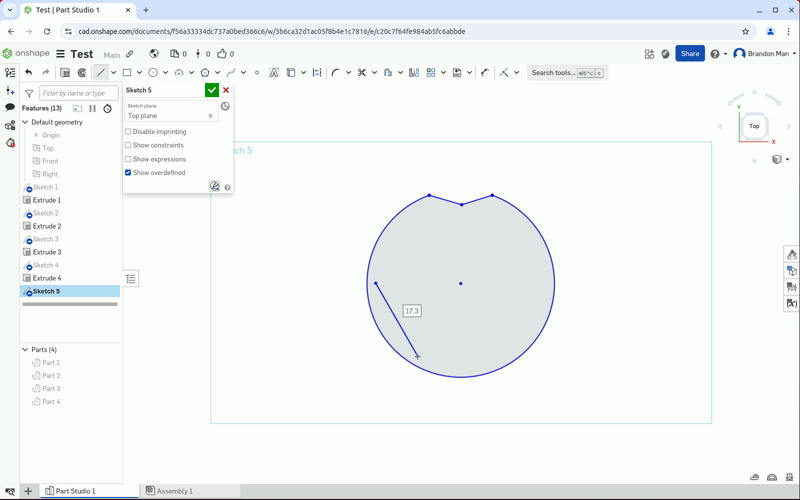
mouse_move(504, 356)
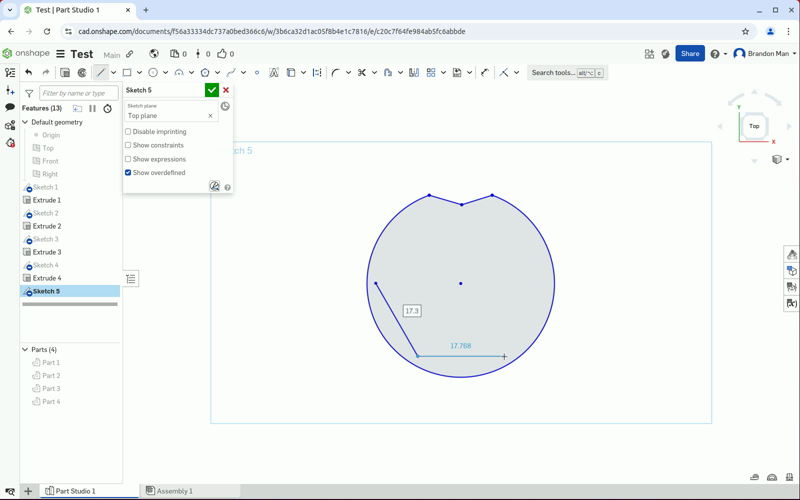
click(504, 356)
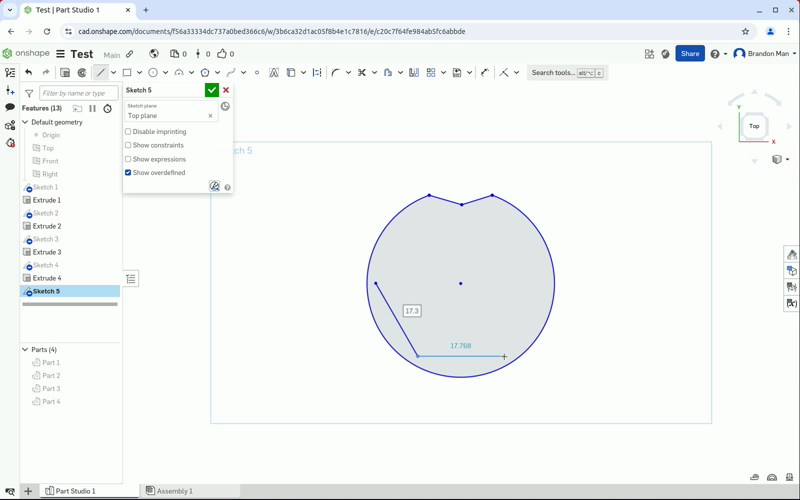
key_up(shift)
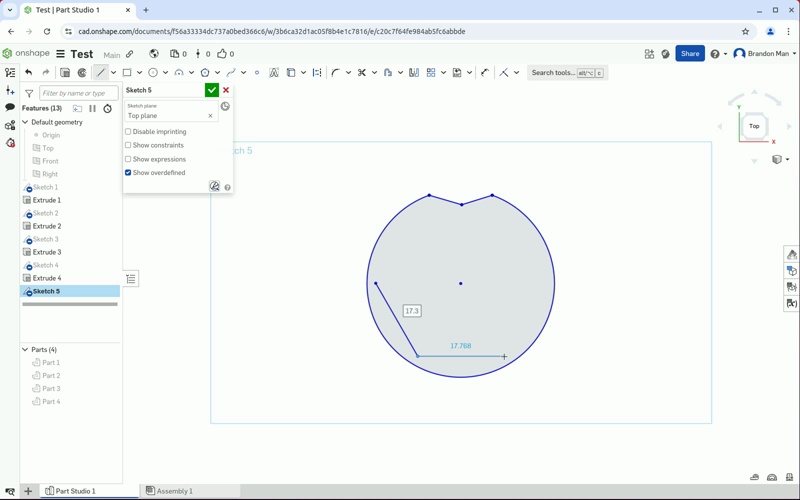
key_down(shift)
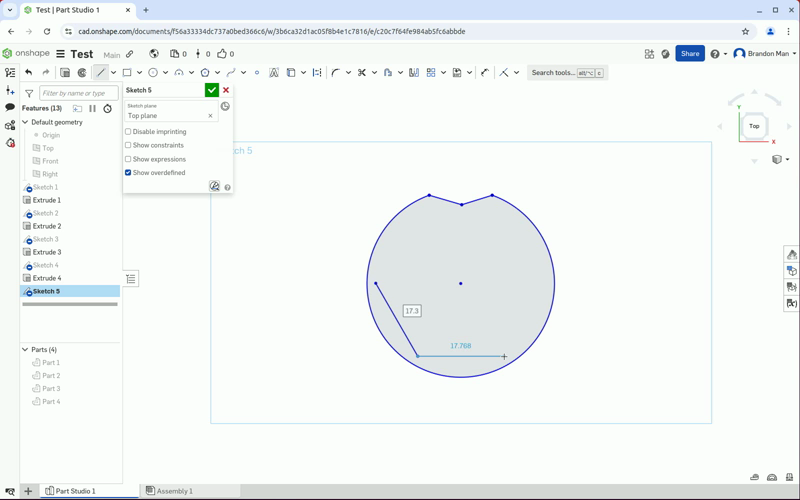
mouse_move(546, 283)
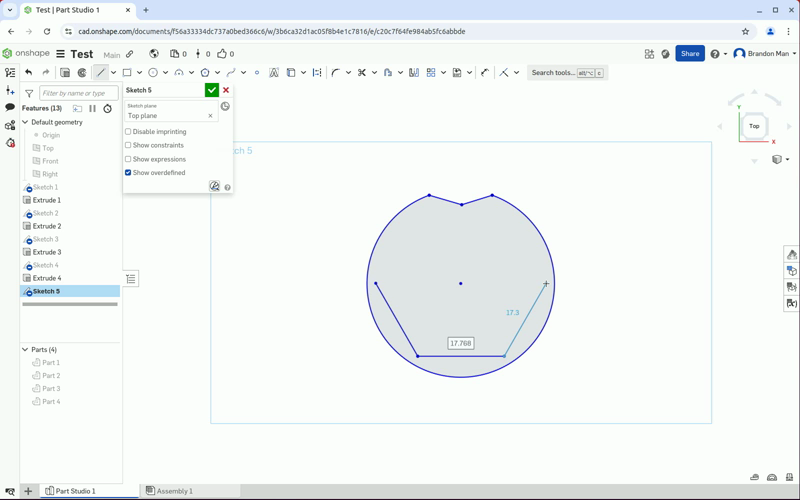
click(546, 283)
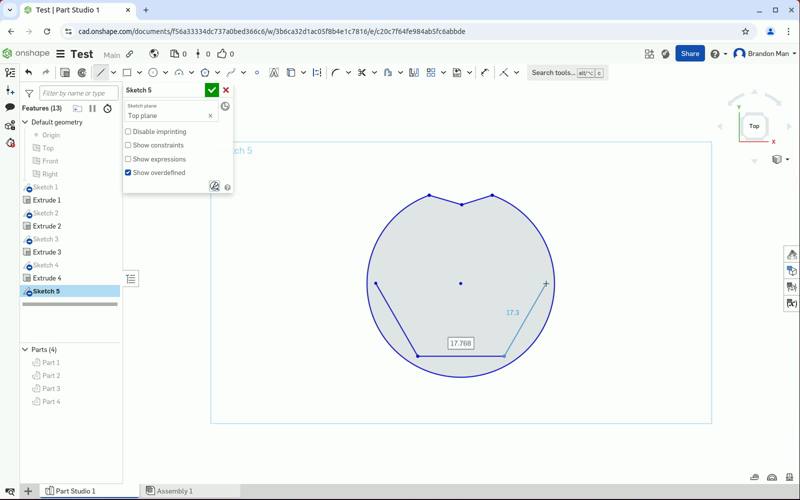
key_up(shift)
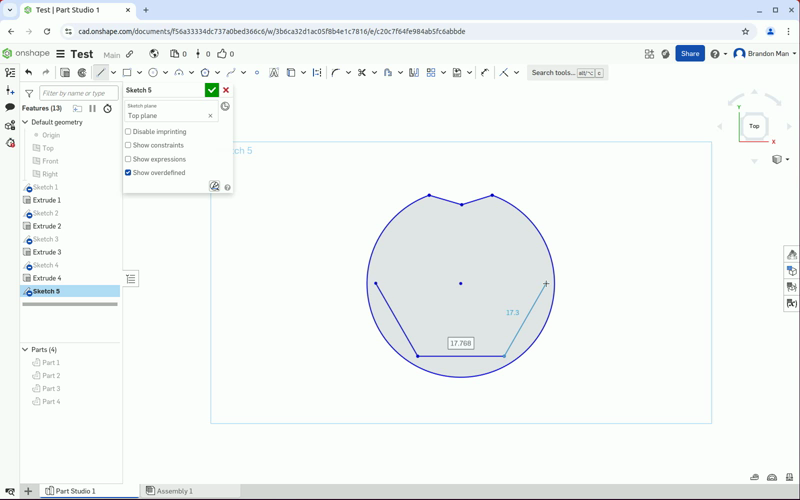
key_down(shift)
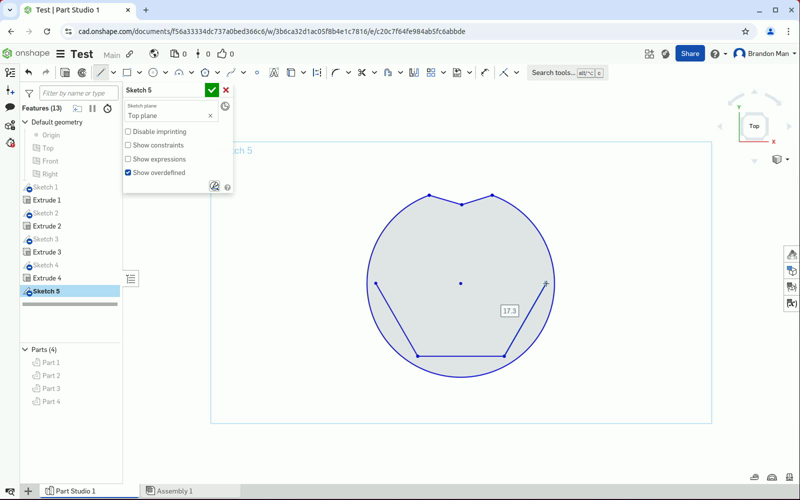
mouse_move(504, 210)
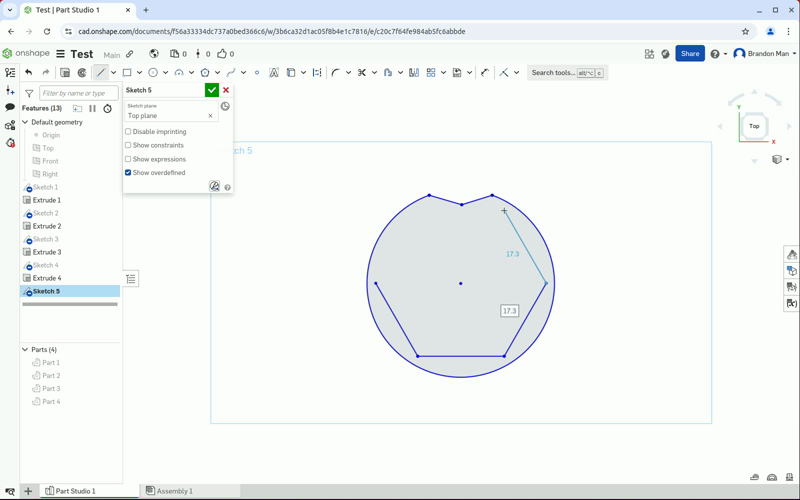
click(504, 210)
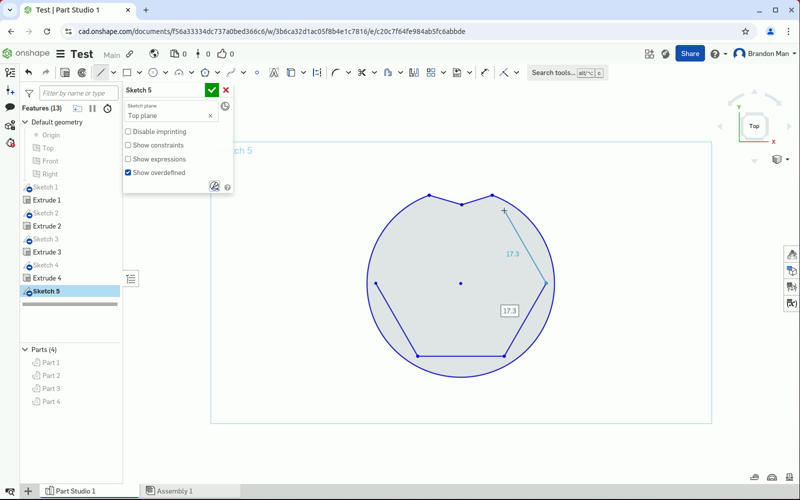
key_up(shift)
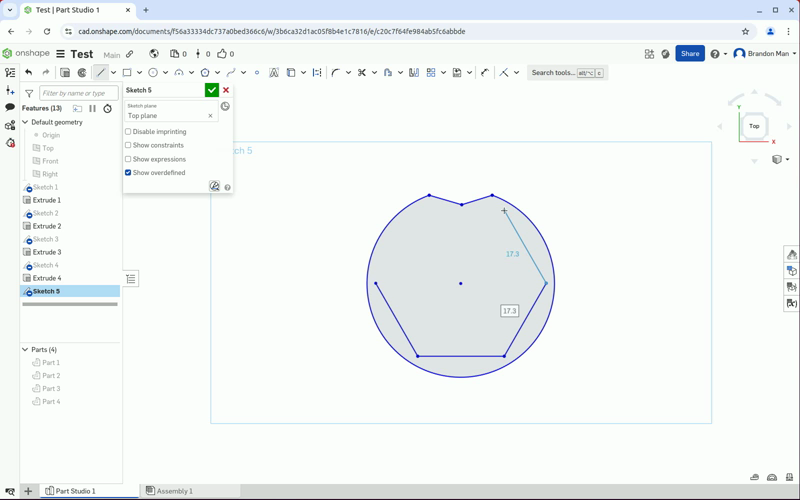
key_down(shift)
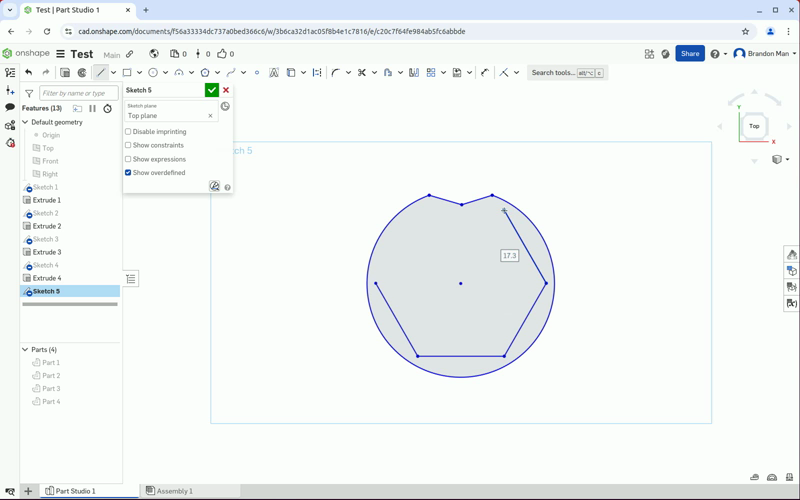
mouse_move(417, 210)
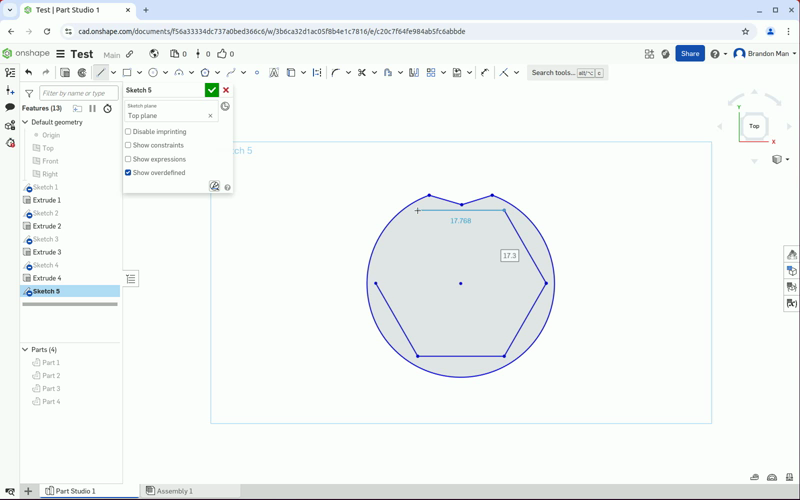
click(417, 210)
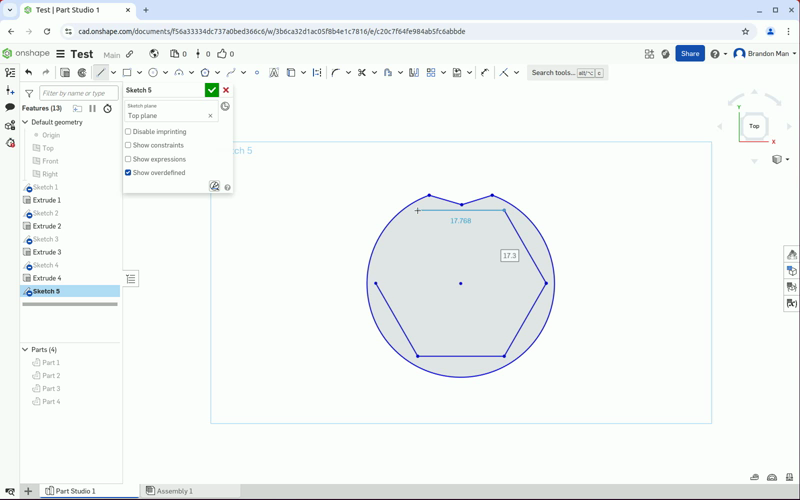
key_up(shift)
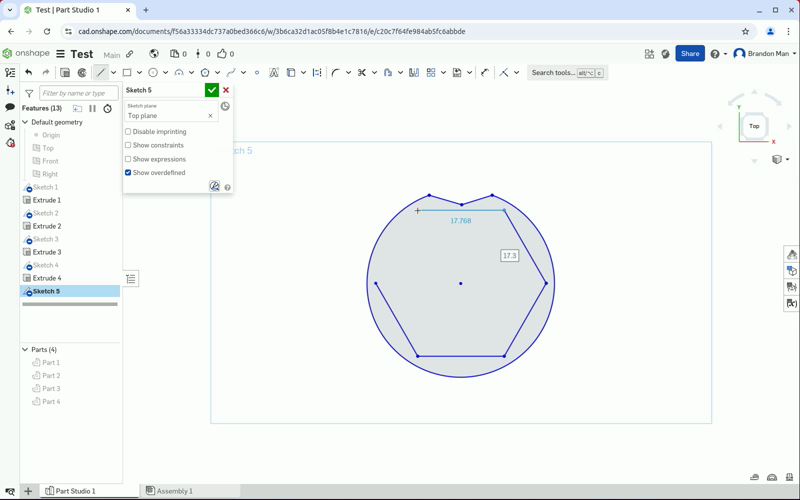
key_down(shift)
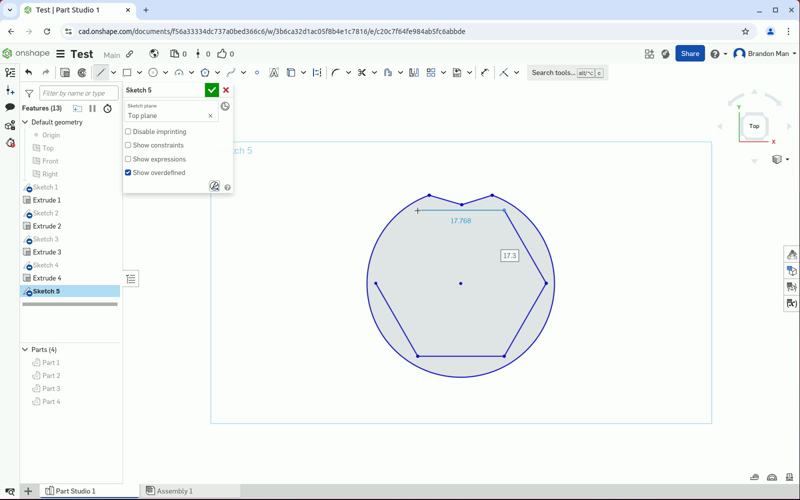
mouse_move(375, 283)
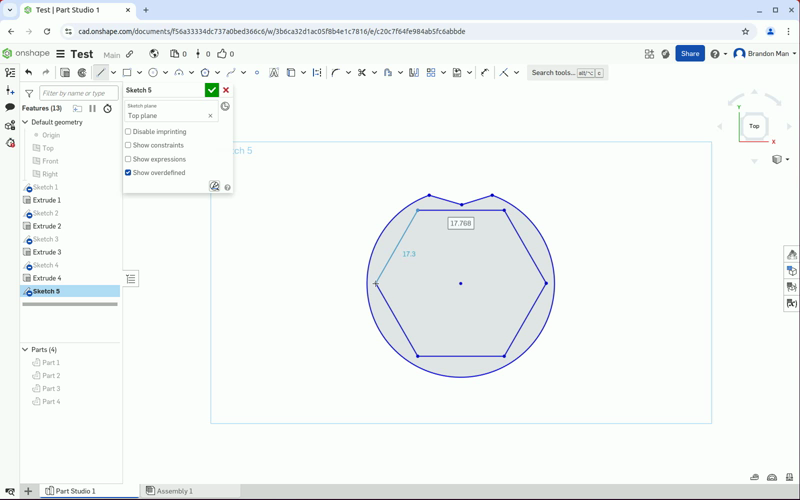
key_up(shift)
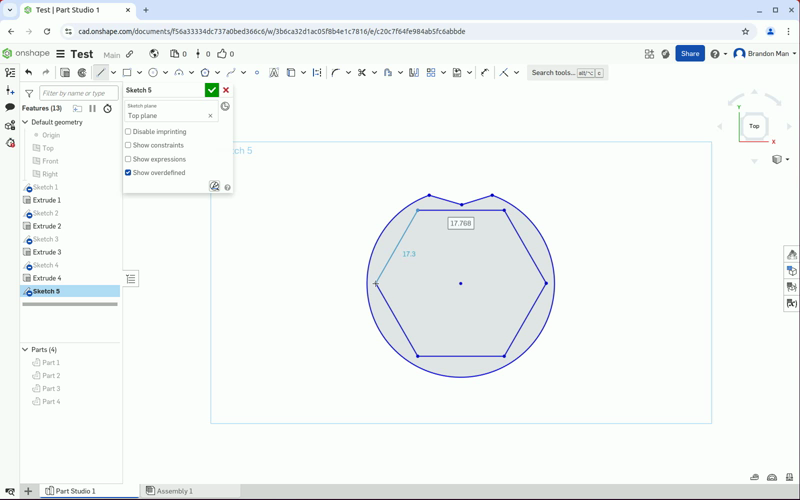
click(375, 283)
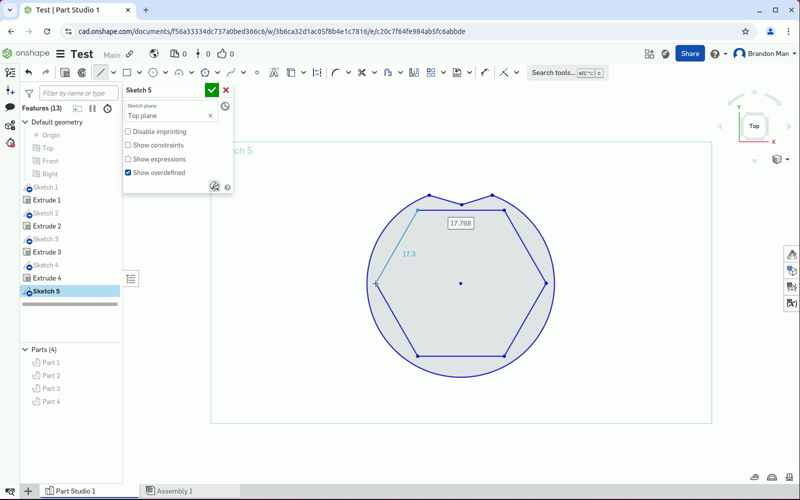
key(esc)
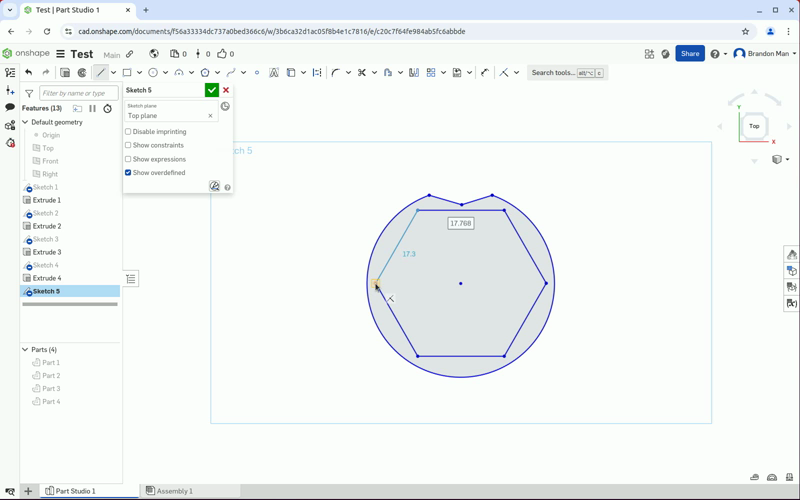
mouse_move(393, 339)
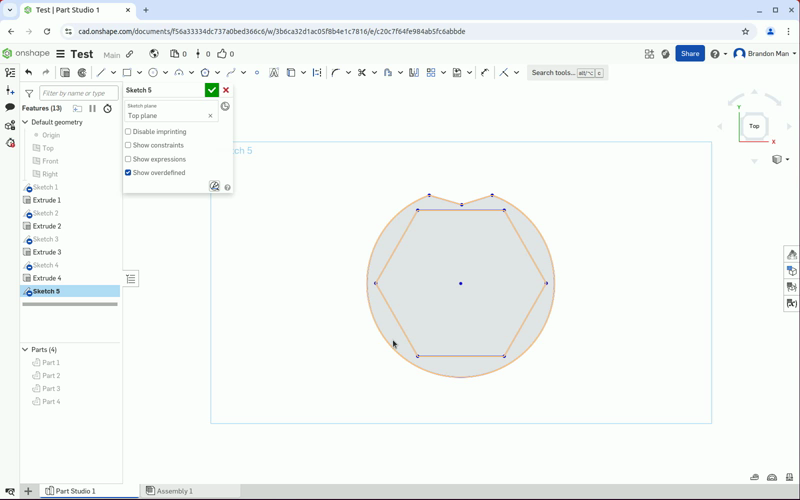
click(393, 339)
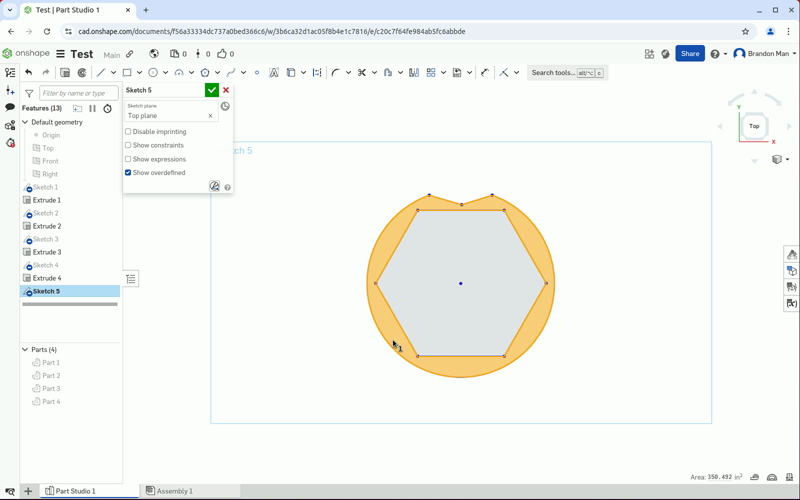
mouse_move(73, 352)
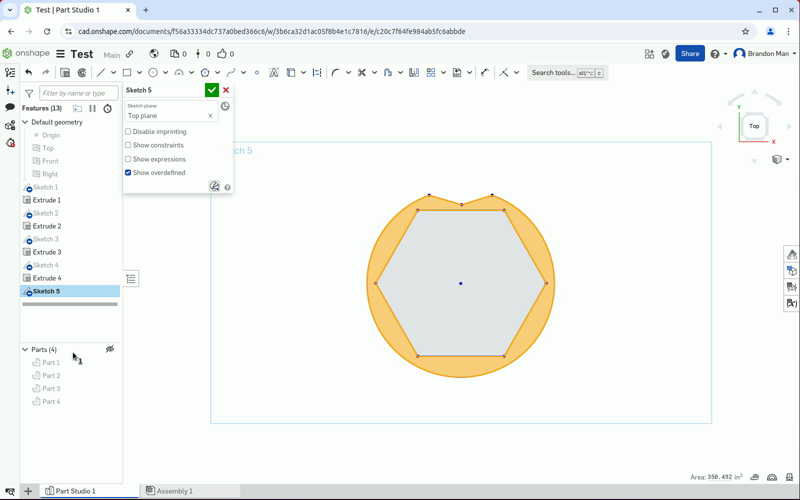
key(shift+y)
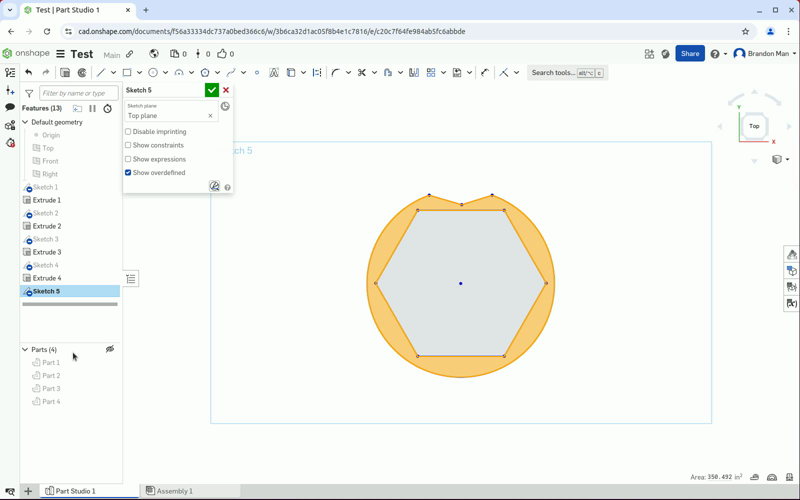
key(shift+e)
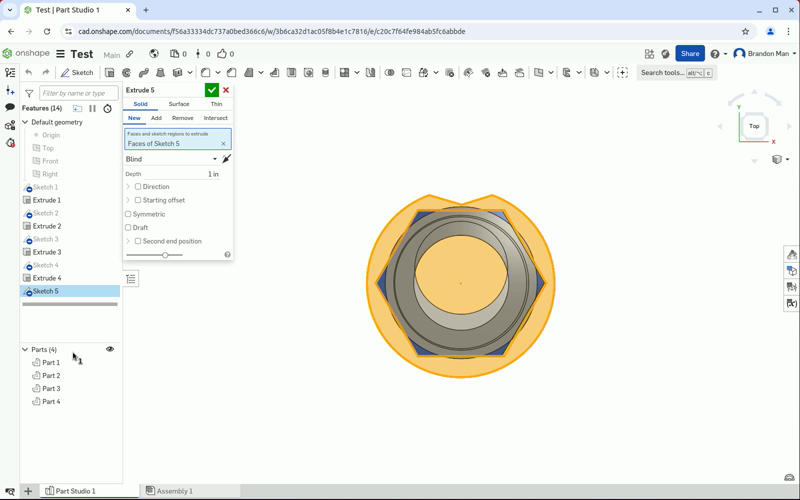
mouse_move(143, 106)
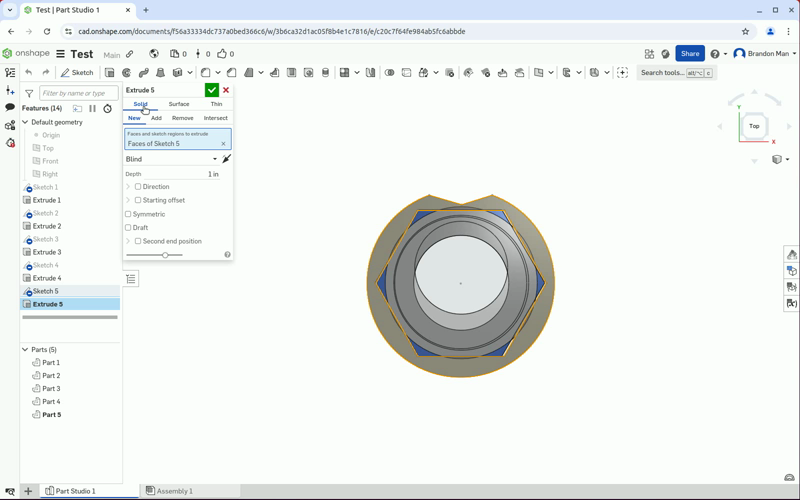
click(143, 106)
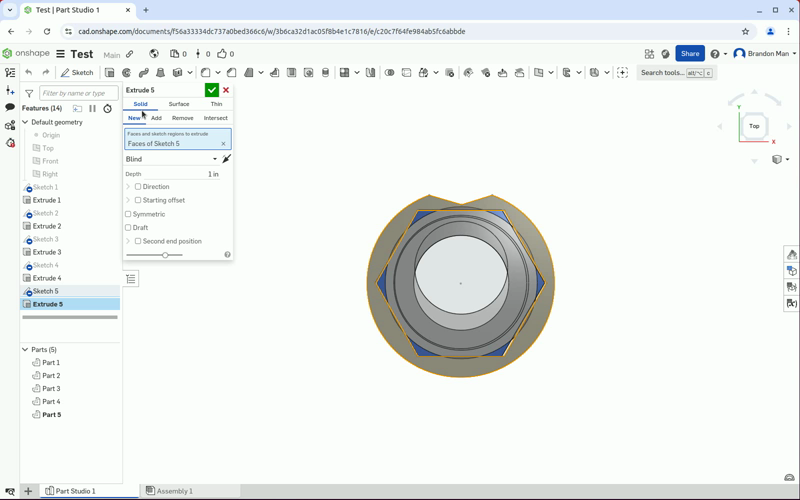
mouse_move(137, 120)
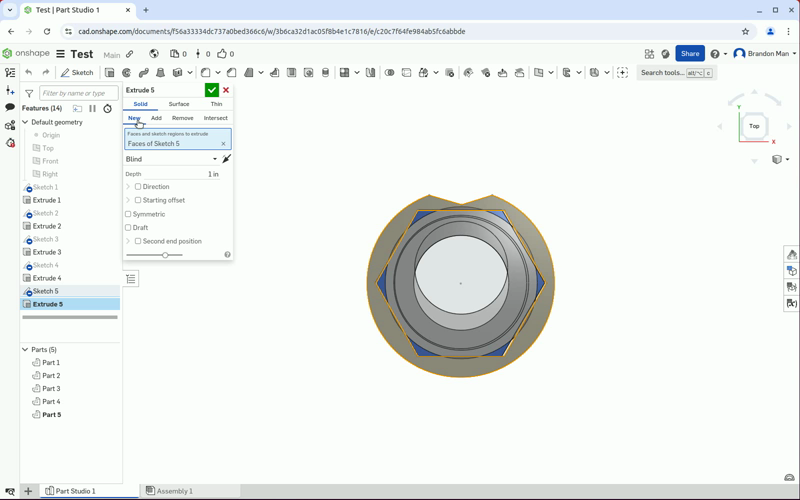
click(137, 120)
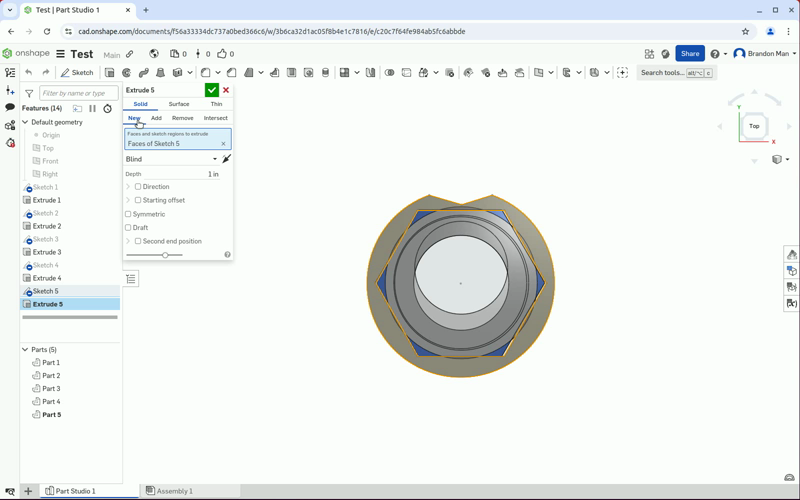
key(tab, 4)
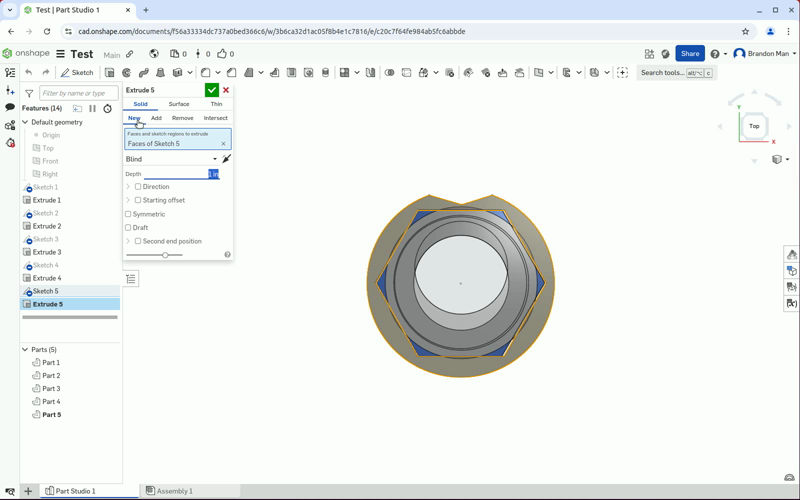
text(3.851)
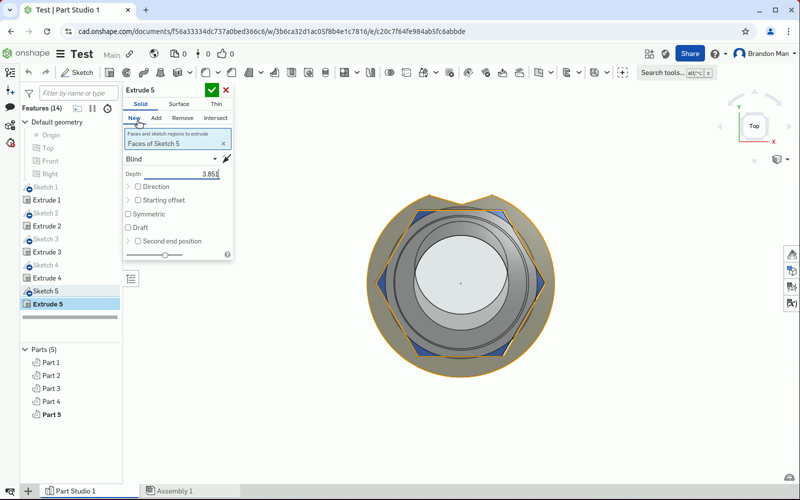
key(enter)
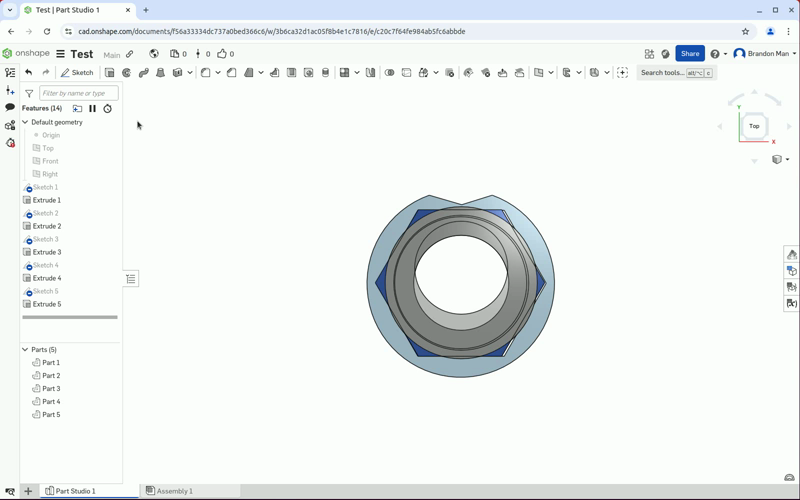
key(shift+h)
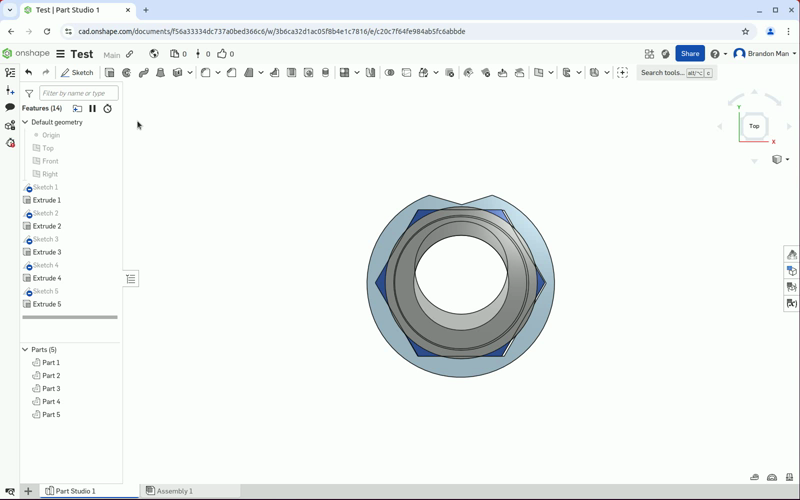
key(shift+h)
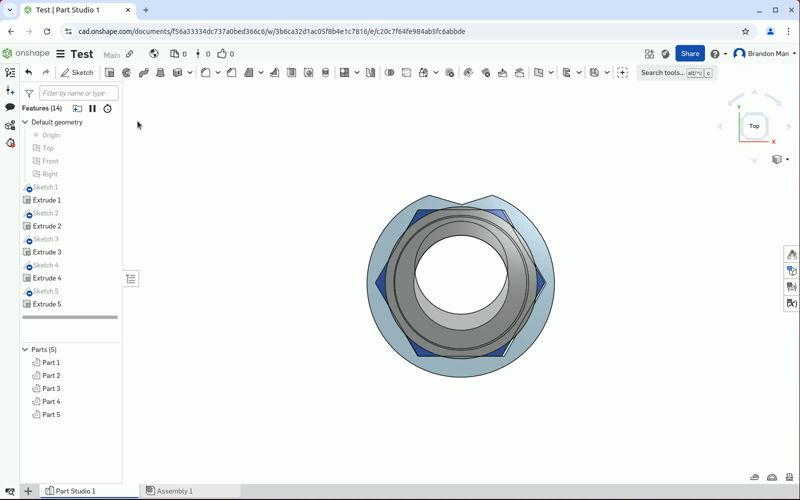
mouse_move(73, 189)
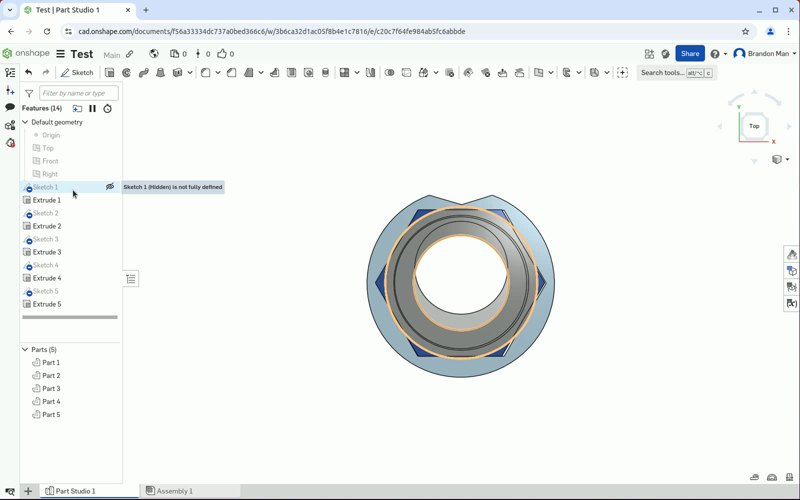
click(73, 189)
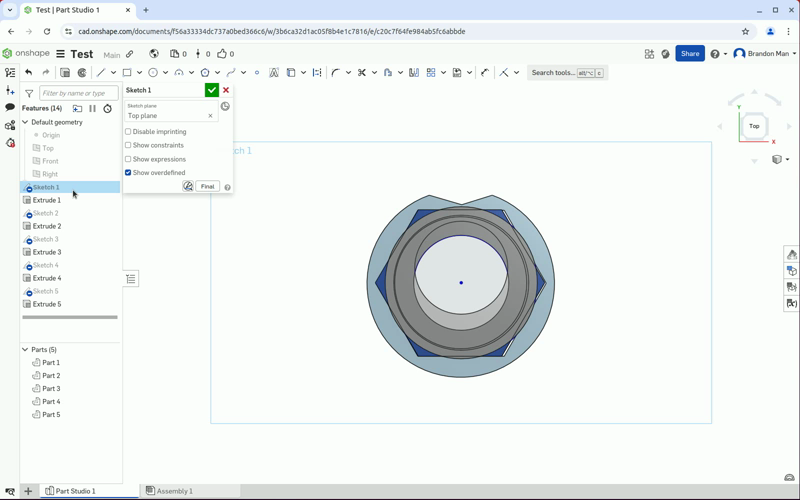
mouse_move(229, 92)
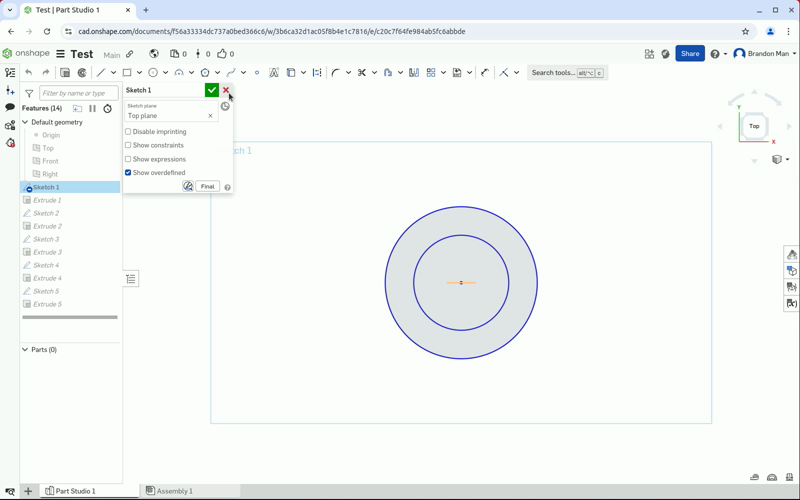
click(229, 92)
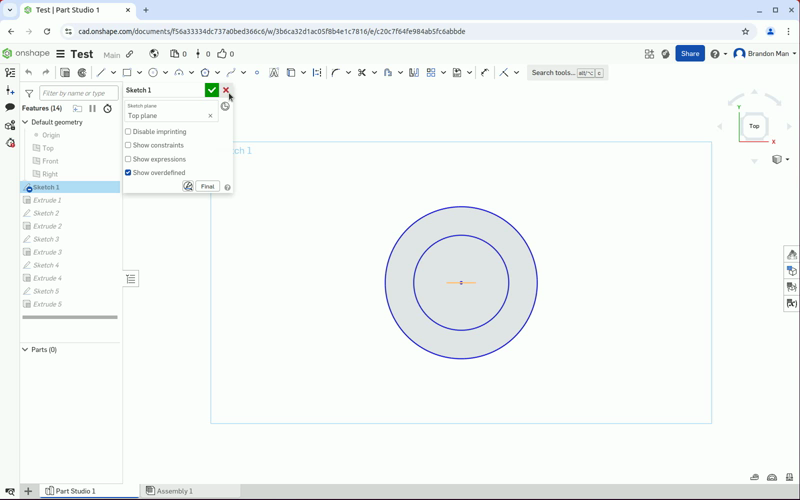
key(shift+s)
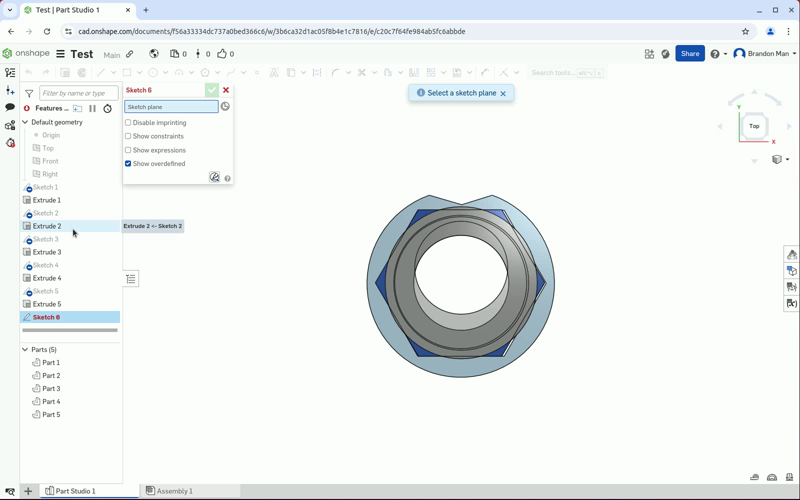
scroll(3)
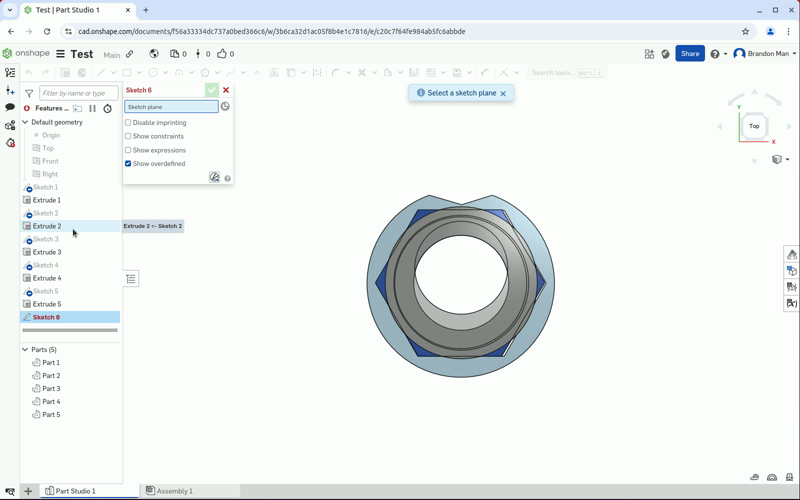
mouse_move(73, 150)
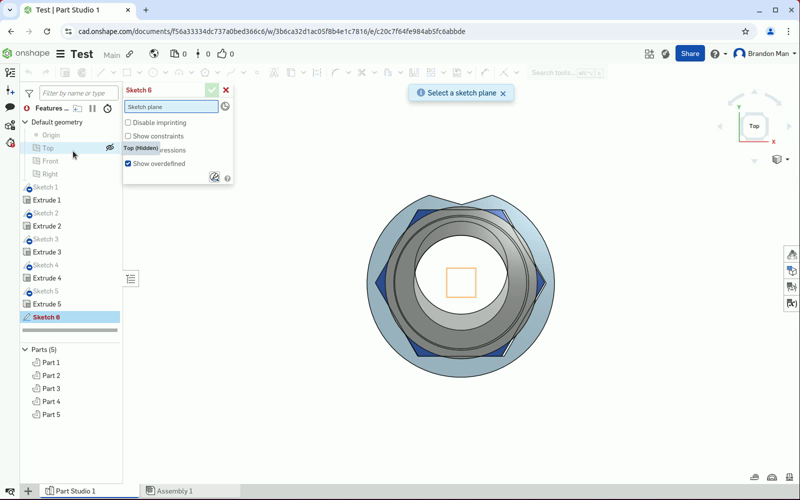
click(73, 150)
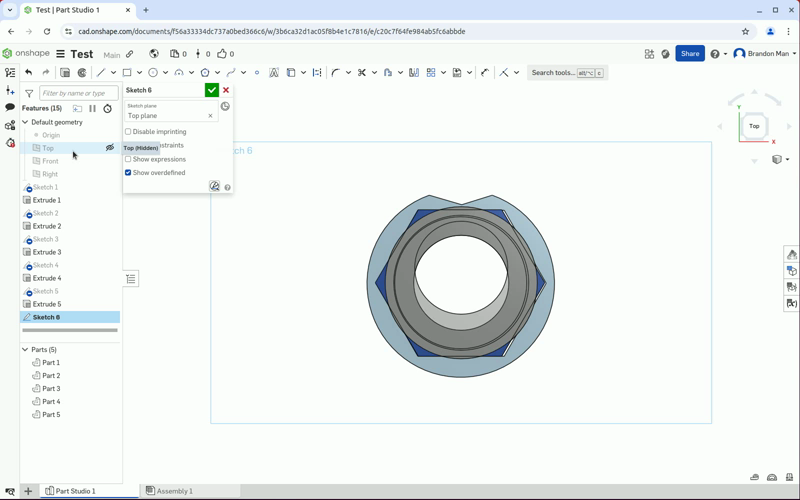
mouse_move(73, 352)
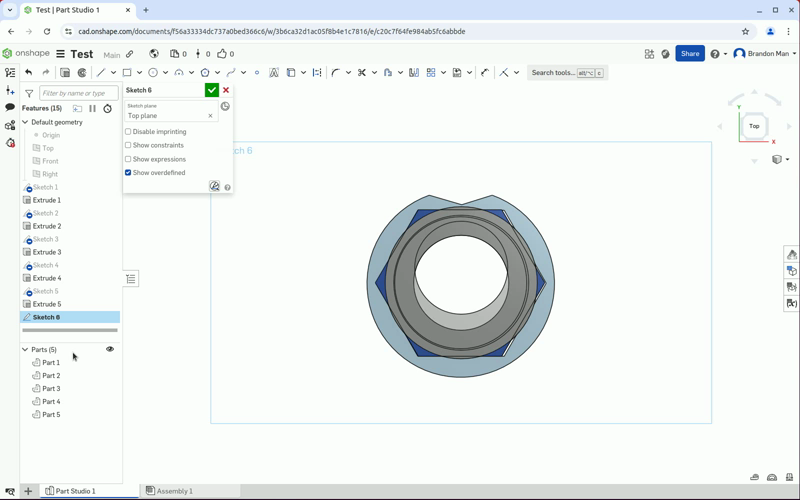
key(y)
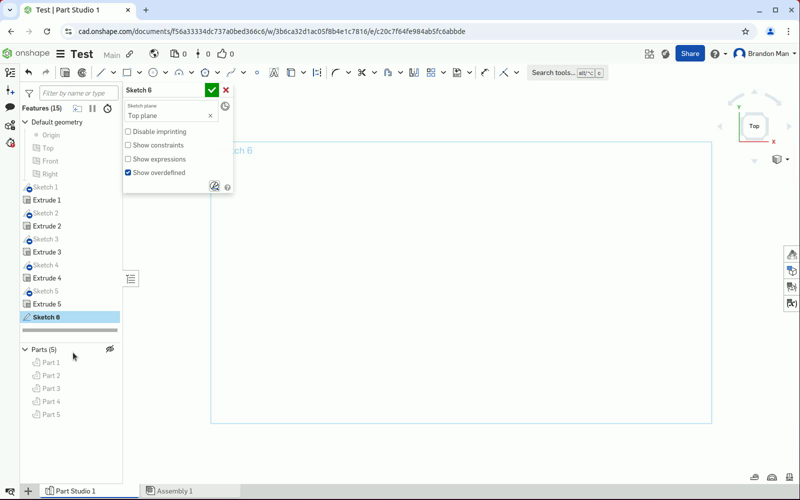
key(c)
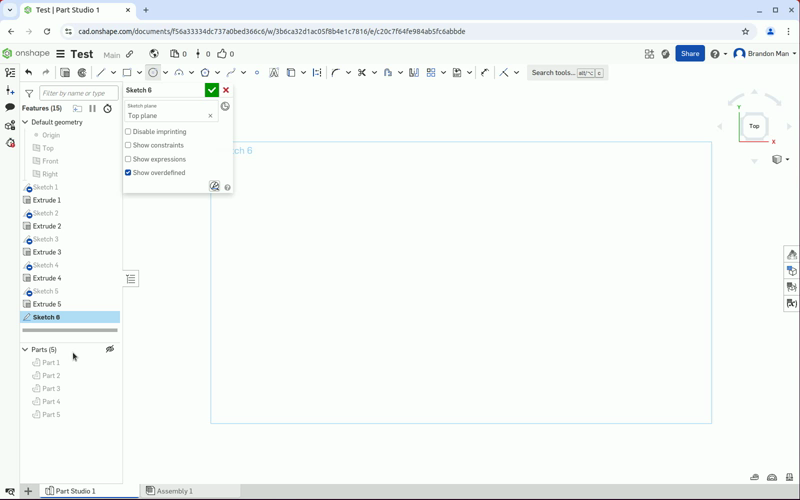
key_down(shift)
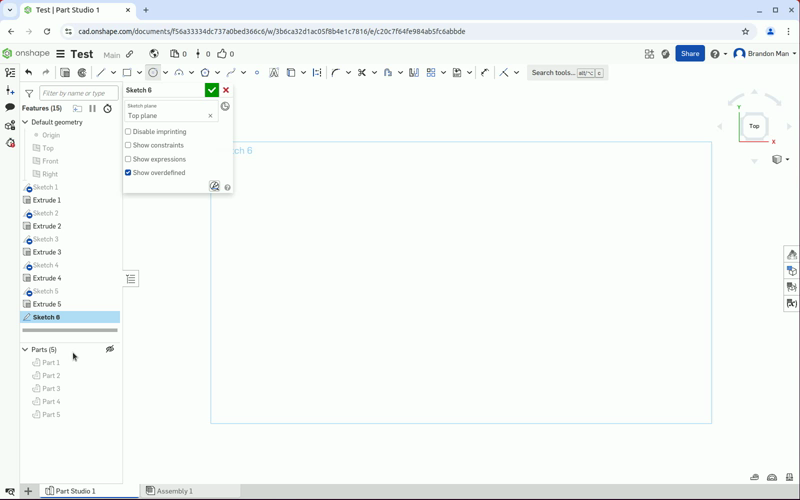
mouse_move(461, 282)
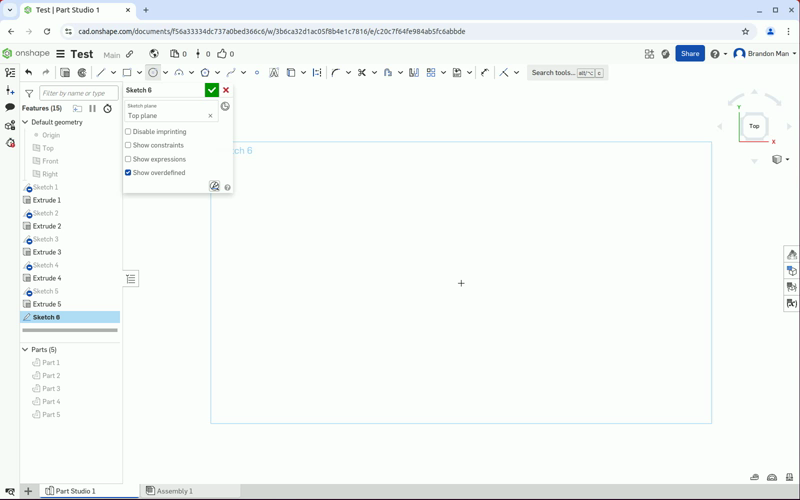
click(461, 282)
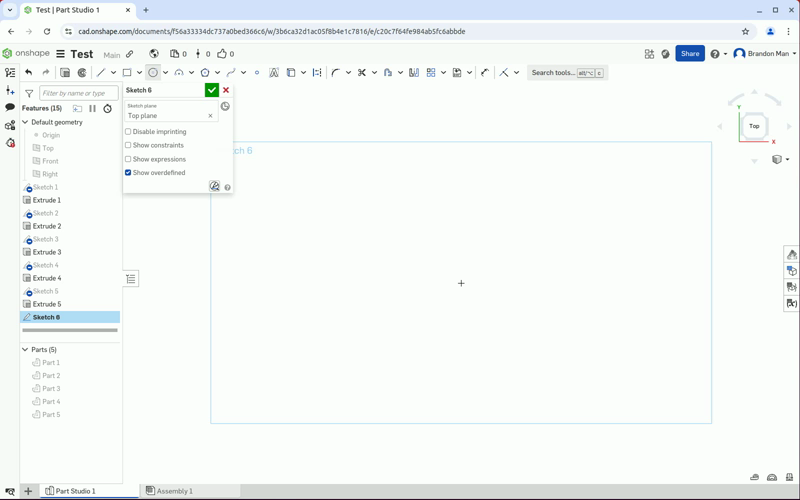
key_up(shift)
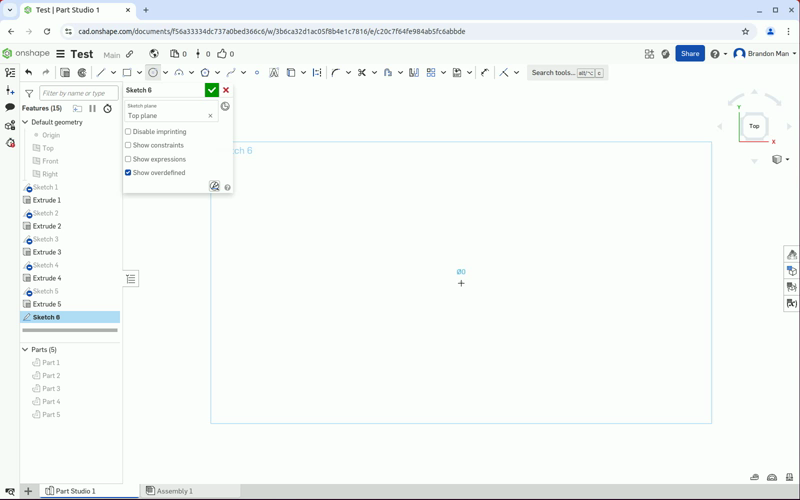
mouse_move(528, 282)
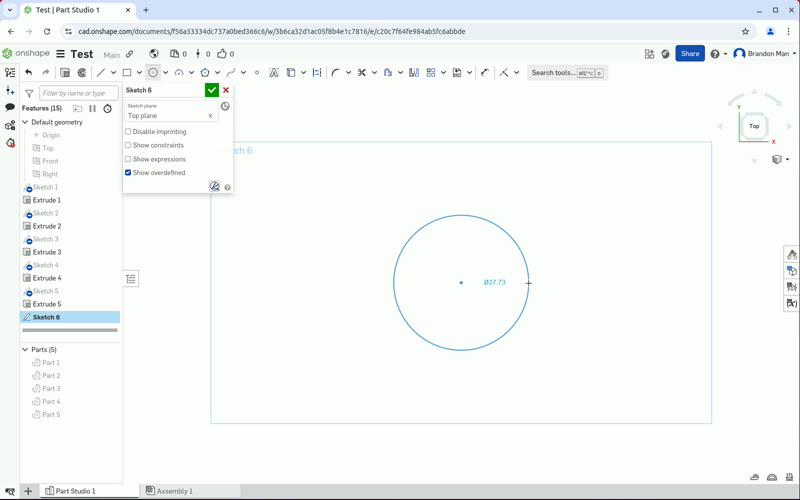
click(528, 282)
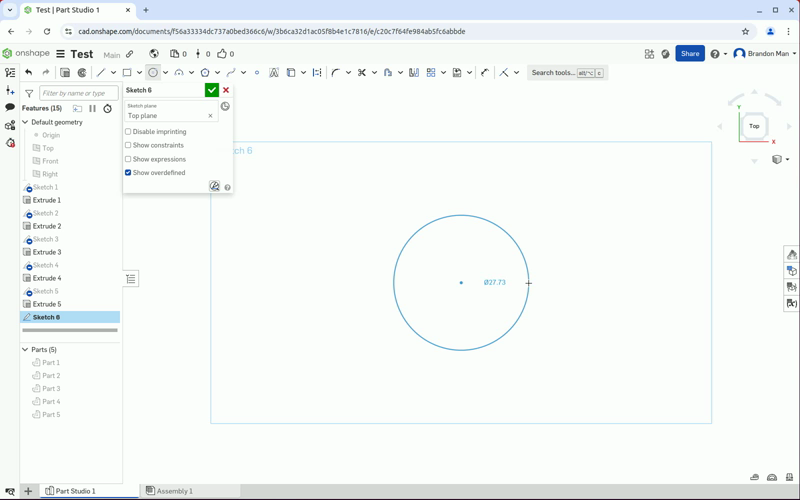
key(esc)
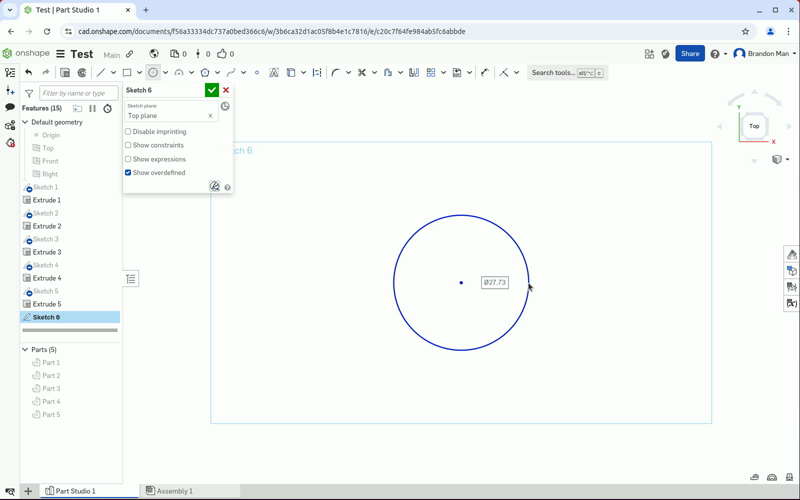
key(c)
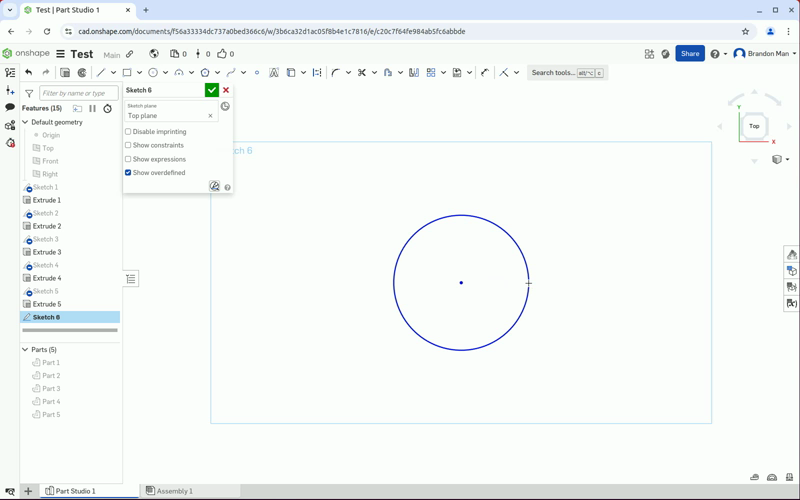
key_down(shift)
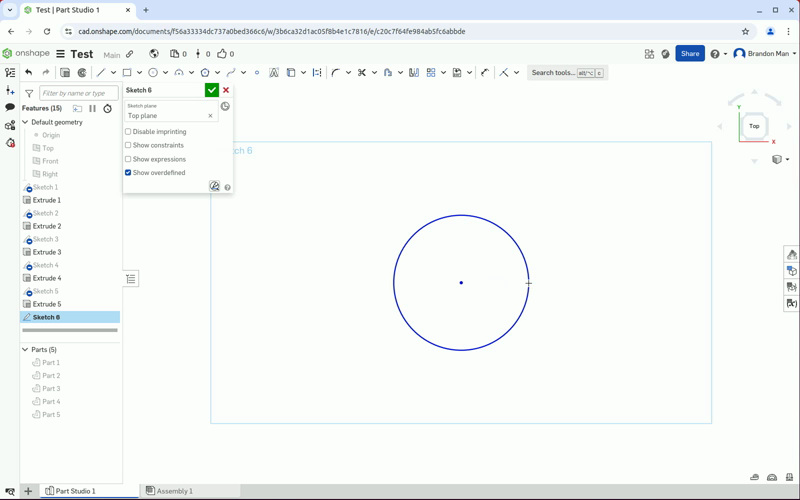
mouse_move(461, 267)
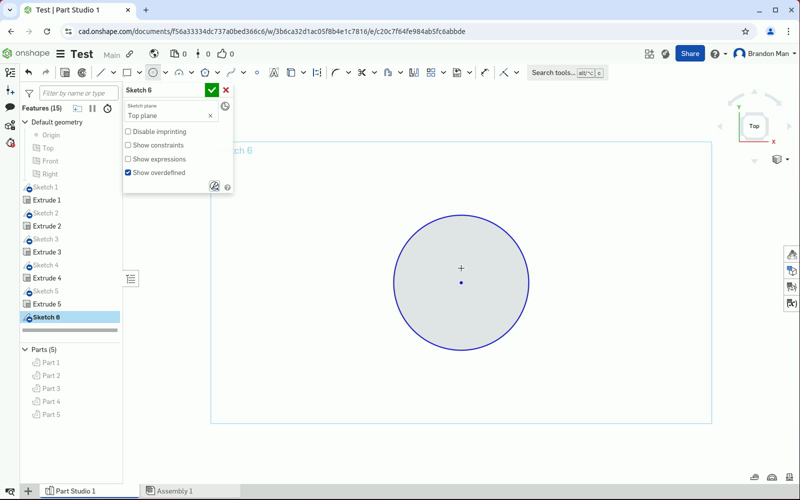
click(461, 267)
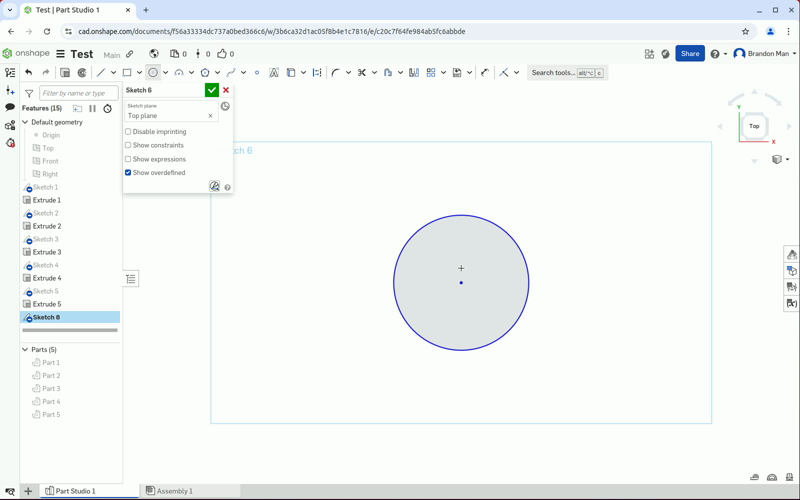
key_up(shift)
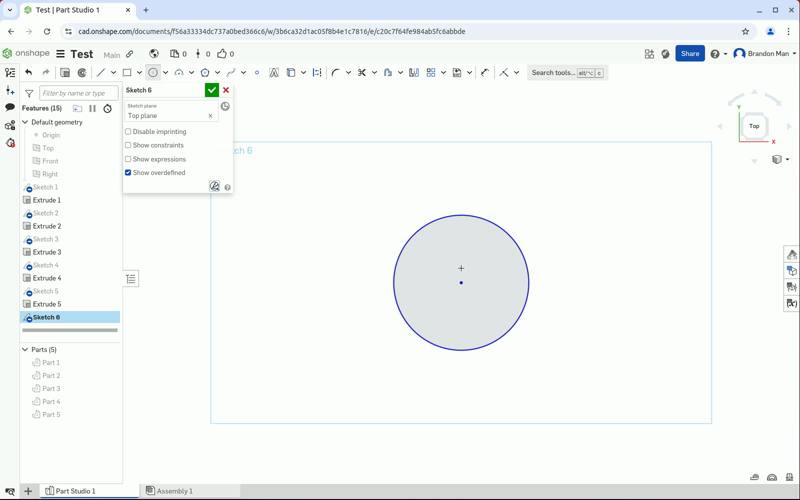
mouse_move(507, 267)
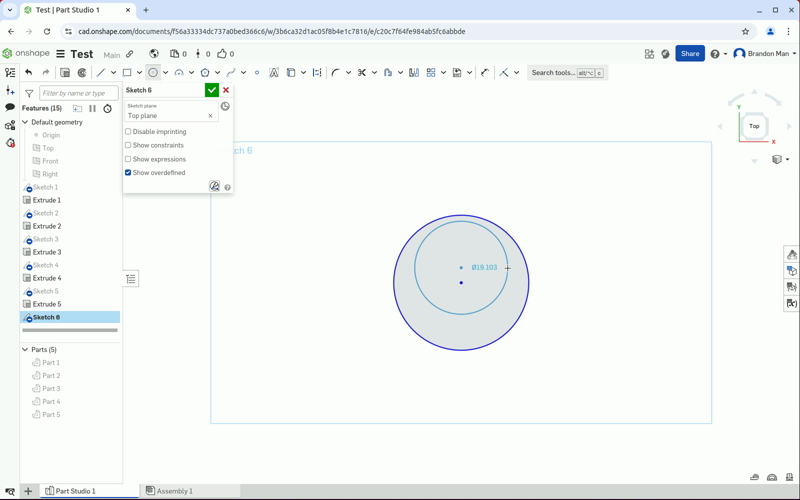
click(507, 267)
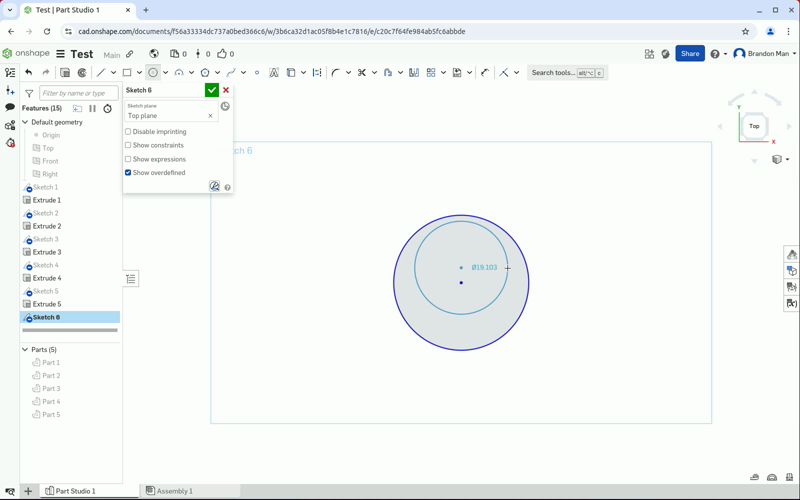
key(esc)
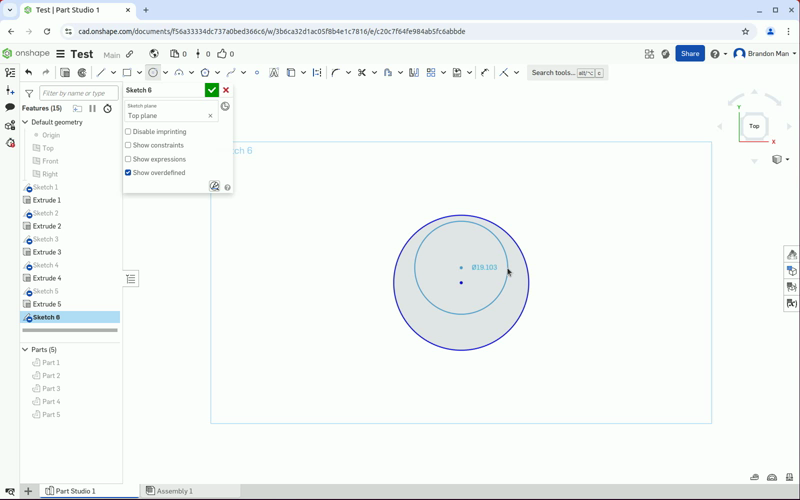
mouse_move(512, 250)
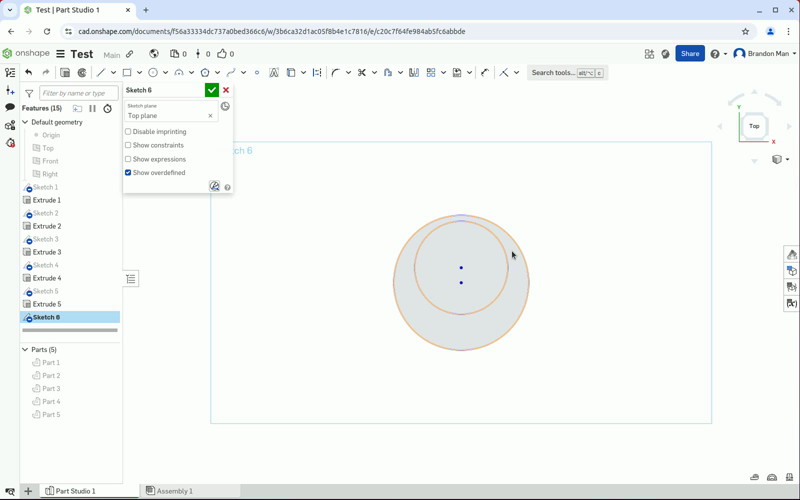
click(512, 250)
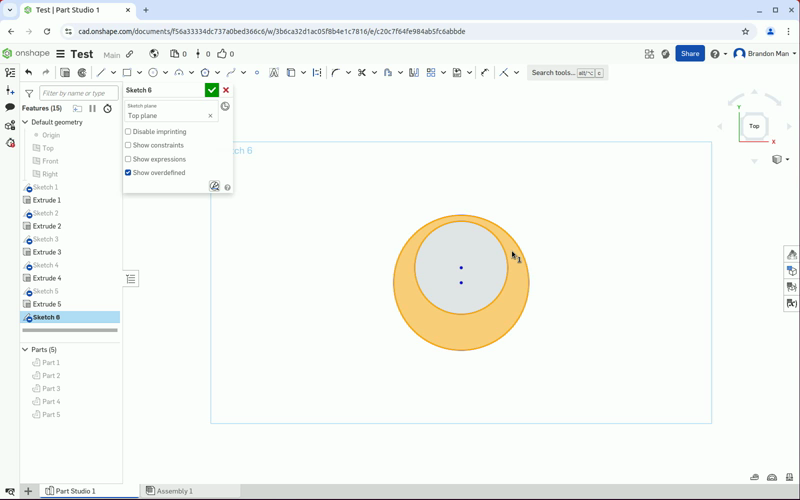
mouse_move(73, 352)
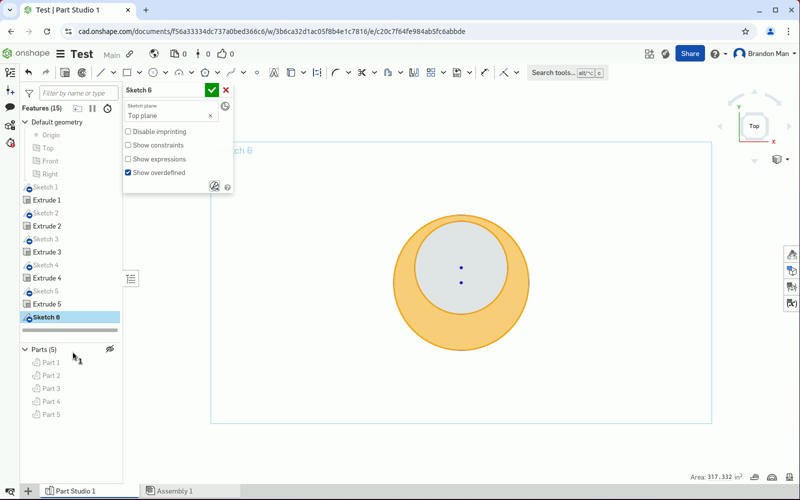
key(shift+y)
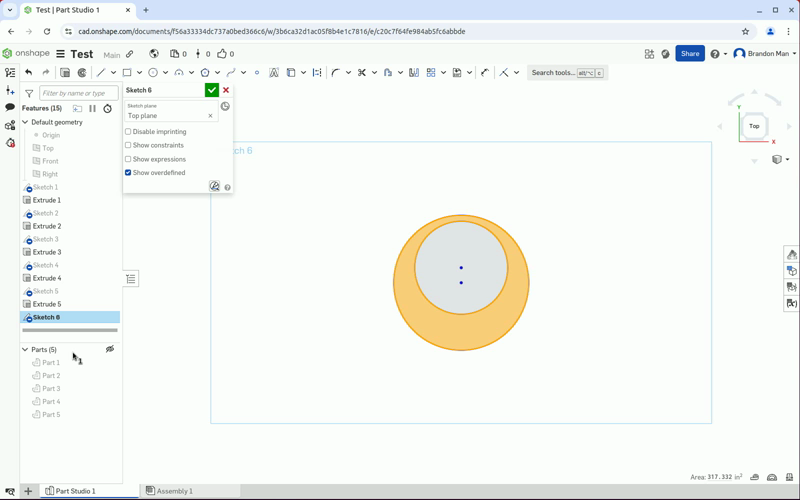
key(shift+e)
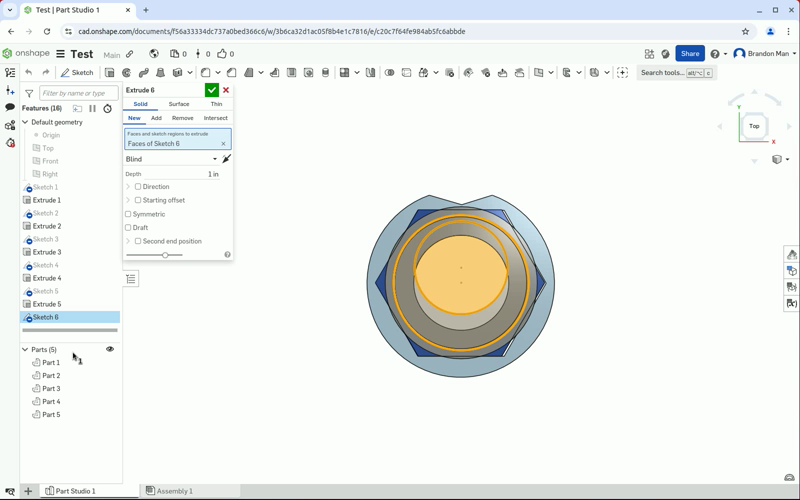
mouse_move(143, 106)
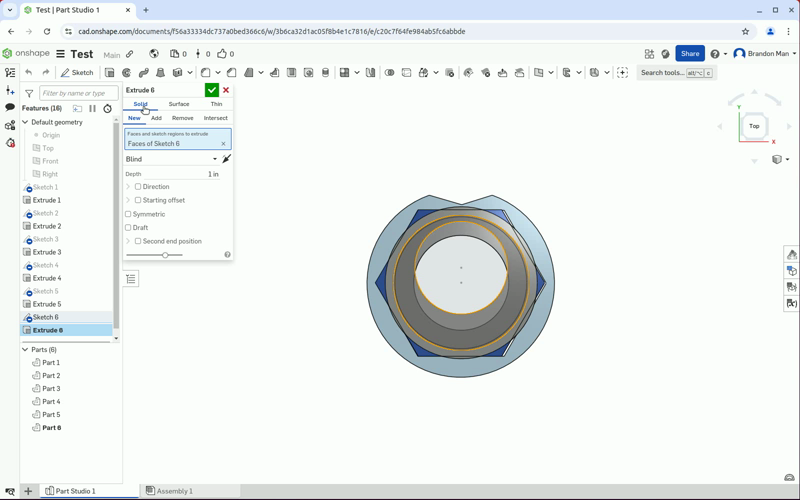
click(143, 106)
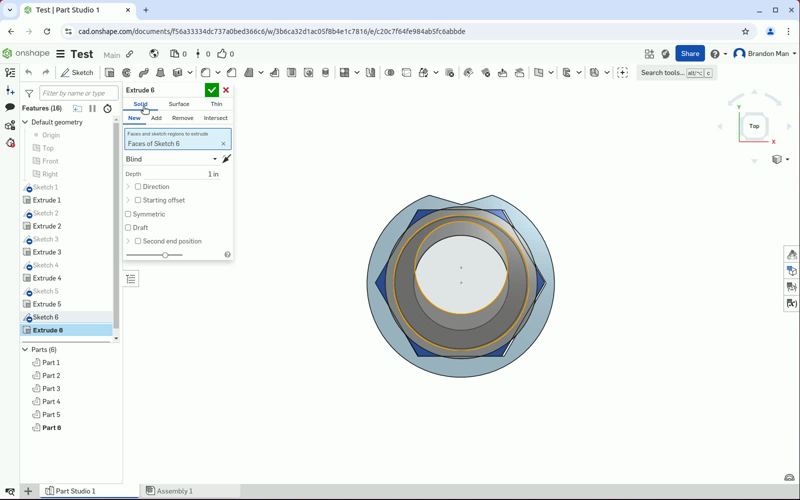
mouse_move(137, 120)
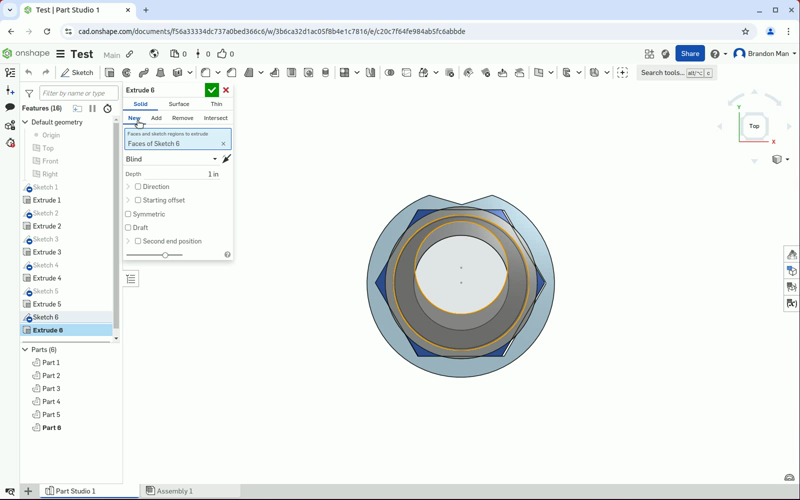
click(137, 120)
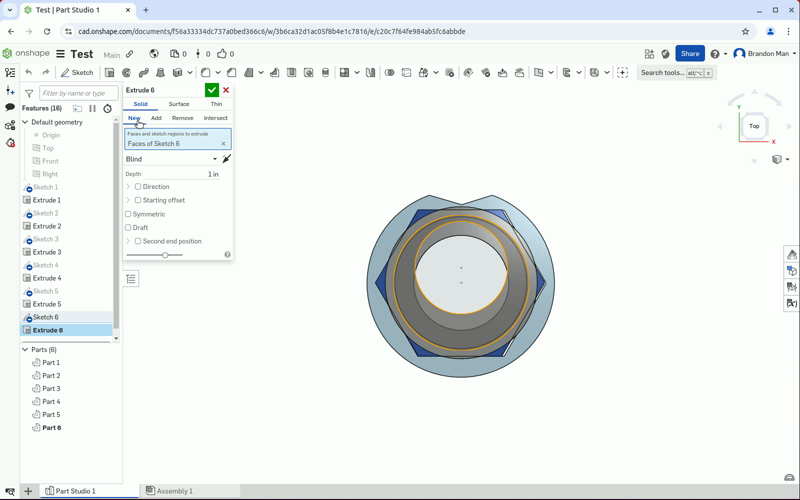
key(tab, 4)
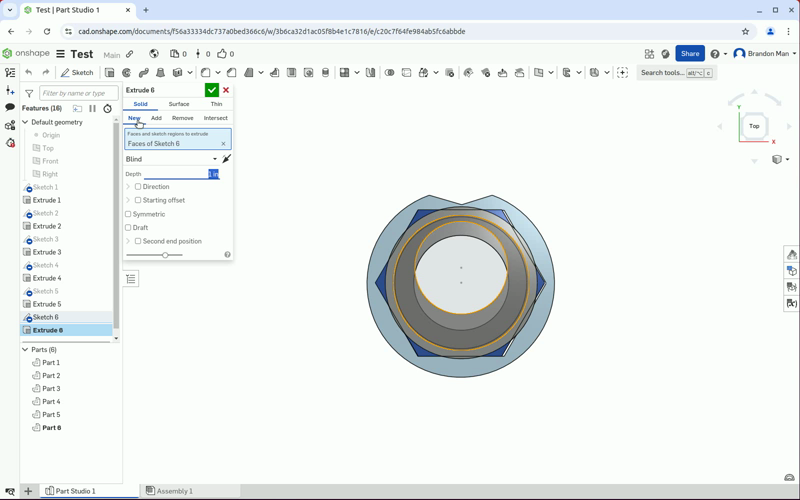
text(-9.628)
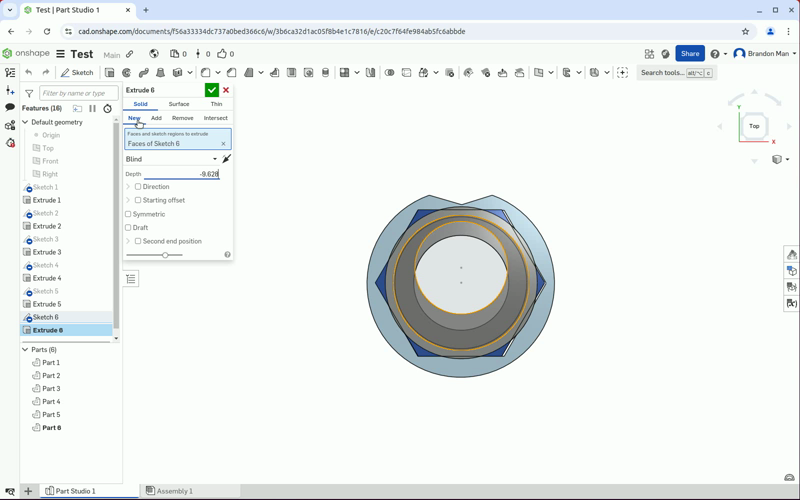
key(enter)
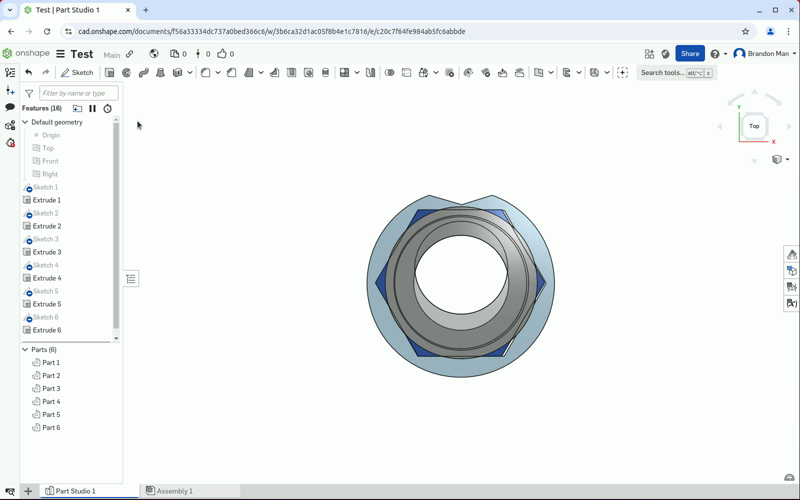
key(shift+h)
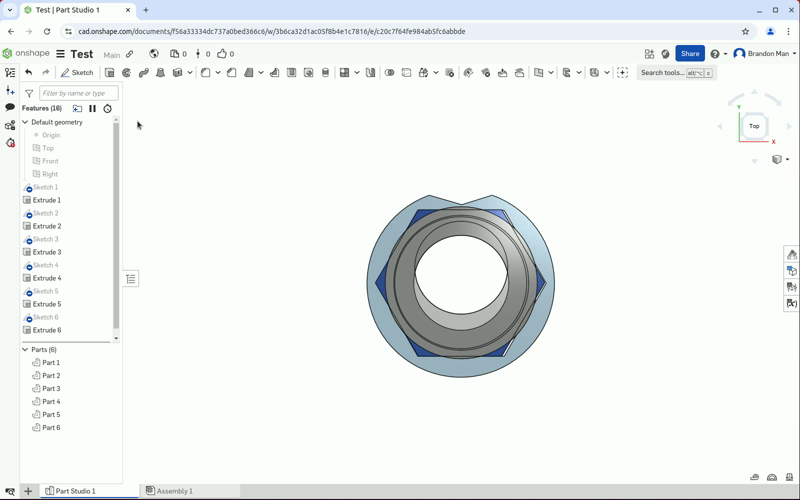
key(shift+h)
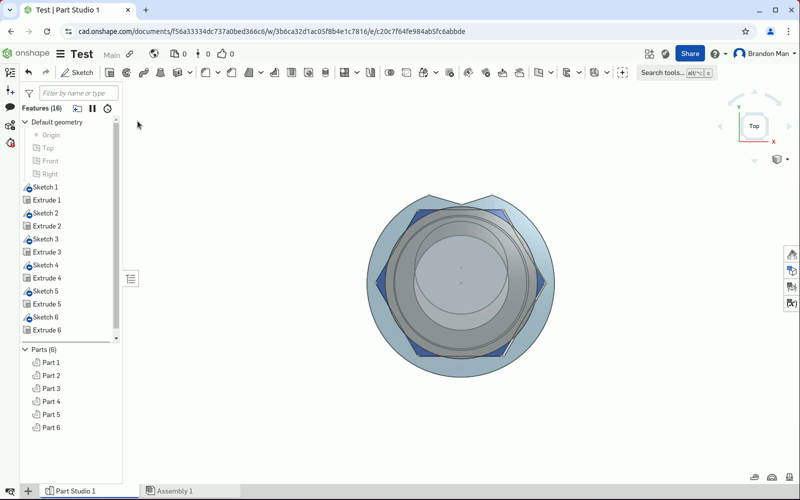
key(shift+7)
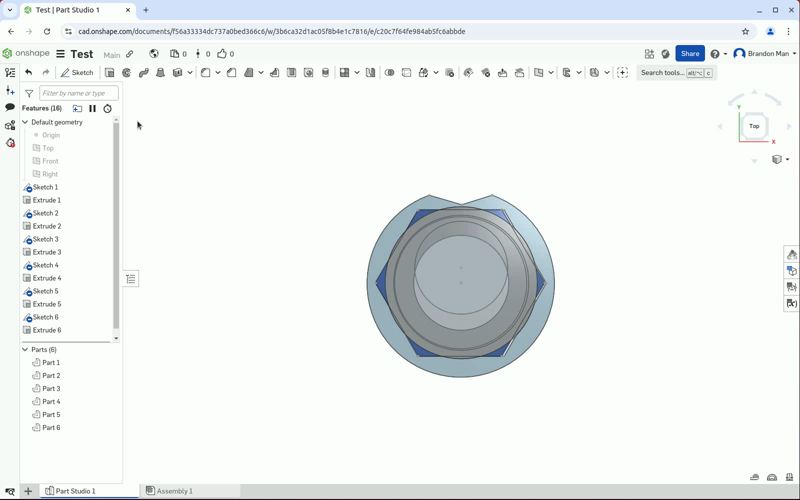
key(up, 3)
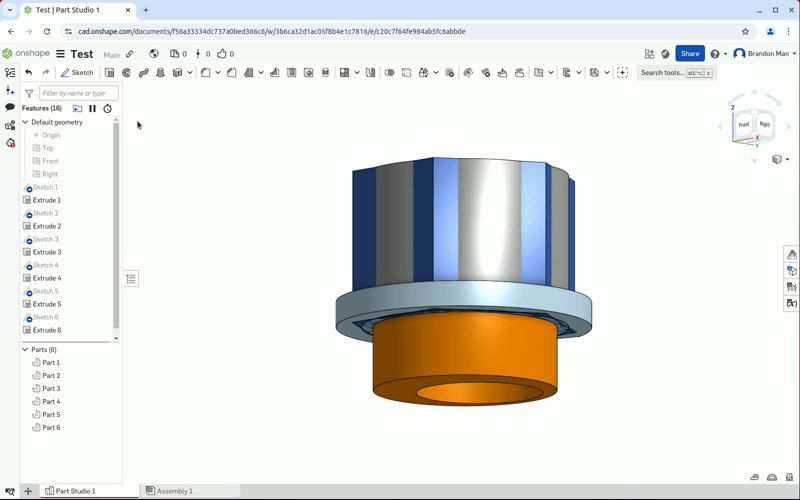
key(left, 3)
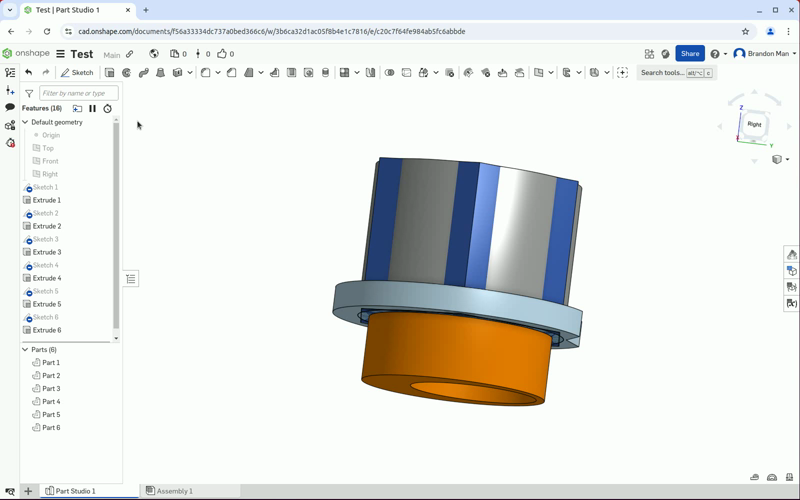
key(right, 3)
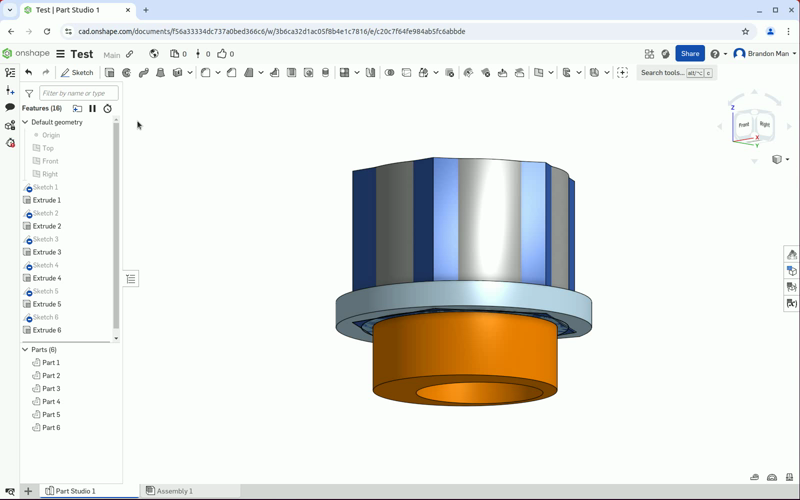
key(down, 3)
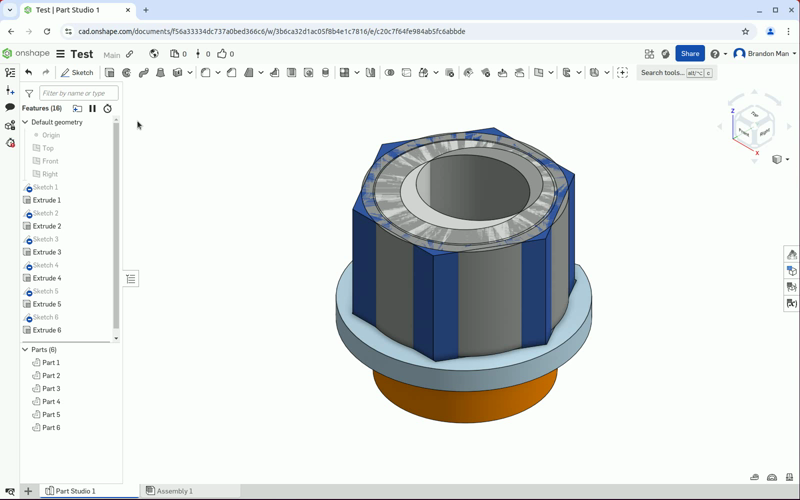
mouse_move(69, 189)
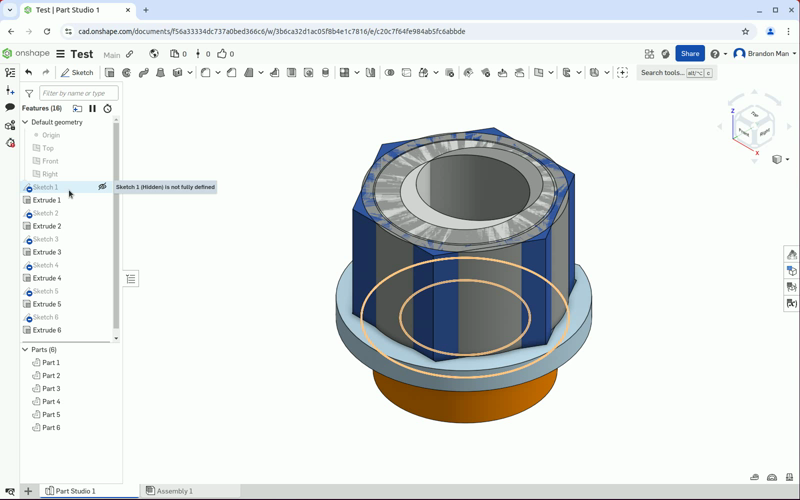
click(69, 189)